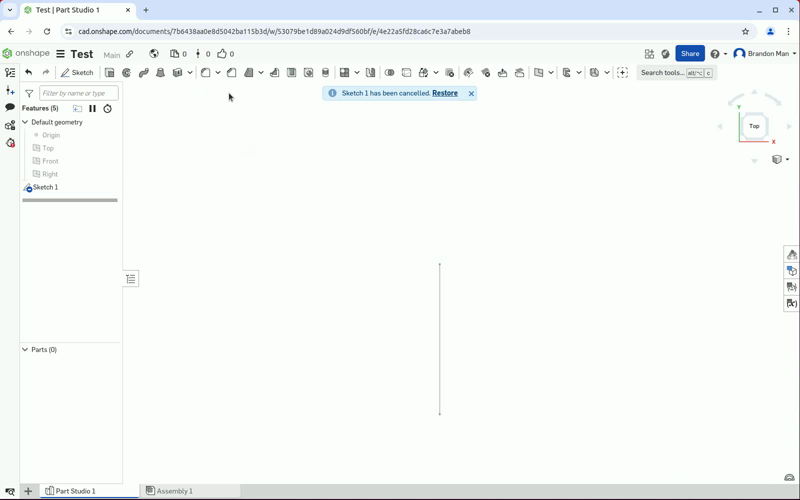
key(shift+h)
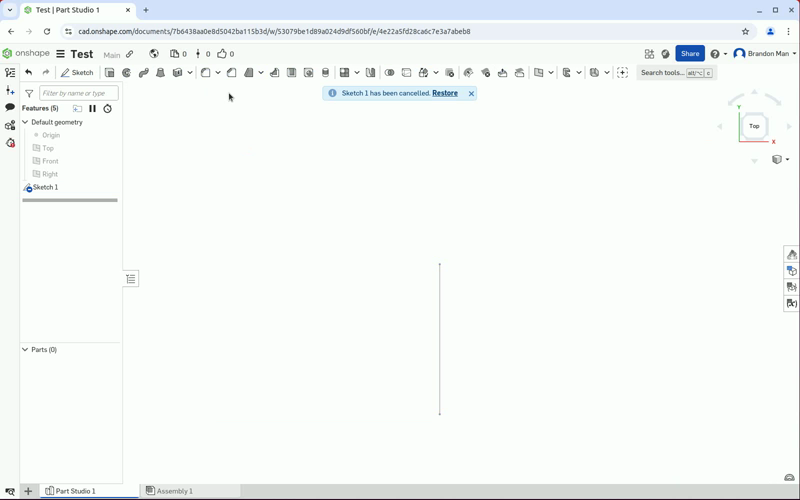
key(shift+s)
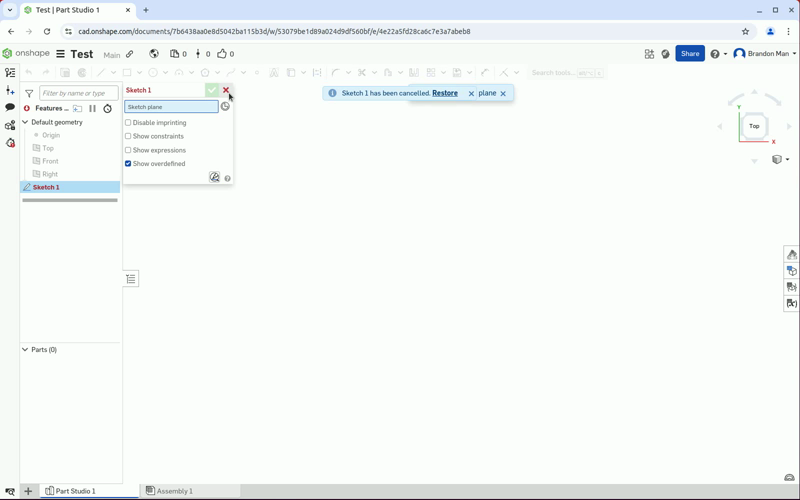
mouse_move(73, 150)
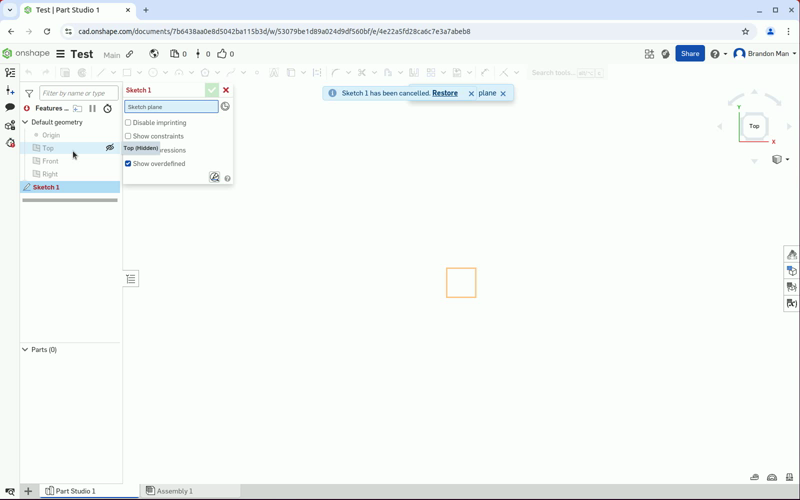
click(73, 150)
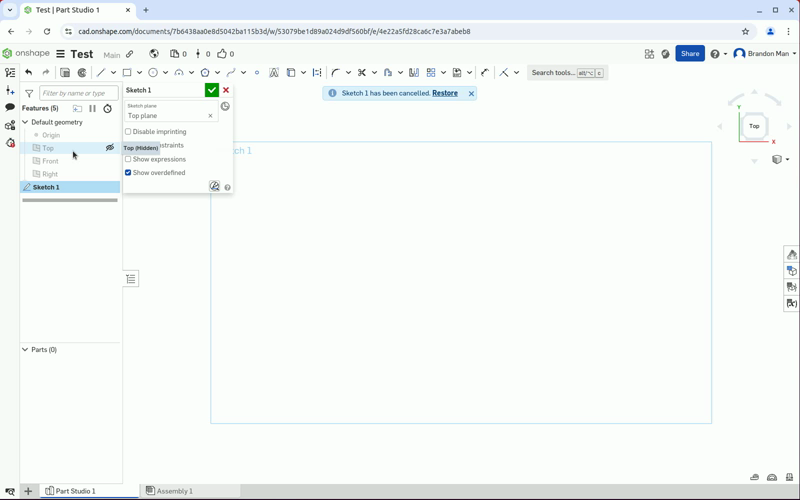
mouse_move(73, 352)
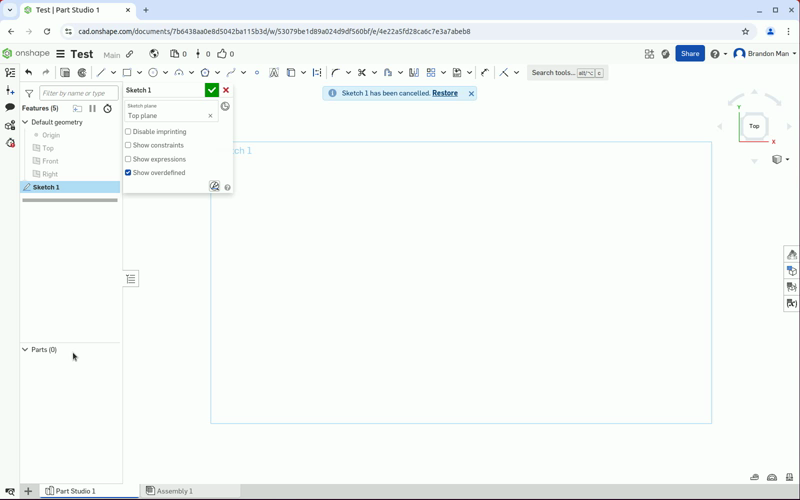
key(y)
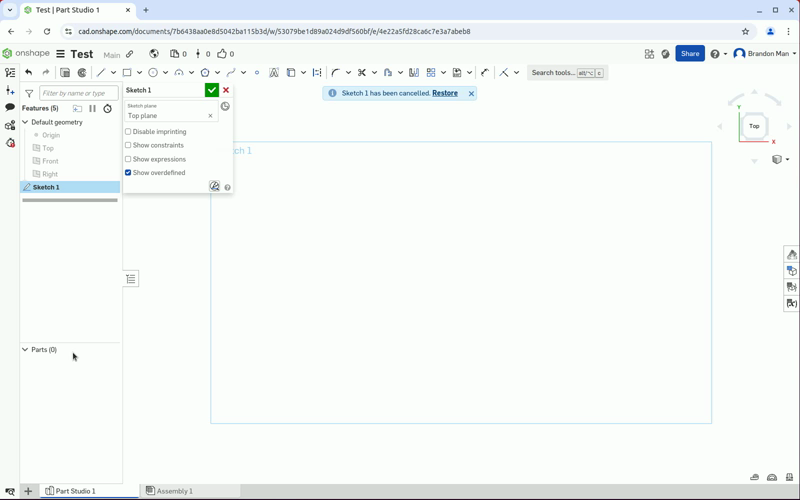
key(l)
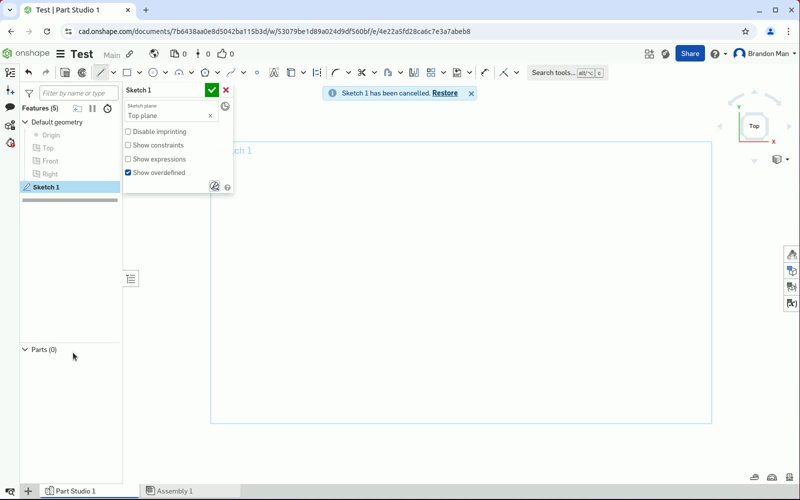
key_down(shift)
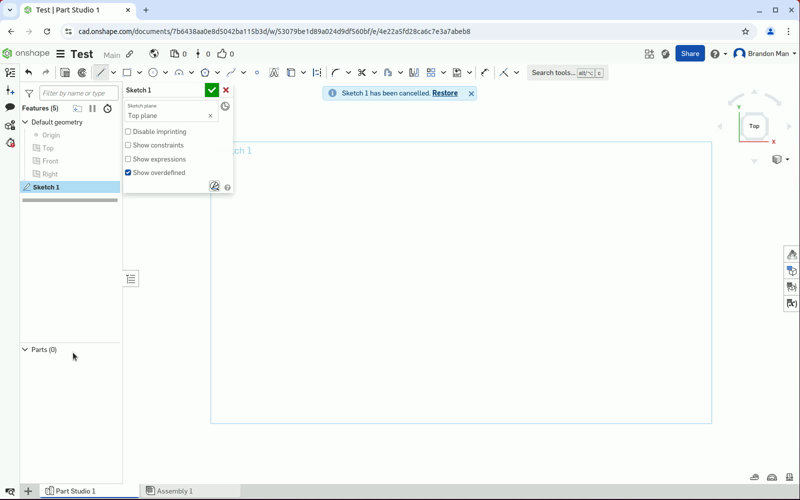
mouse_move(454, 282)
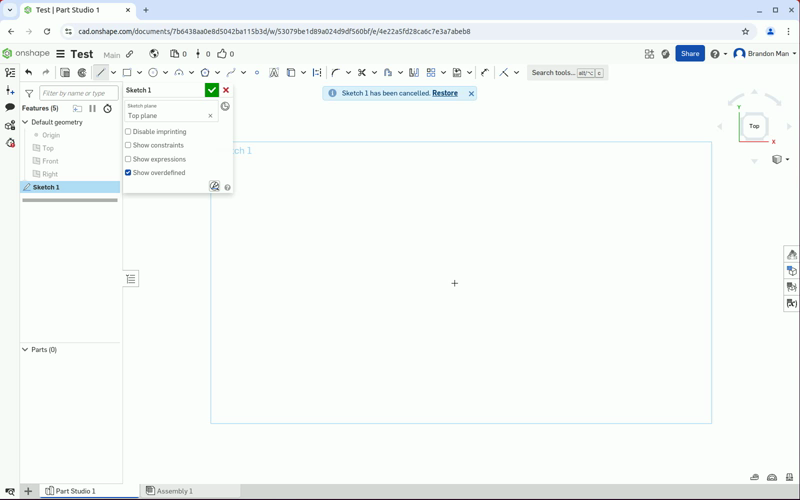
click(454, 282)
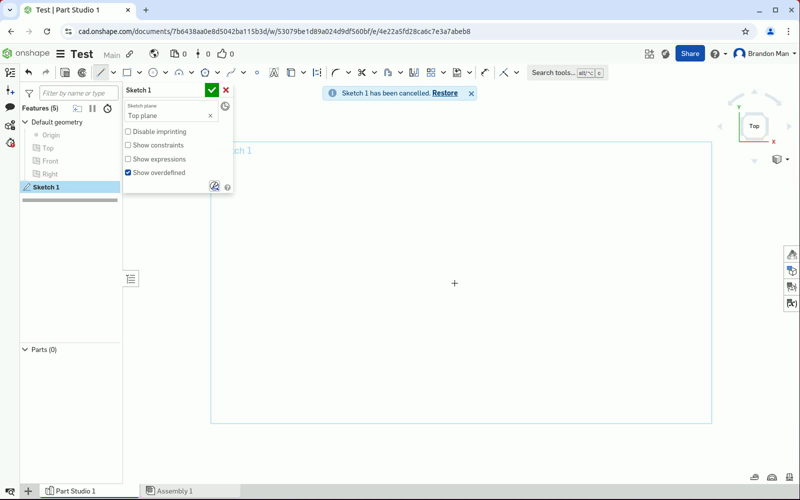
key_up(shift)
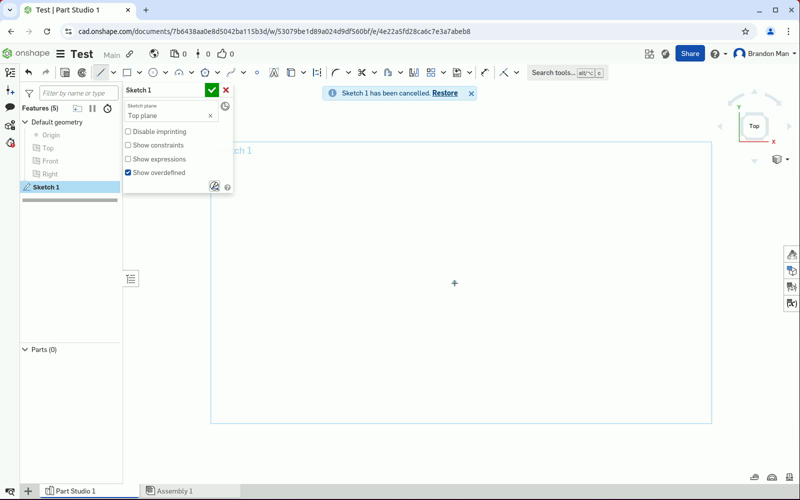
key_down(shift)
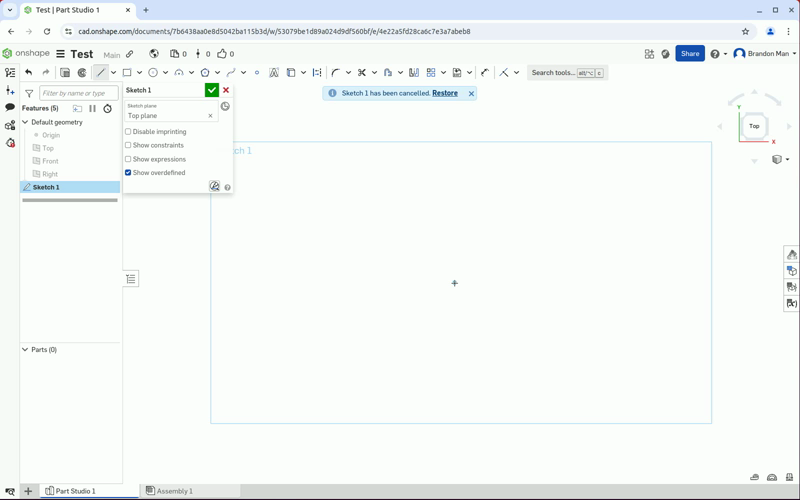
mouse_move(484, 282)
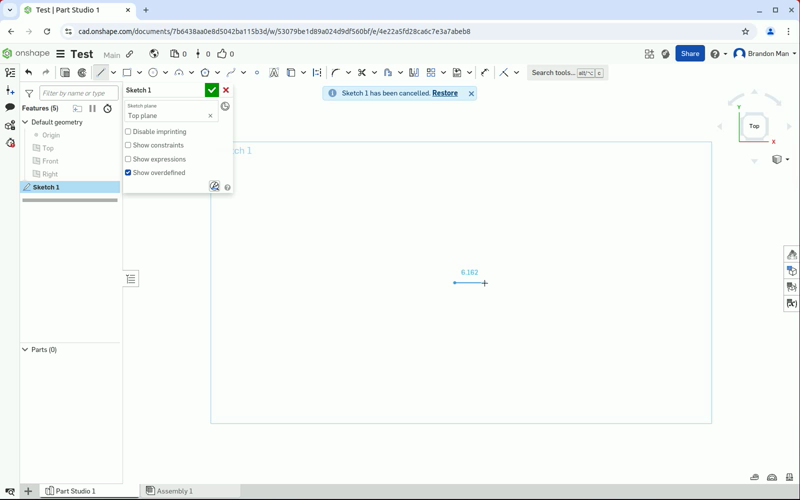
mouse_move(458, 288)
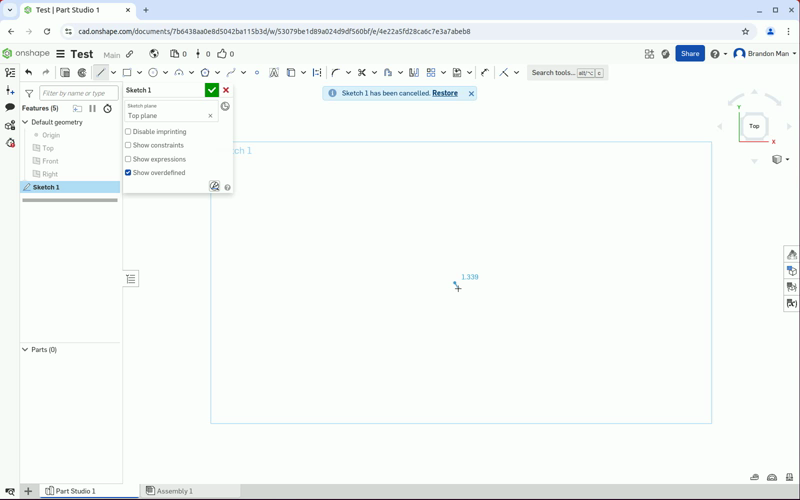
scroll(6)
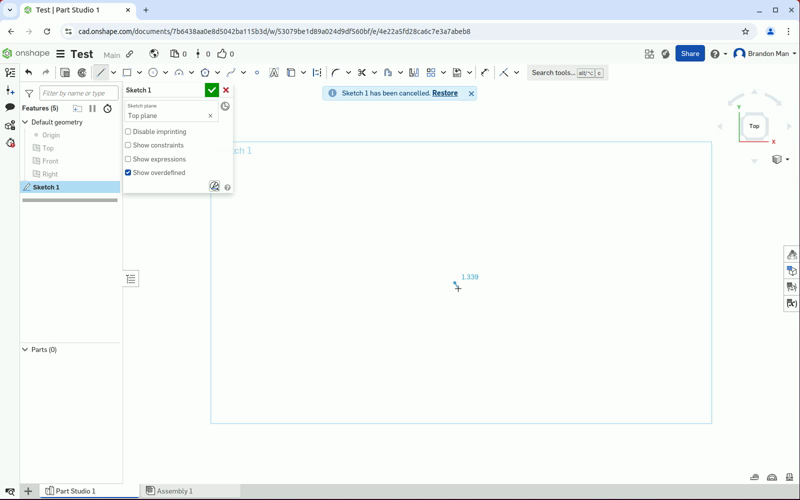
scroll(6)
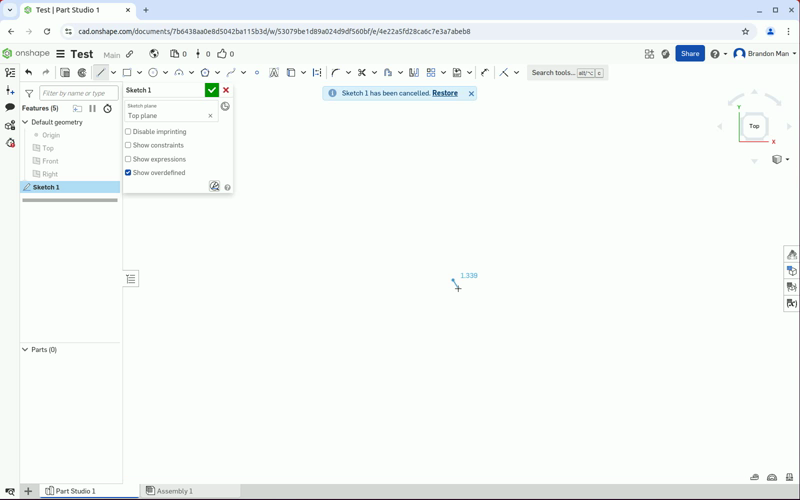
scroll(6)
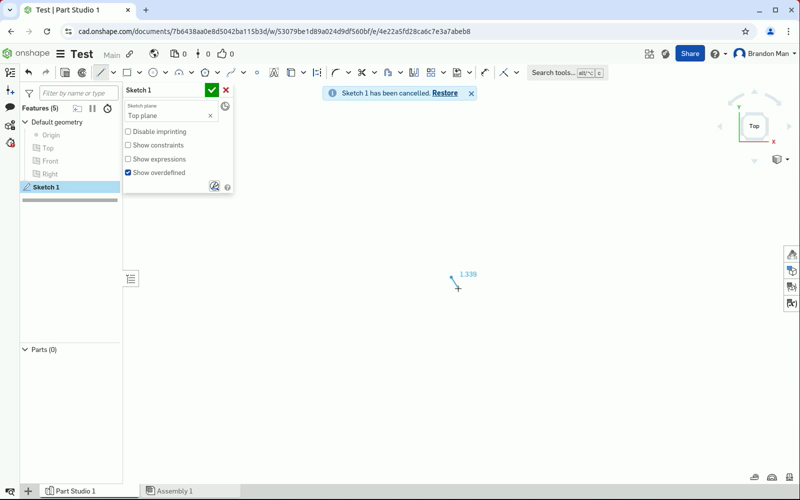
scroll(6)
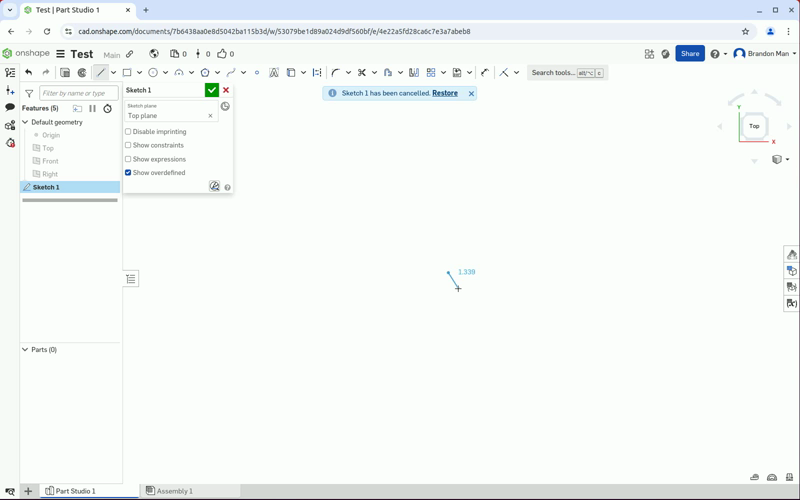
scroll(6)
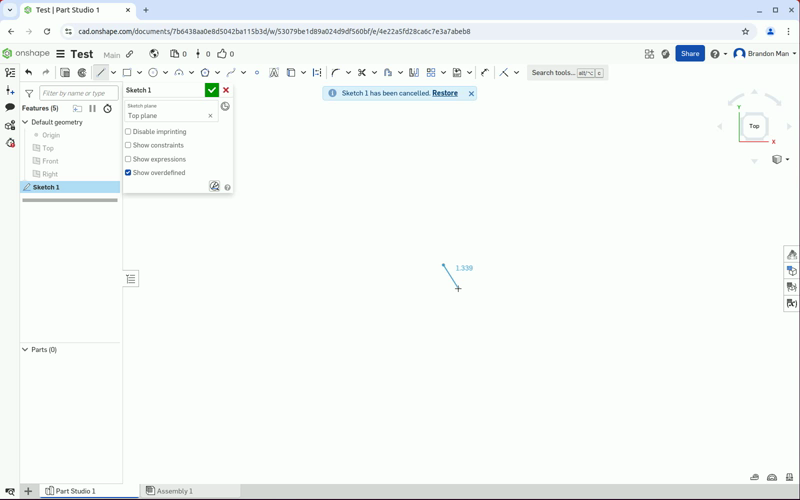
scroll(6)
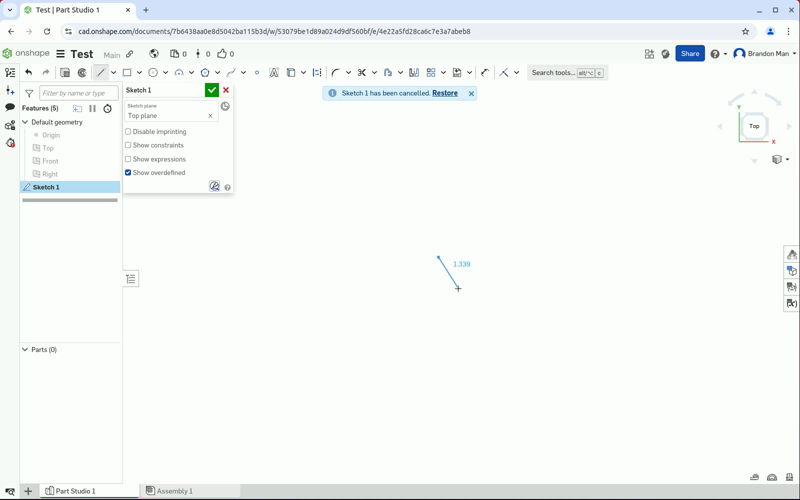
scroll(6)
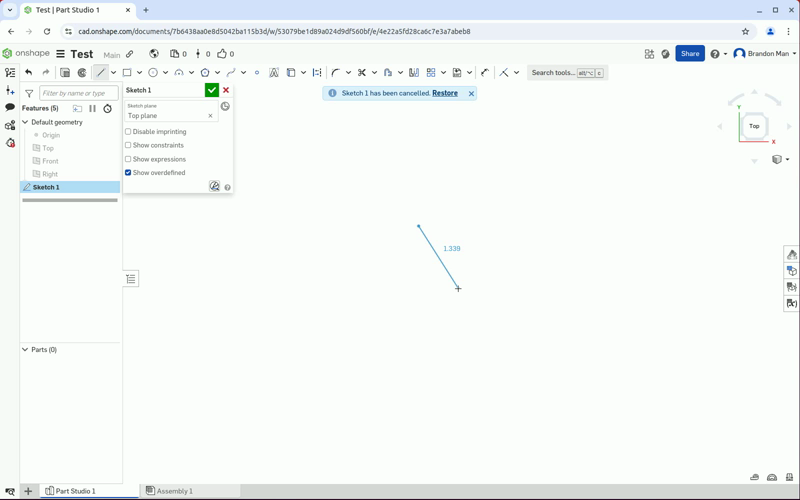
click(458, 288)
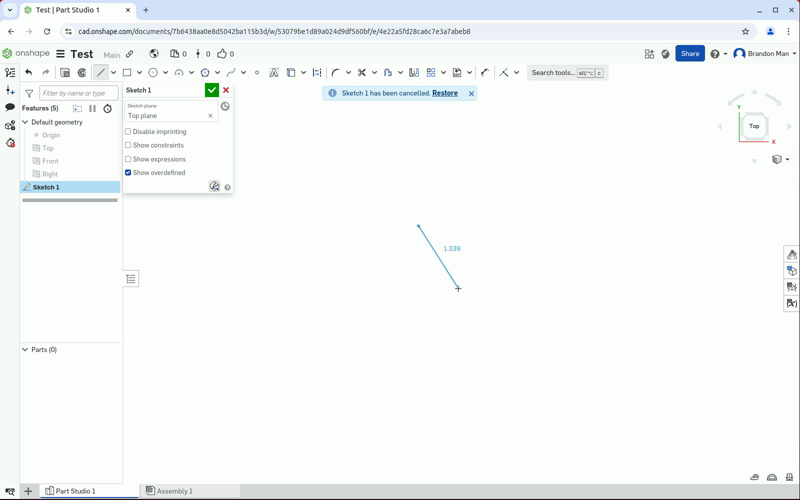
scroll(-6)
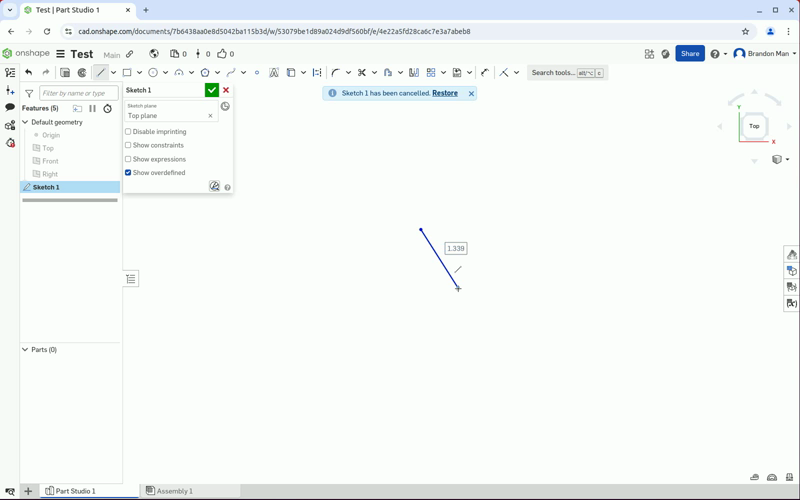
scroll(-6)
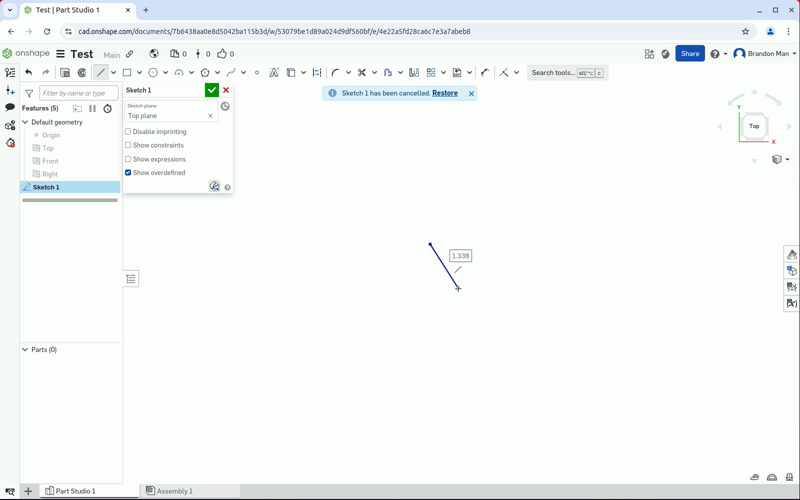
scroll(-6)
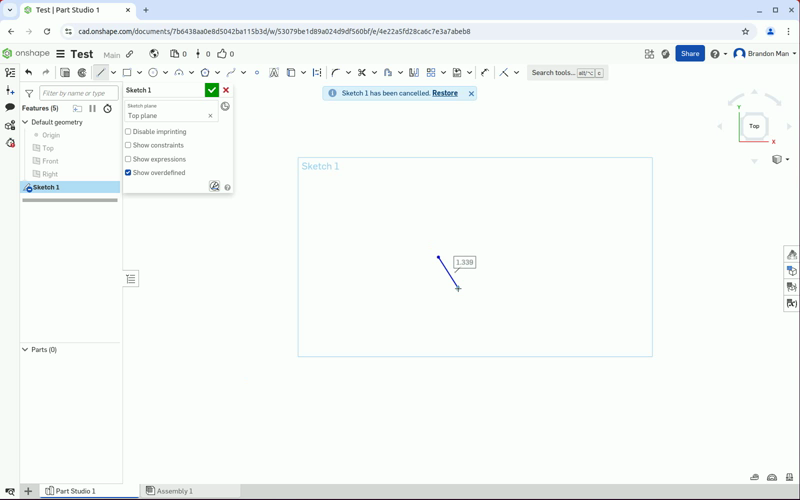
scroll(-6)
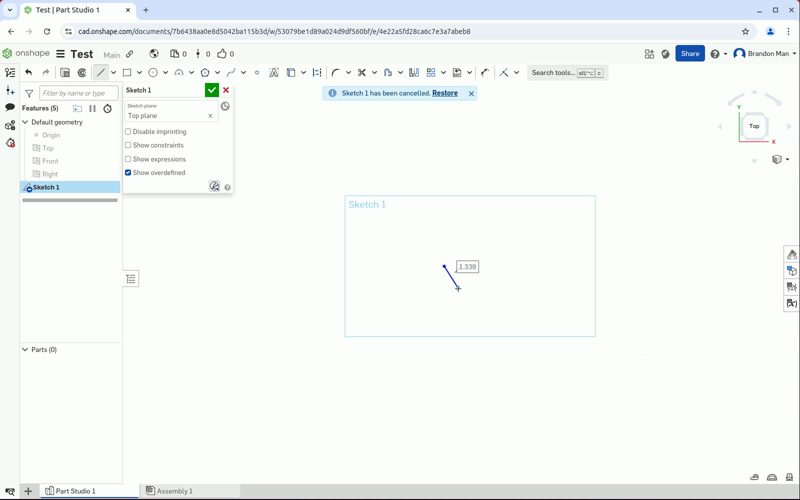
scroll(-6)
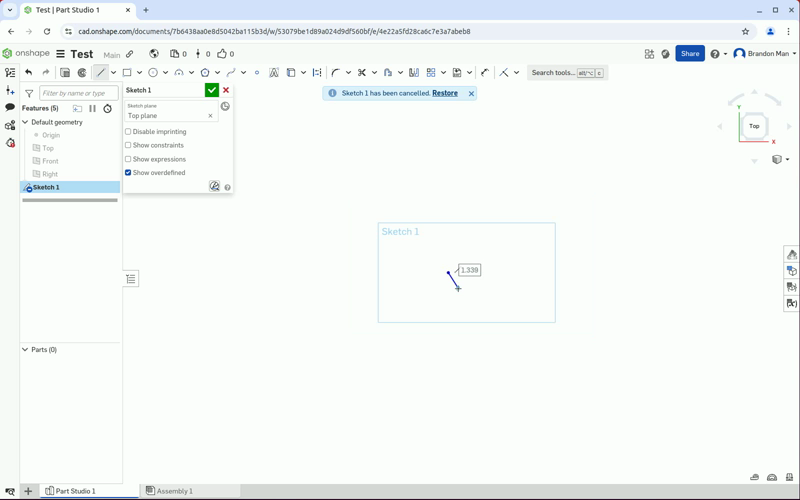
scroll(-6)
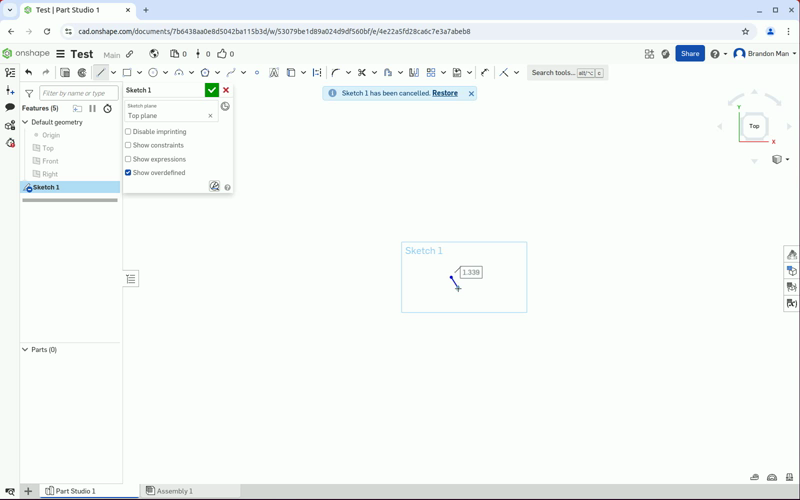
scroll(-6)
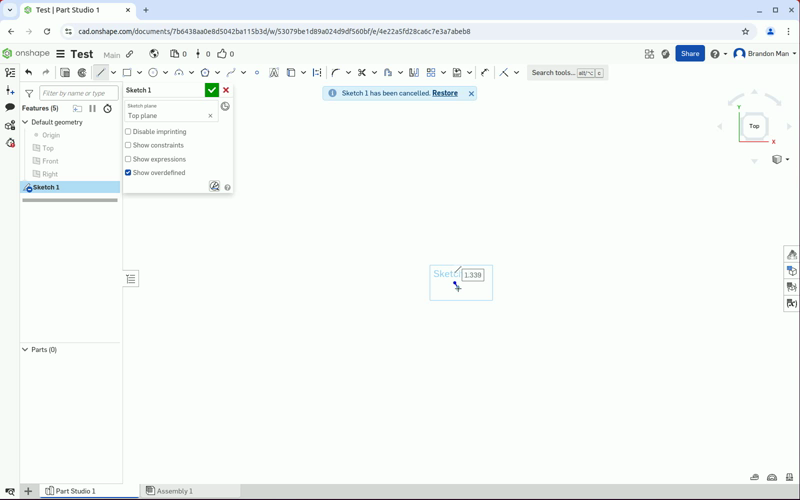
key_up(shift)
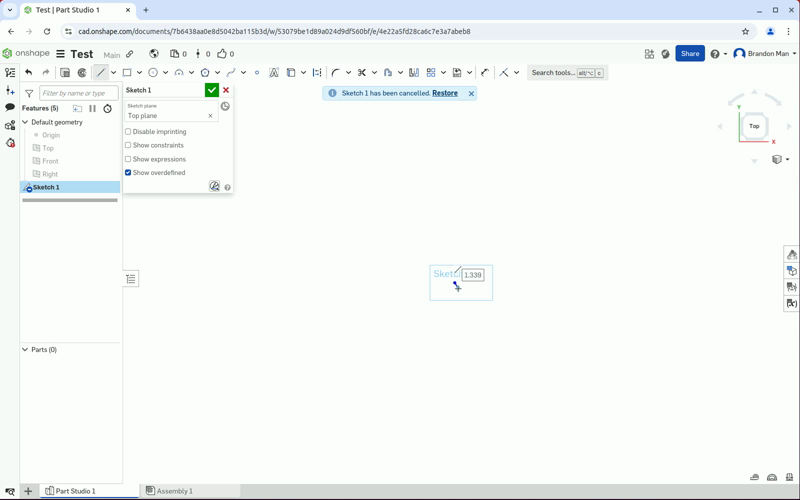
key_down(shift)
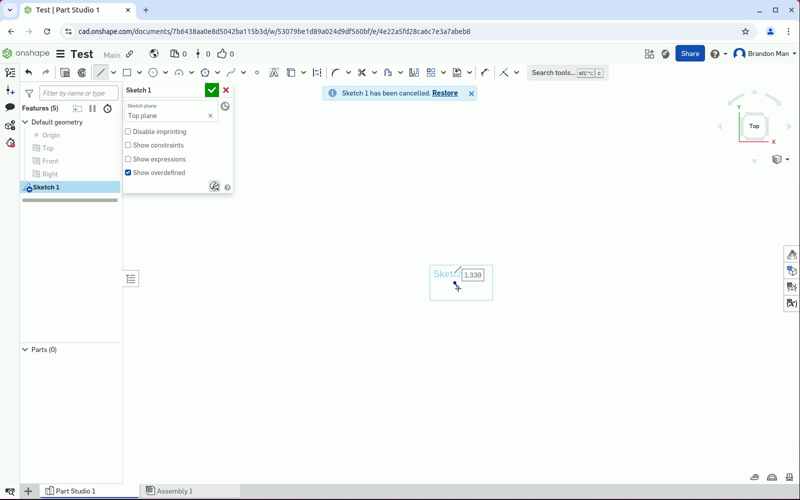
mouse_move(488, 288)
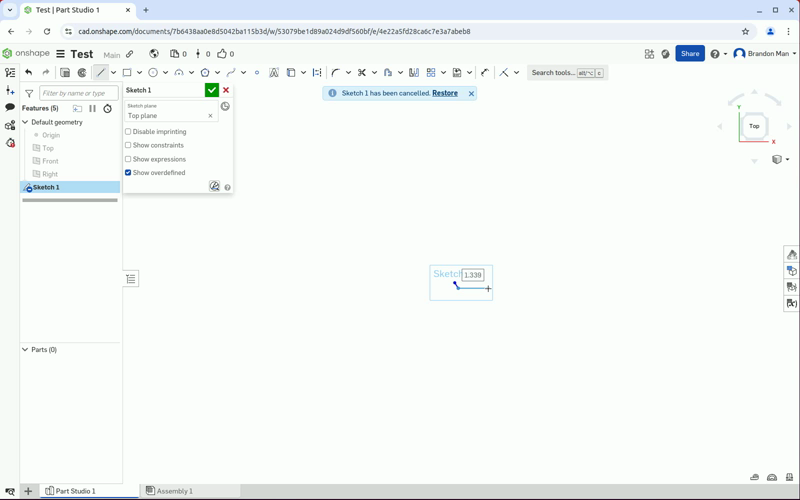
mouse_move(464, 288)
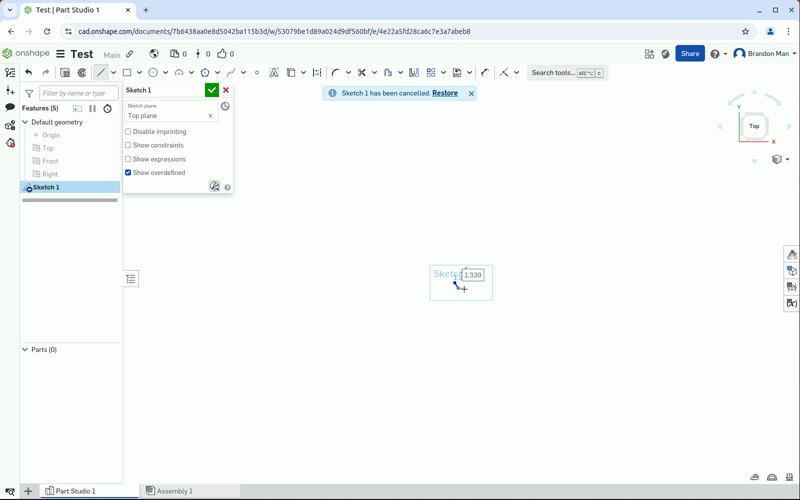
scroll(6)
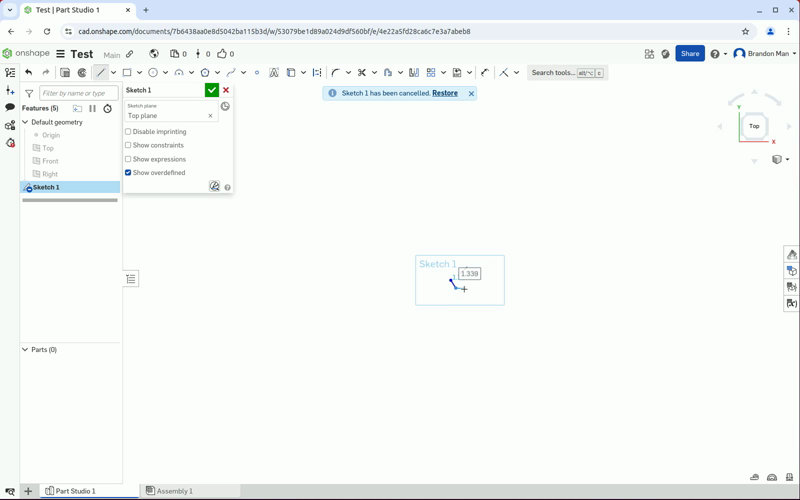
scroll(6)
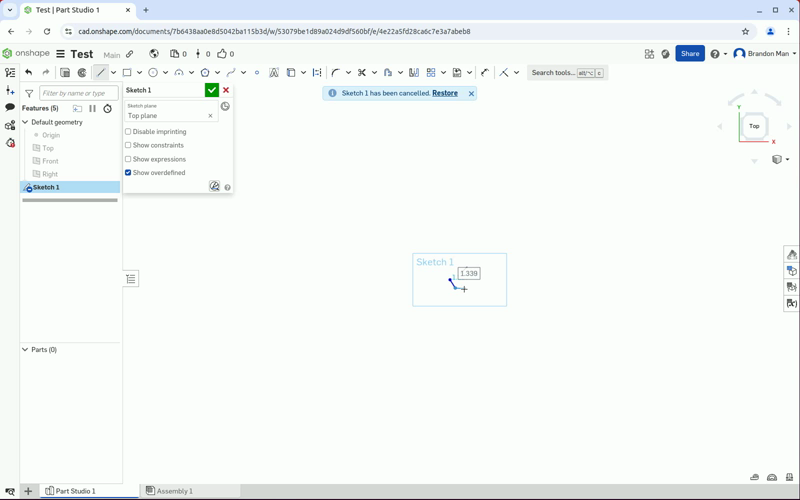
scroll(6)
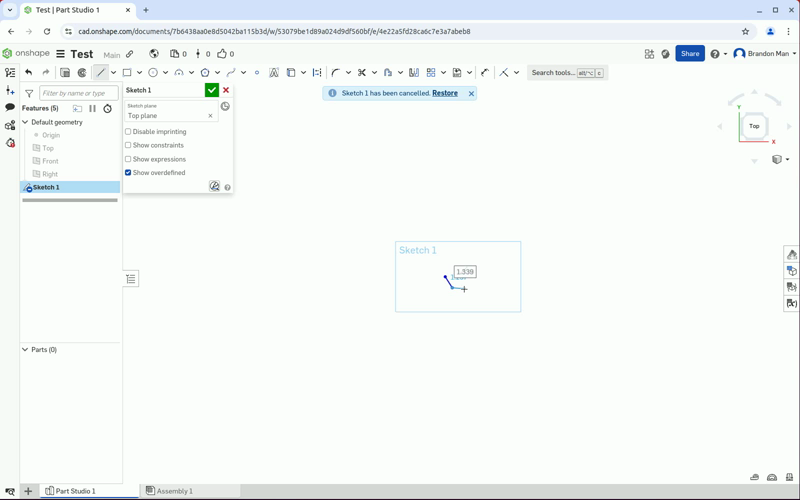
scroll(6)
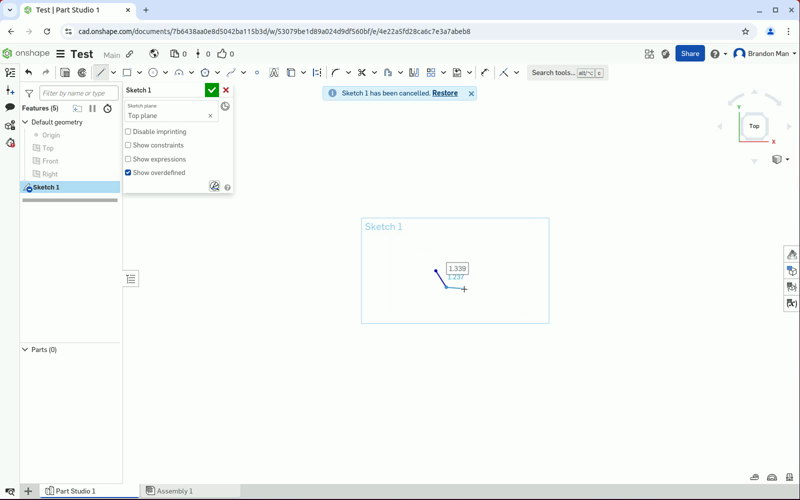
scroll(6)
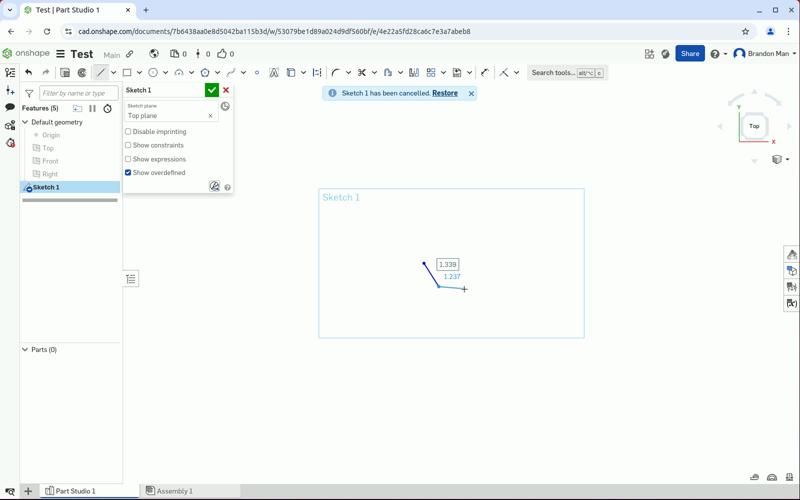
scroll(6)
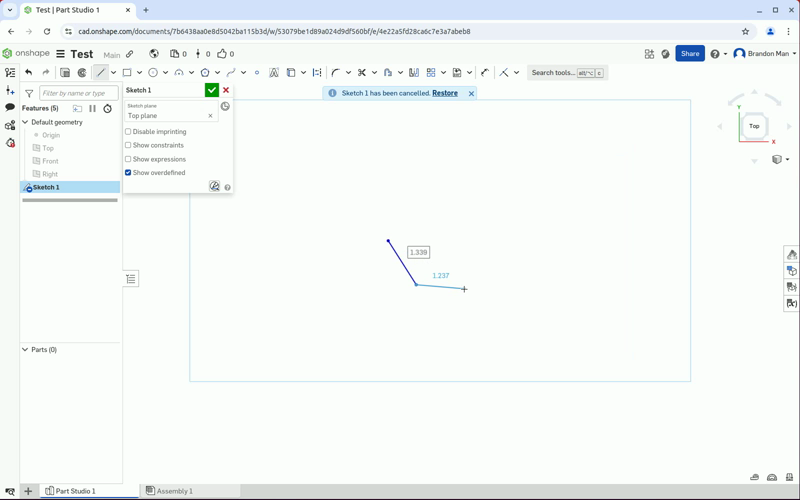
scroll(6)
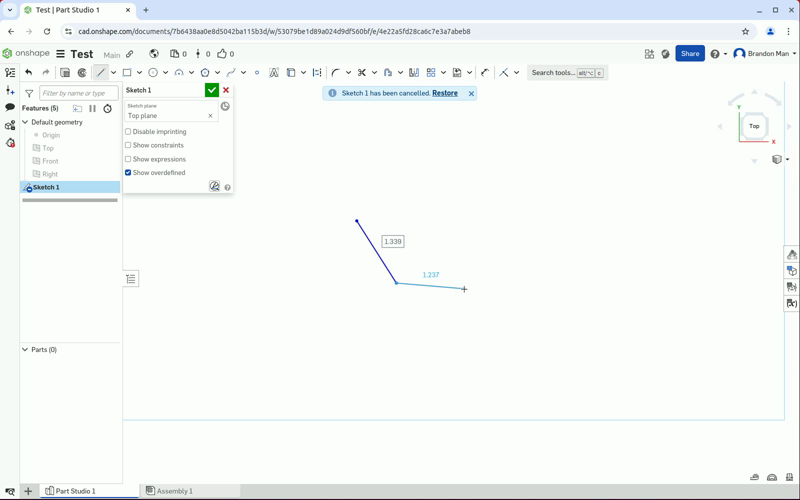
click(464, 288)
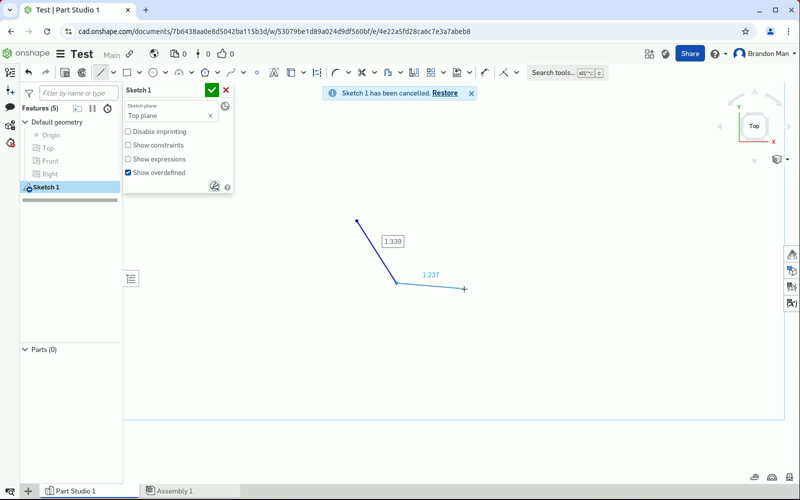
scroll(-6)
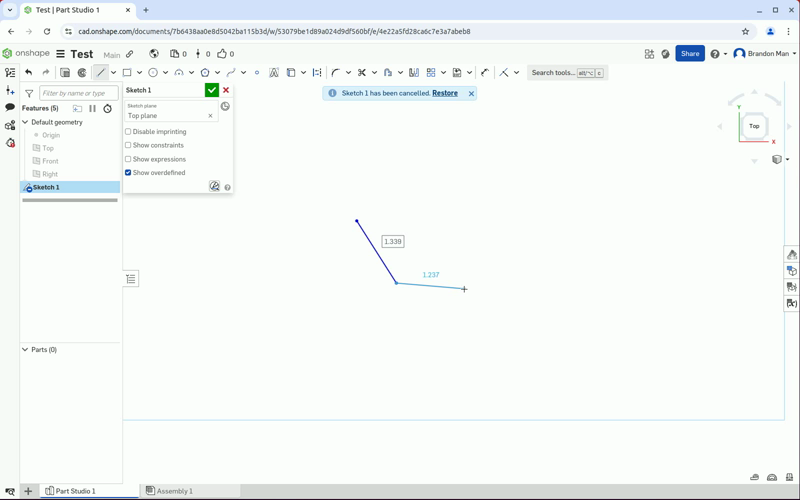
scroll(-6)
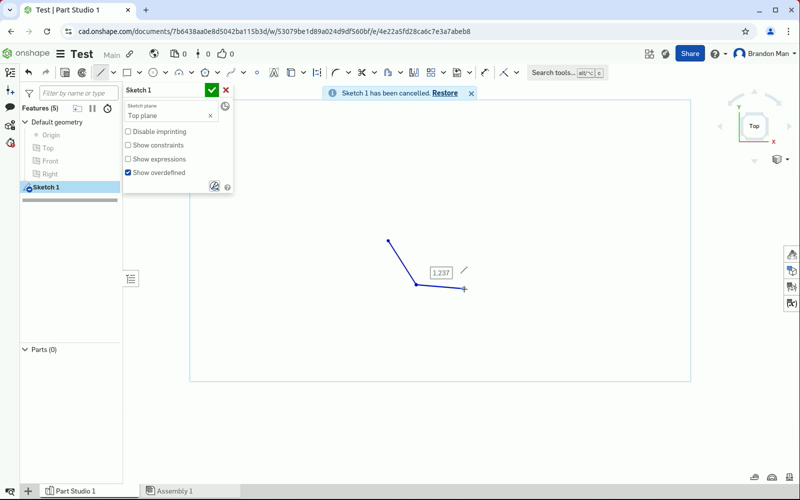
scroll(-6)
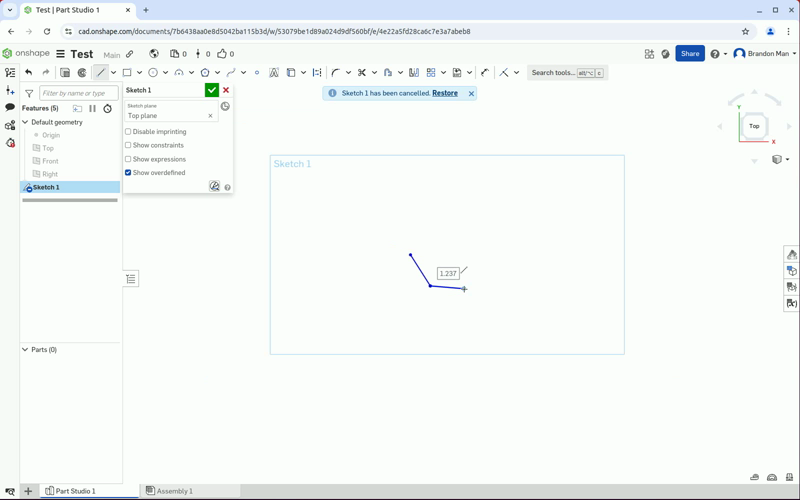
scroll(-6)
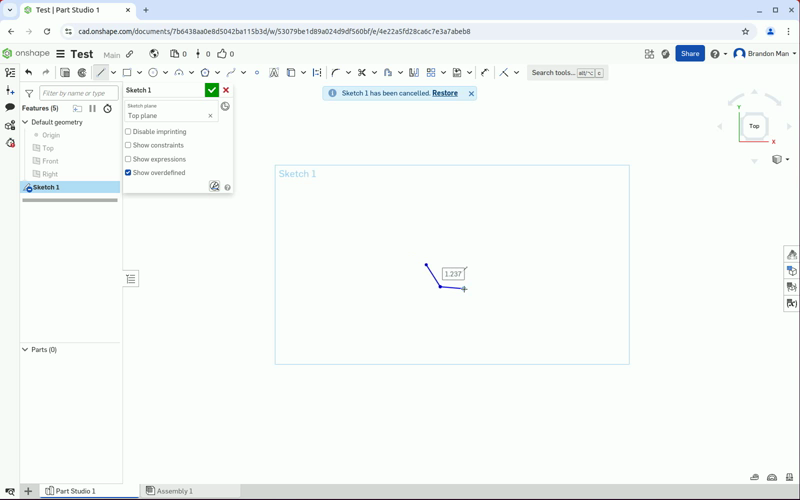
scroll(-6)
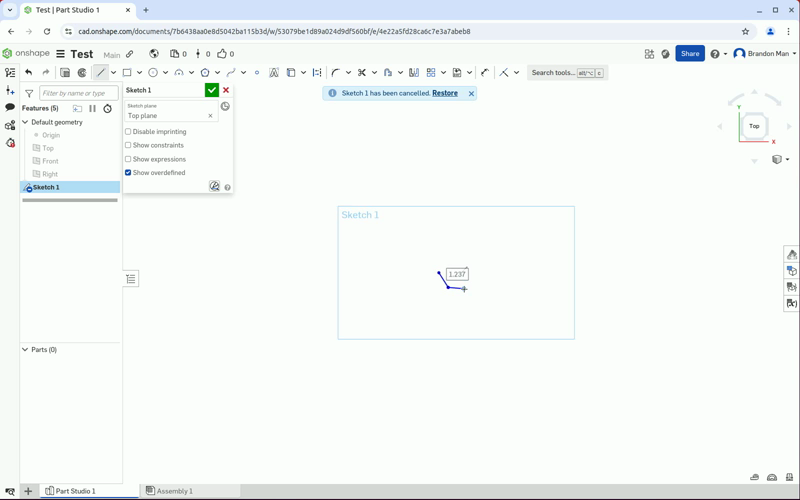
scroll(-6)
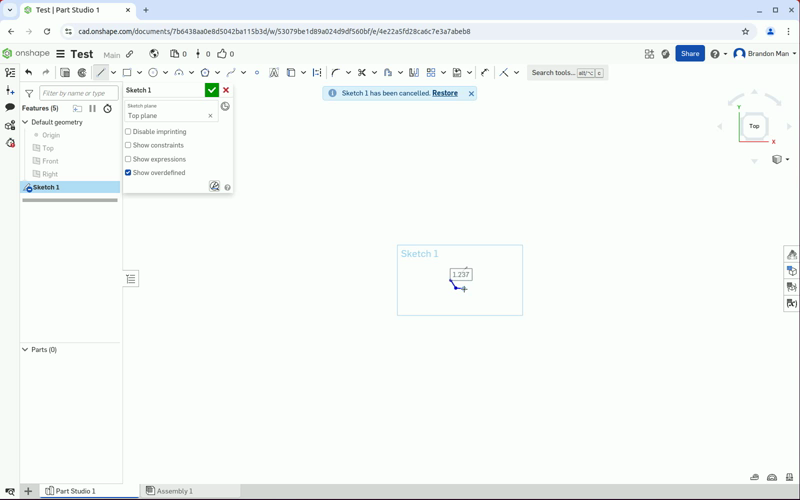
scroll(-6)
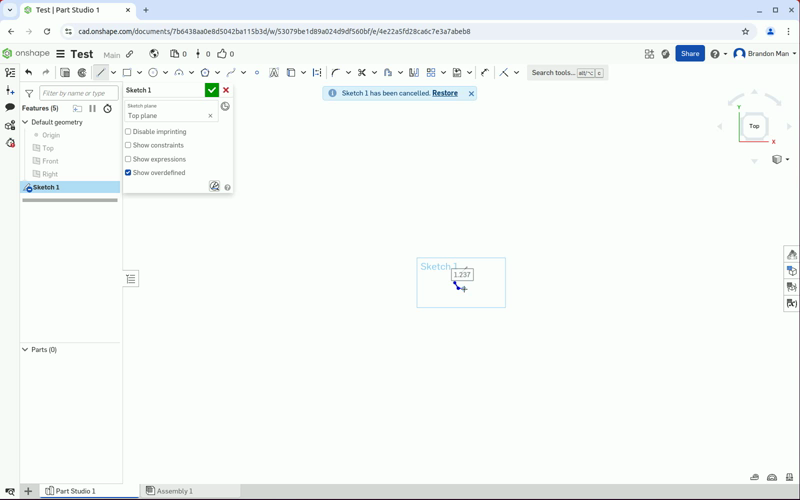
key_up(shift)
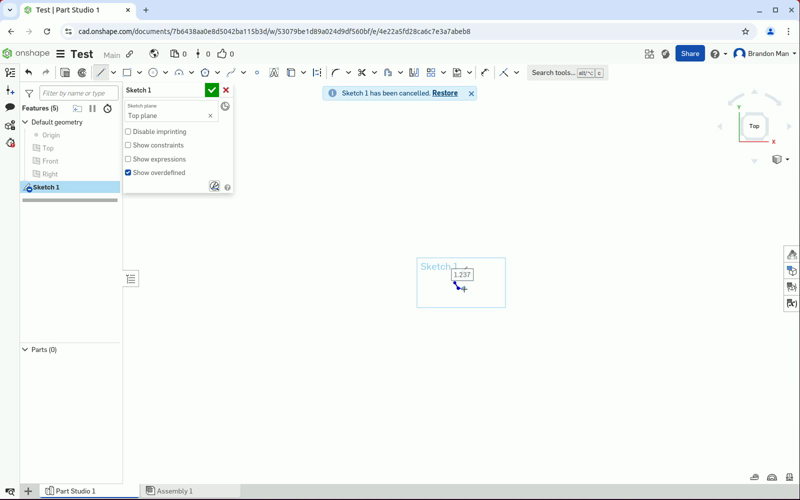
key_down(shift)
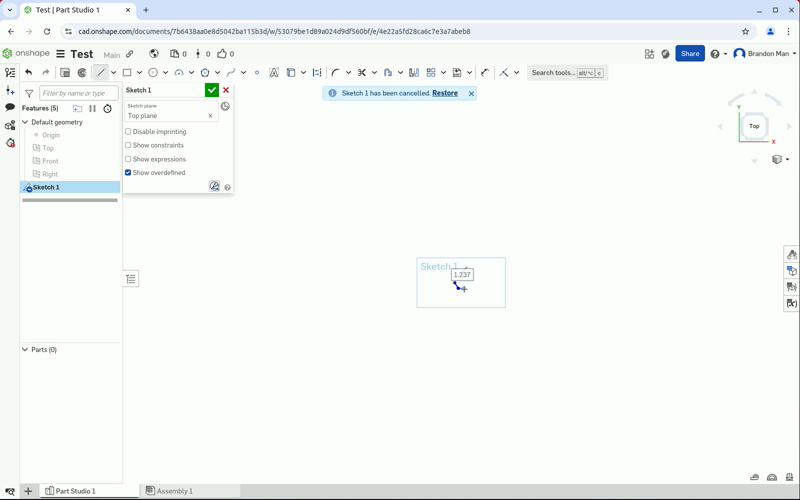
mouse_move(494, 288)
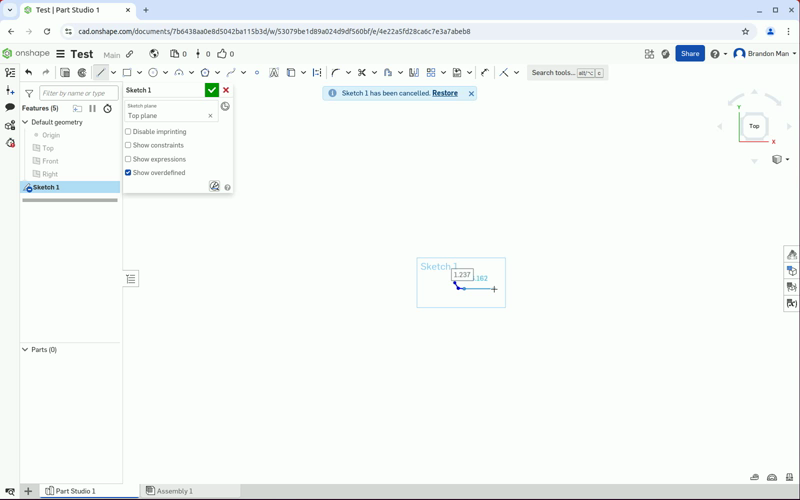
mouse_move(467, 282)
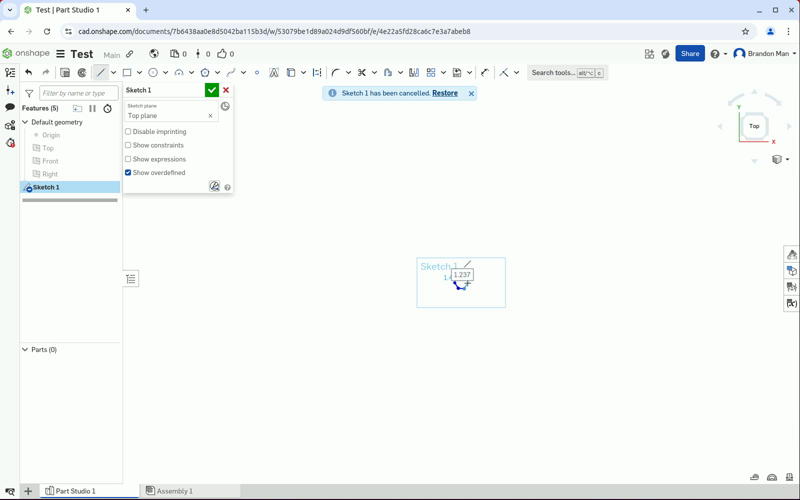
scroll(6)
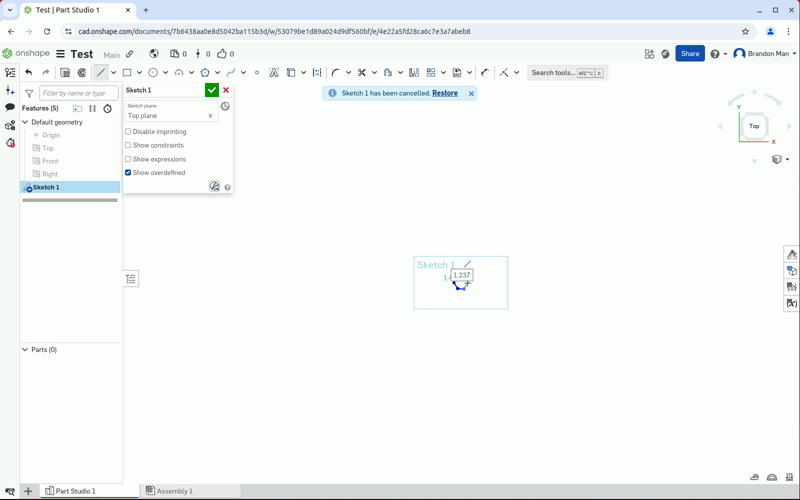
scroll(6)
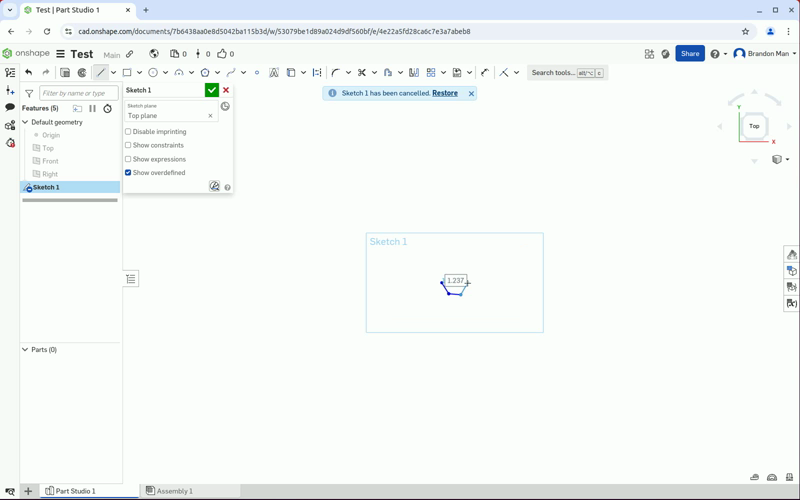
scroll(6)
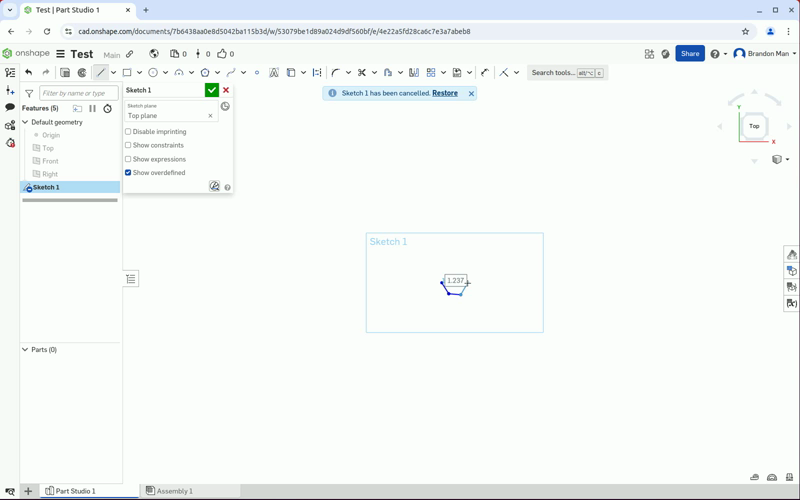
scroll(6)
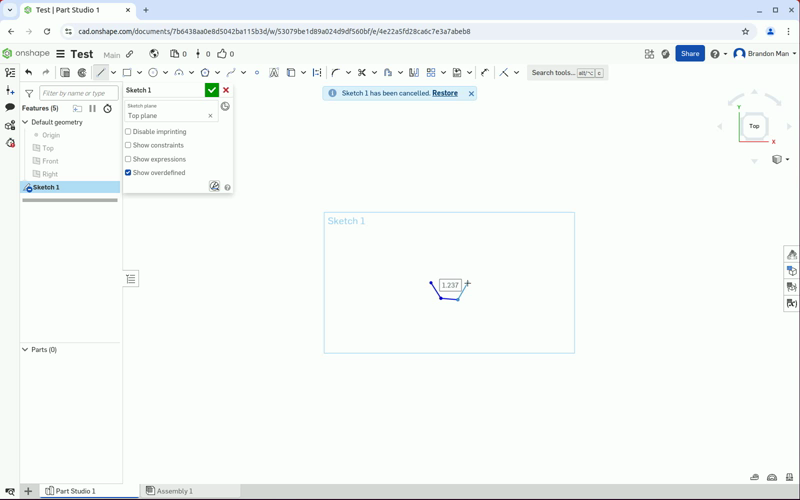
scroll(6)
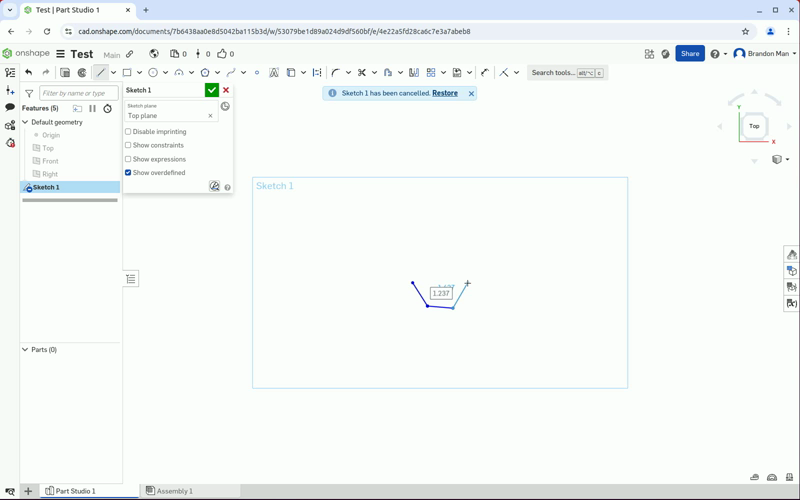
scroll(6)
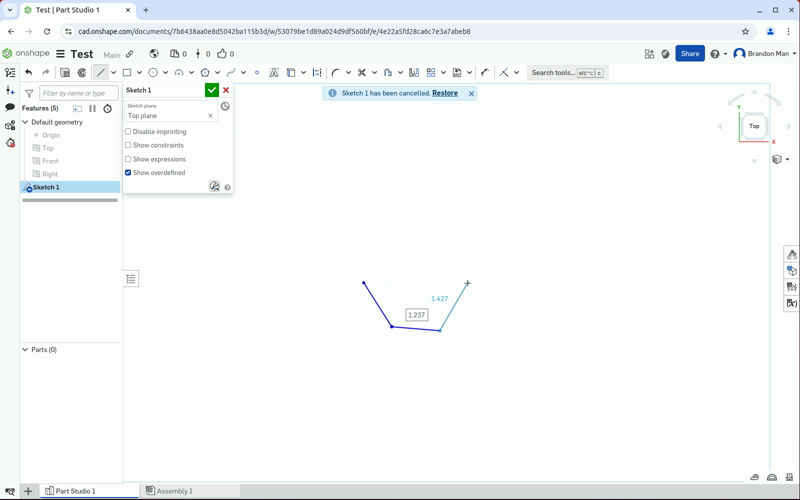
scroll(6)
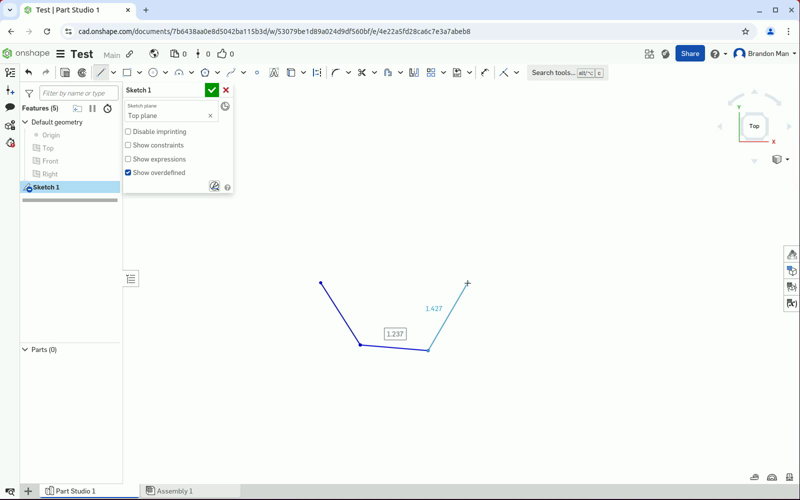
click(467, 282)
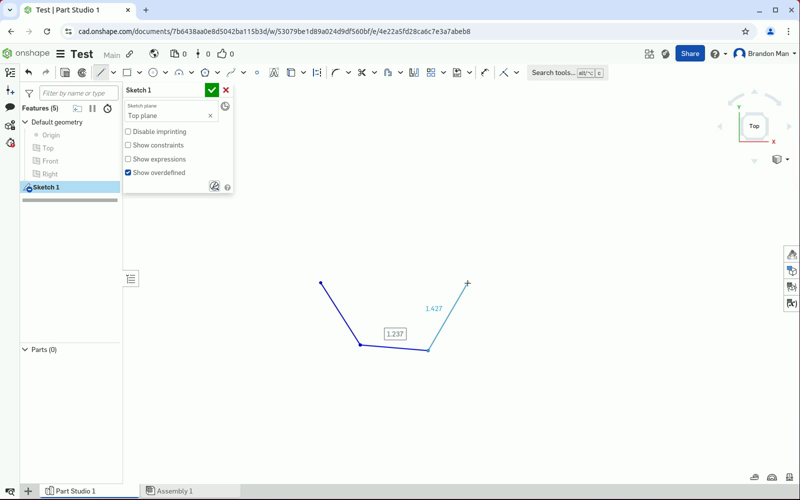
scroll(-6)
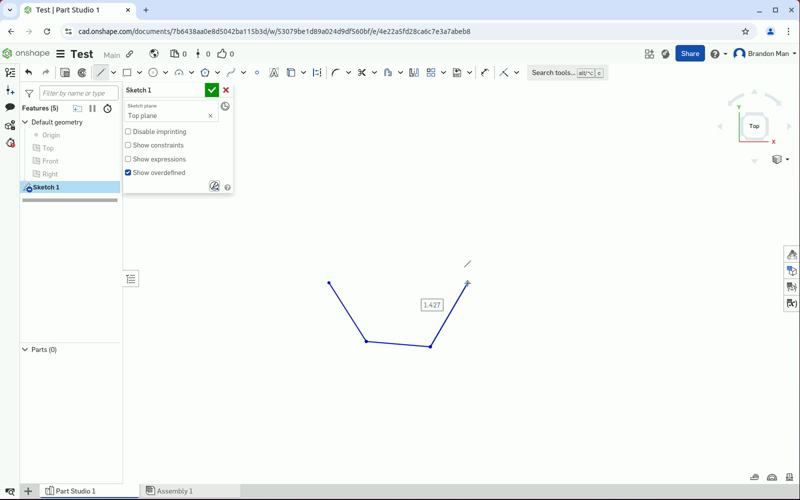
scroll(-6)
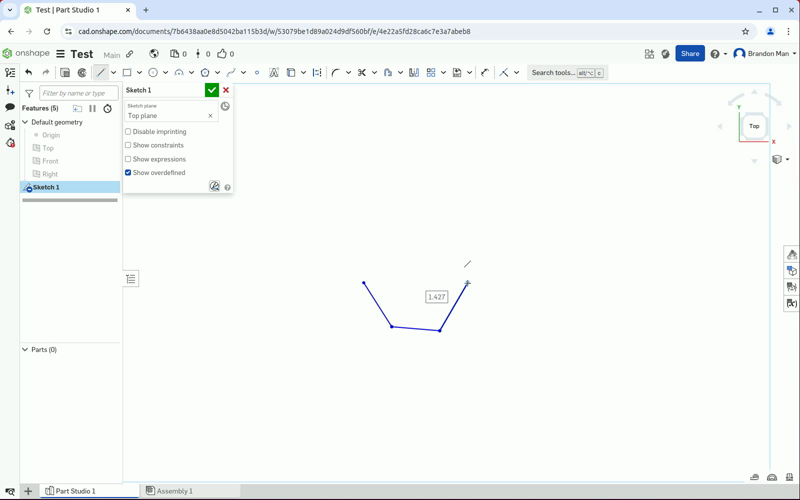
scroll(-6)
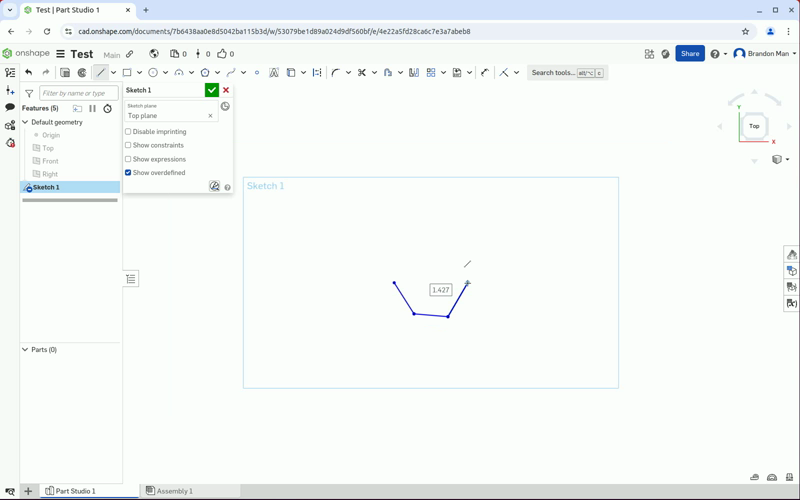
scroll(-6)
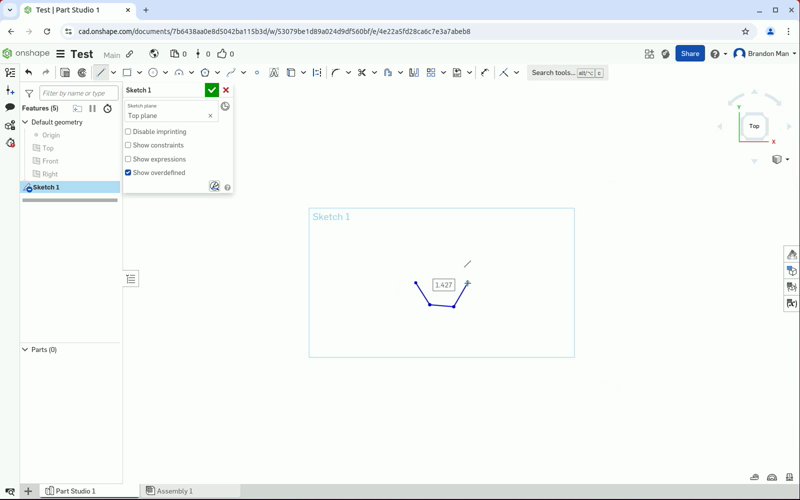
scroll(-6)
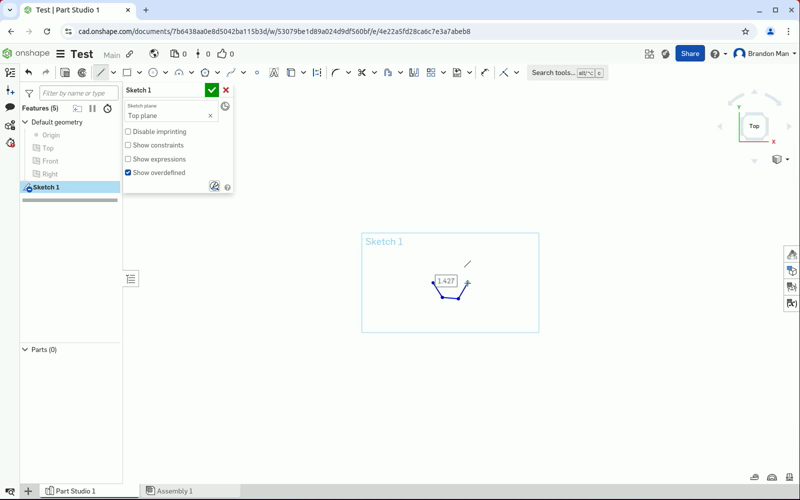
scroll(-6)
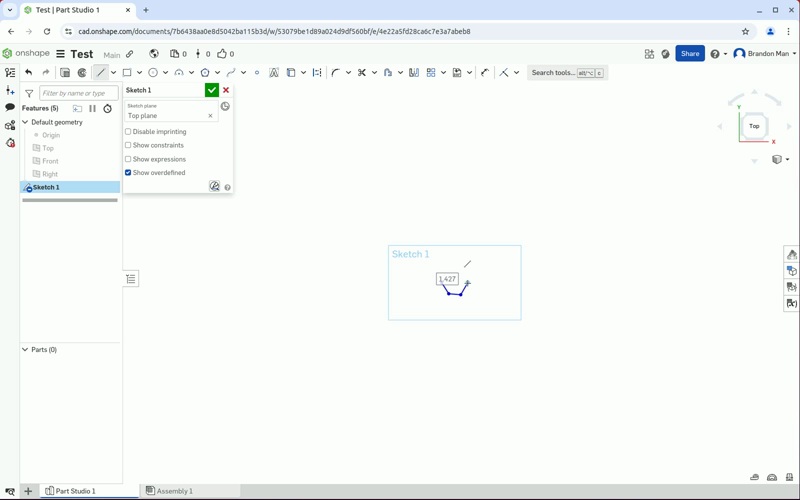
scroll(-6)
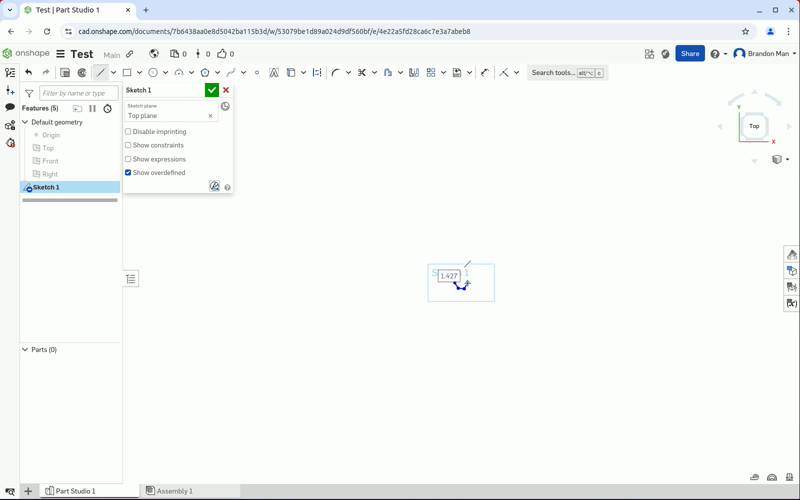
key_up(shift)
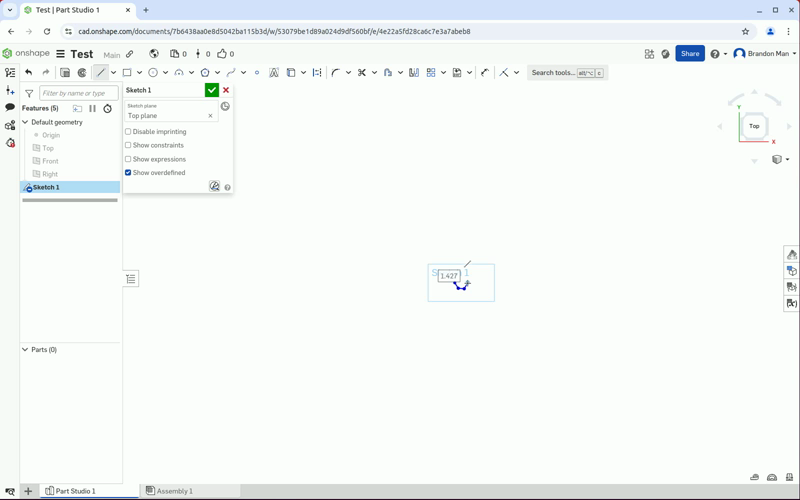
key_down(shift)
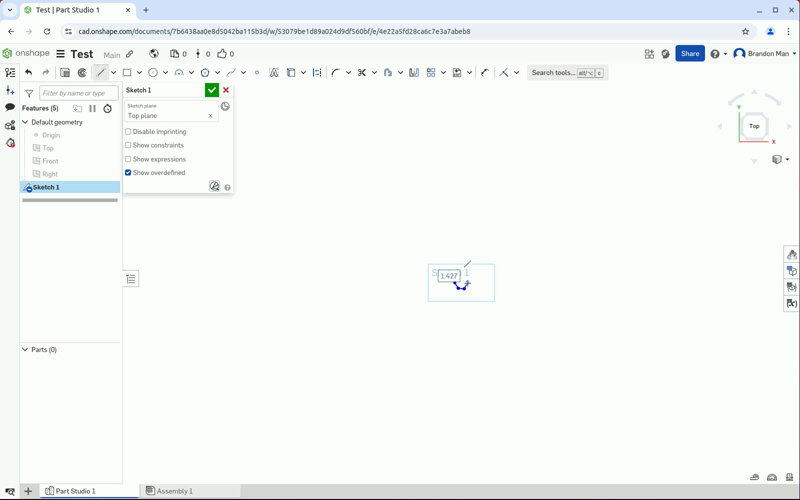
mouse_move(497, 282)
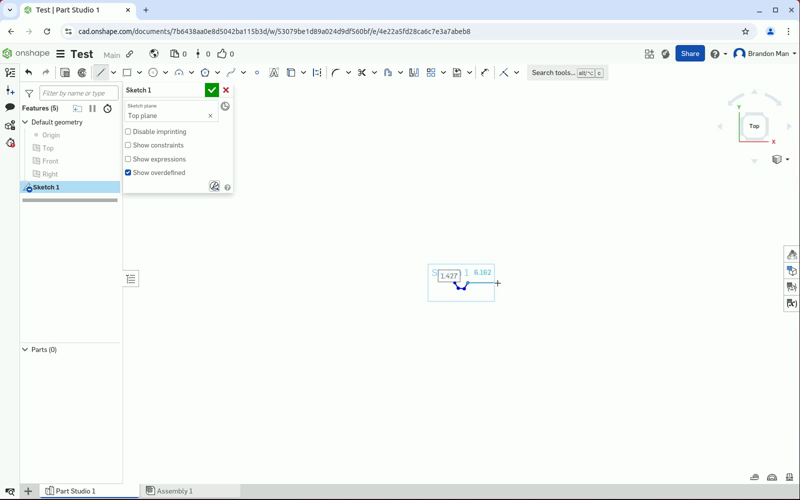
mouse_move(464, 277)
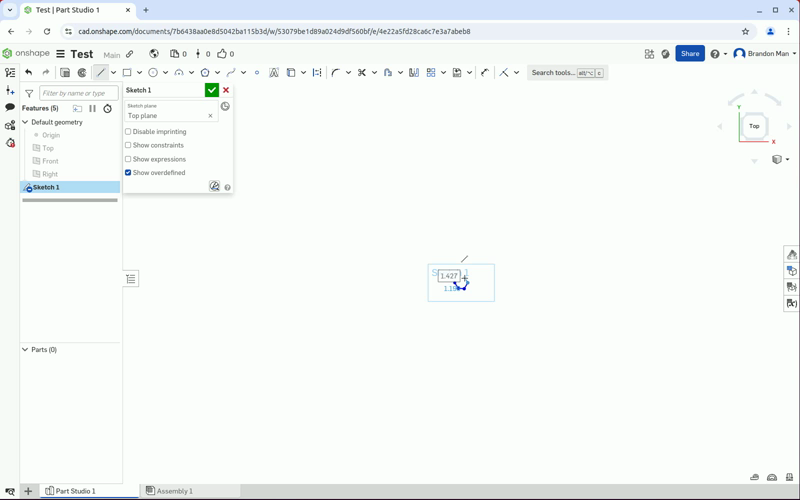
scroll(6)
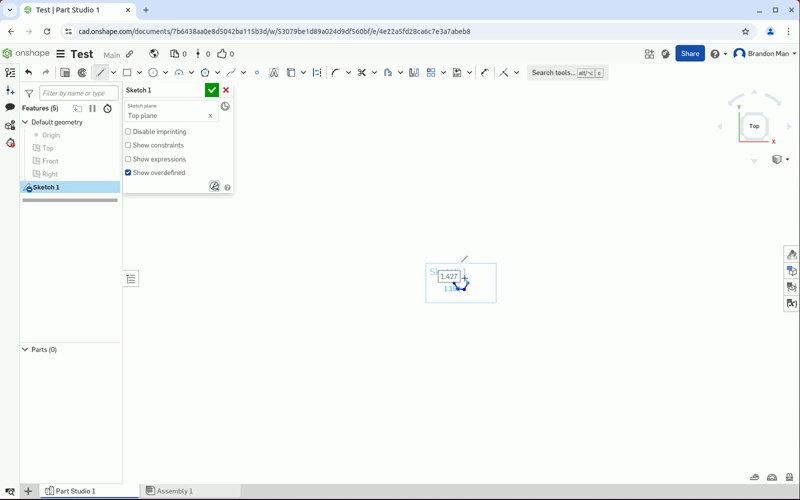
scroll(6)
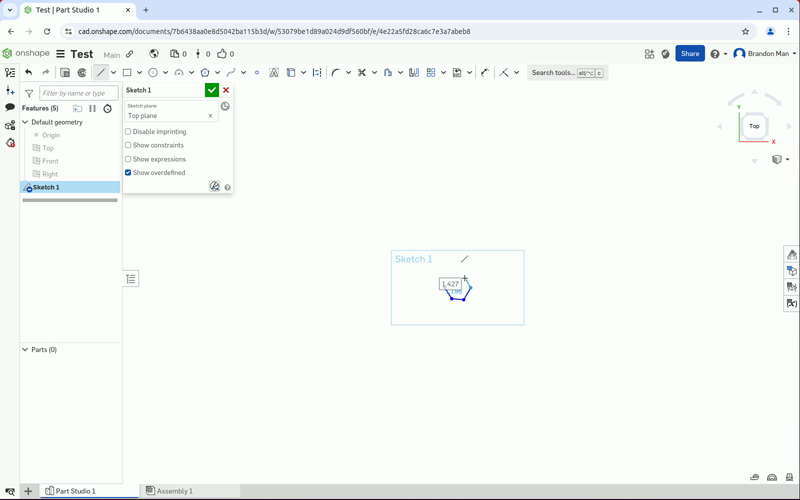
scroll(6)
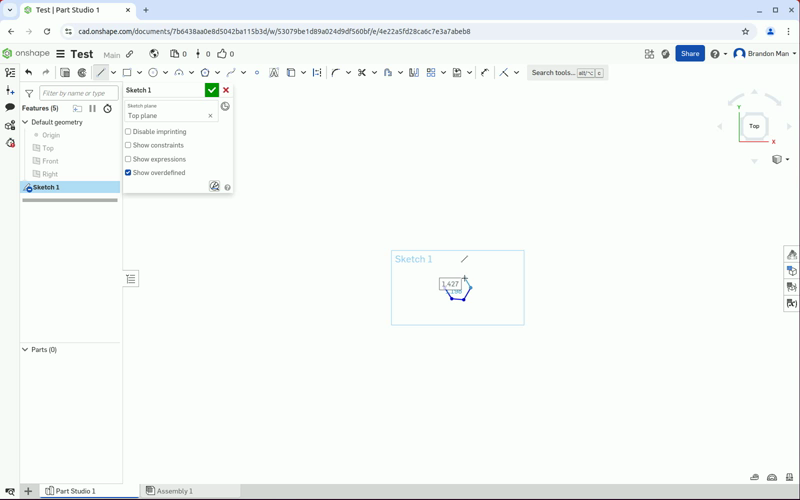
scroll(6)
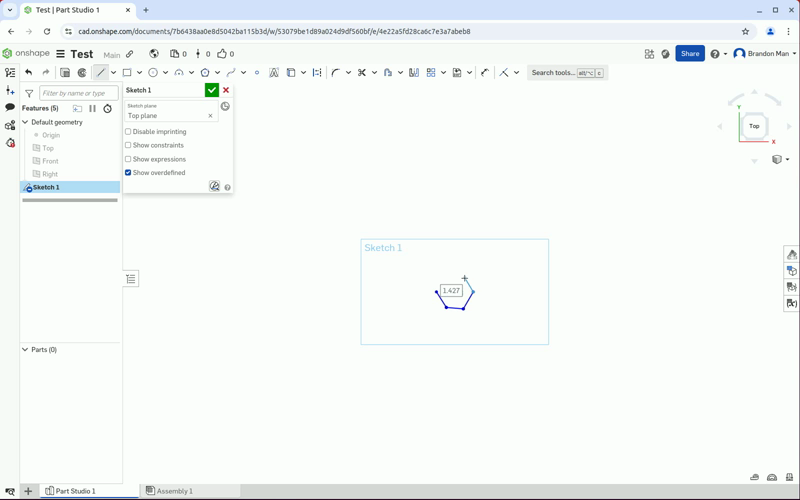
scroll(6)
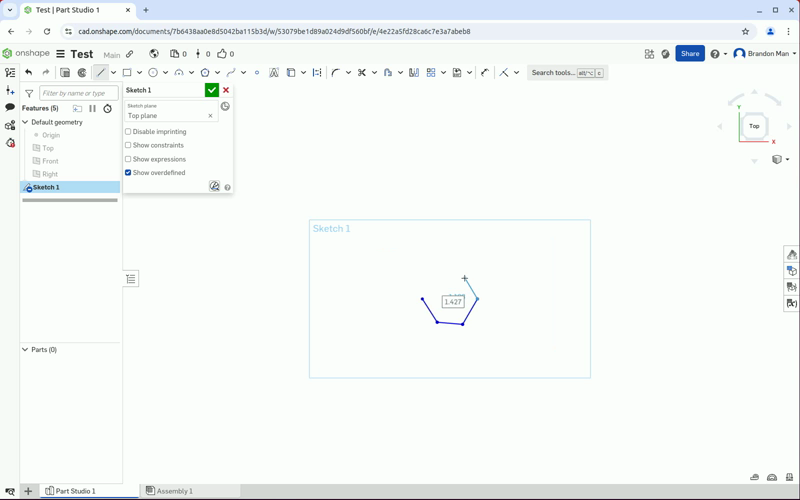
scroll(6)
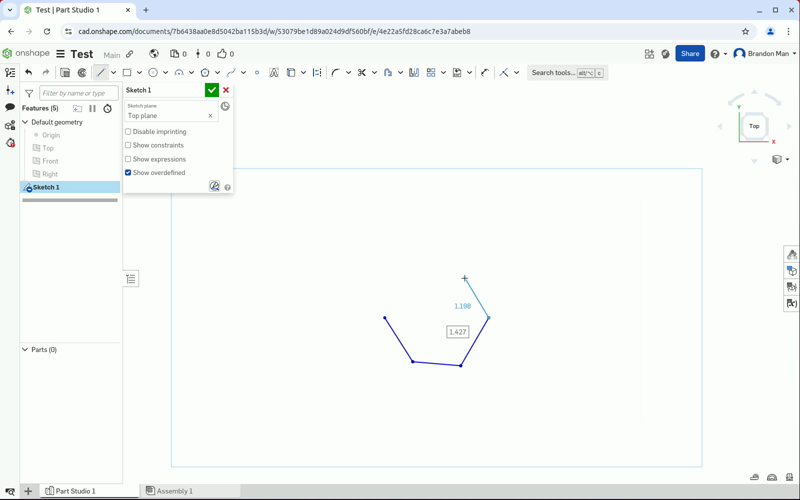
scroll(6)
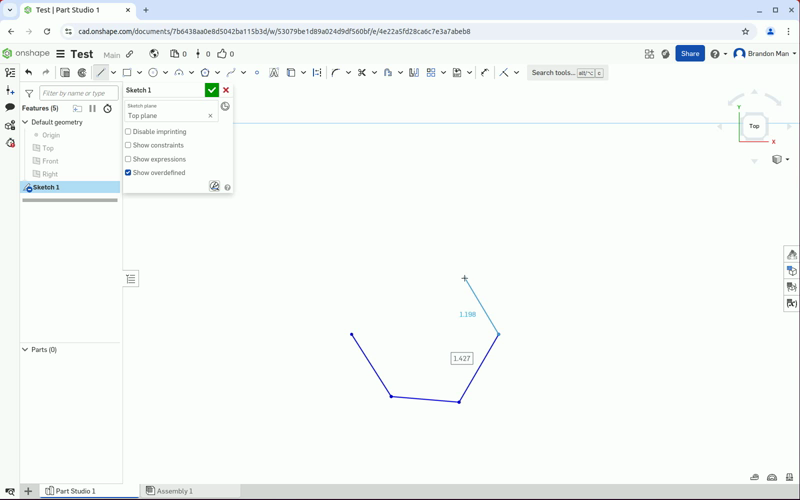
click(464, 277)
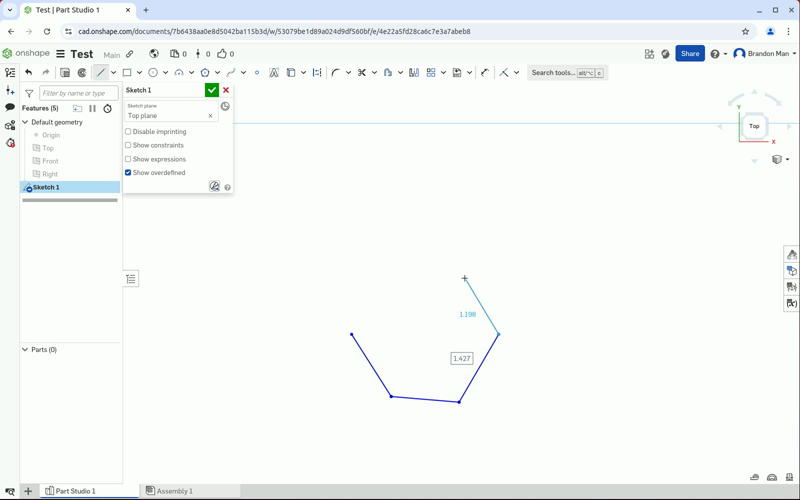
scroll(-6)
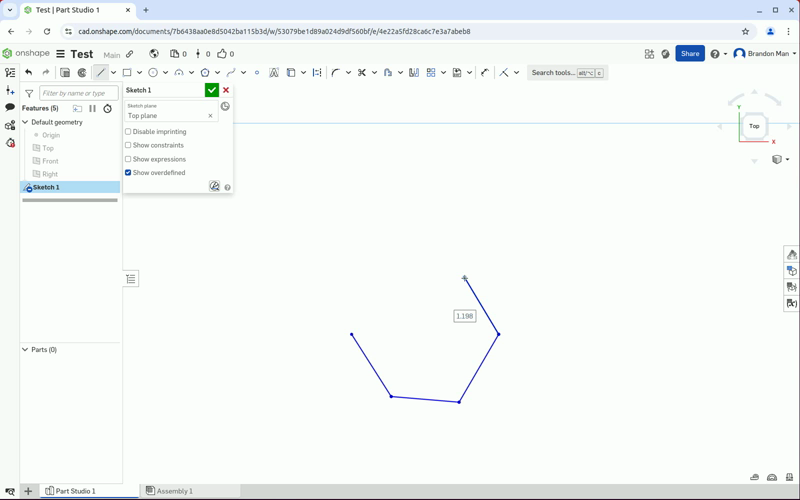
scroll(-6)
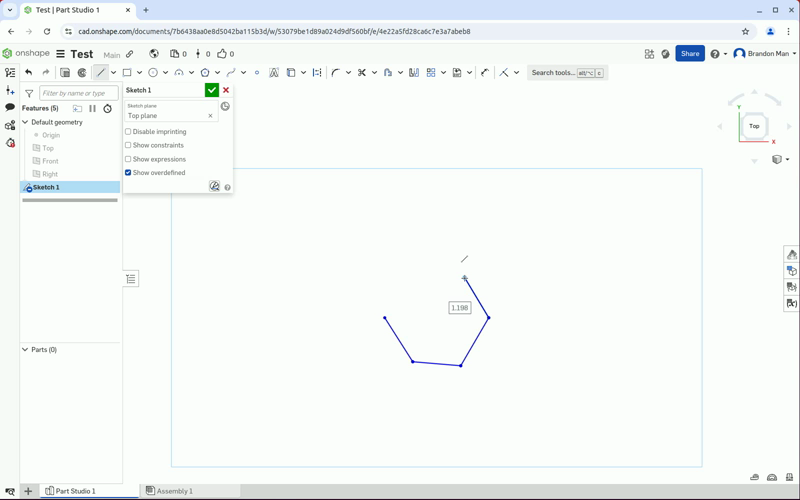
scroll(-6)
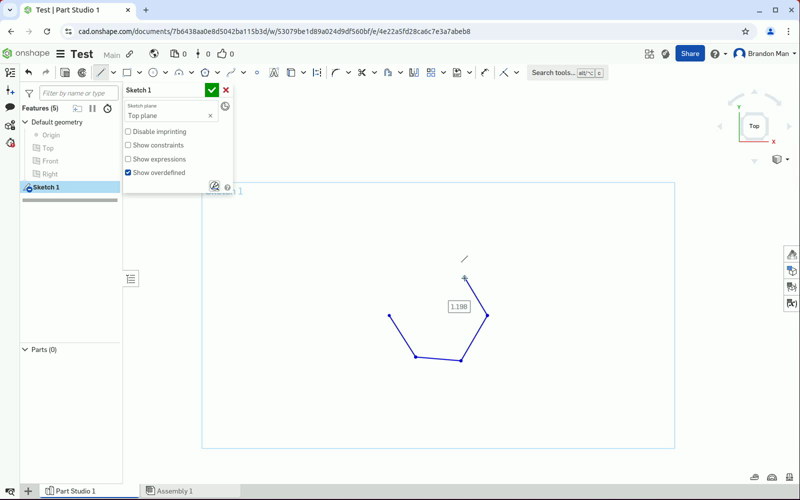
scroll(-6)
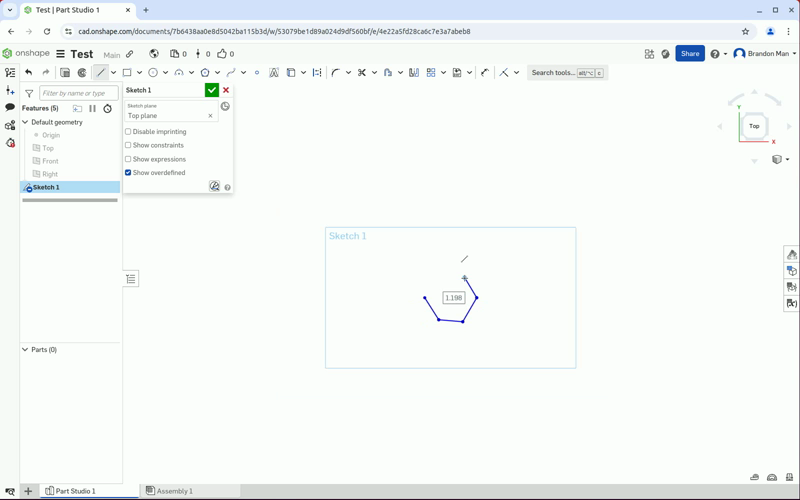
scroll(-6)
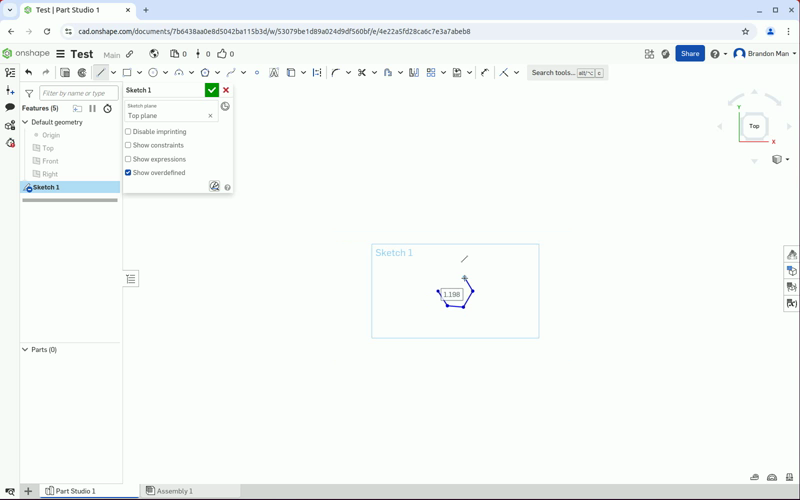
scroll(-6)
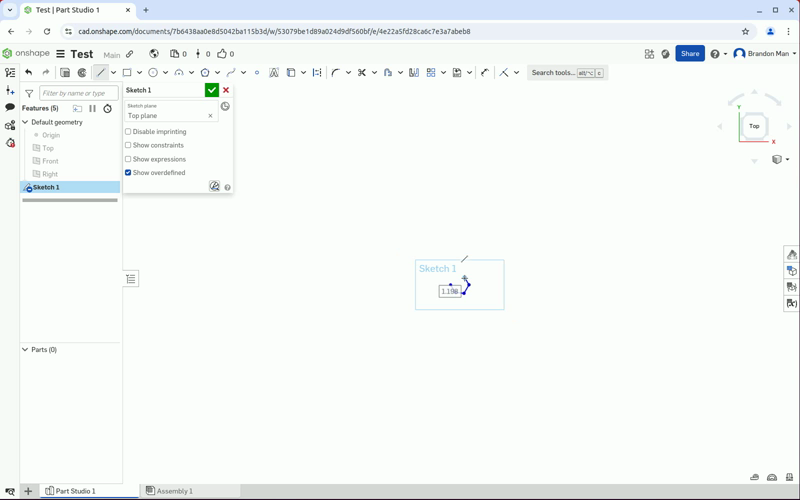
scroll(-6)
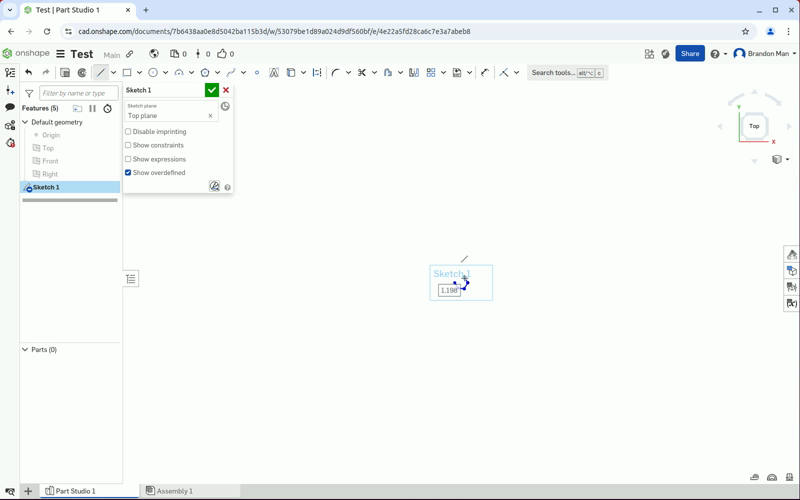
key_up(shift)
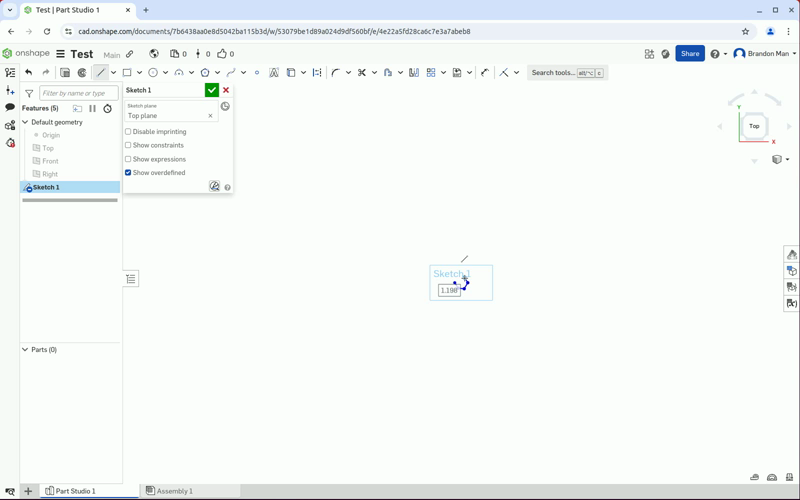
key_down(shift)
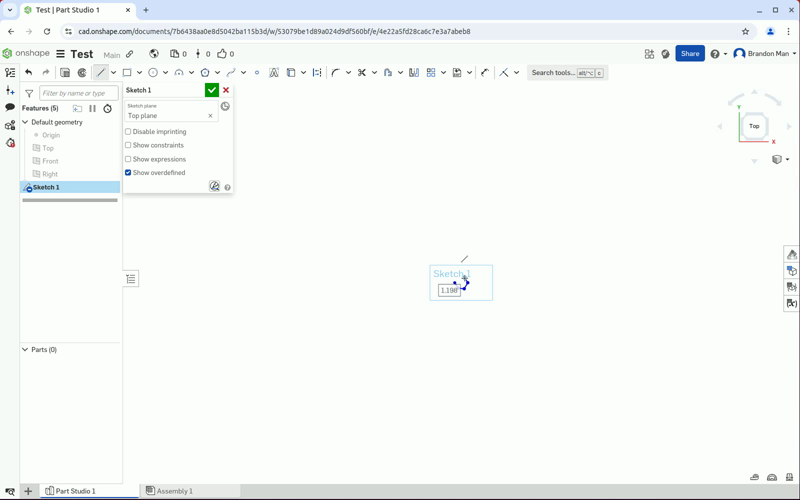
mouse_move(494, 277)
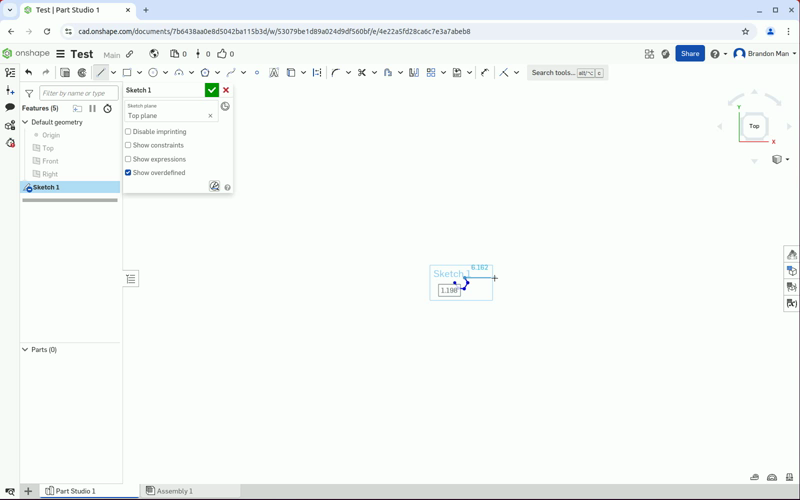
mouse_move(458, 277)
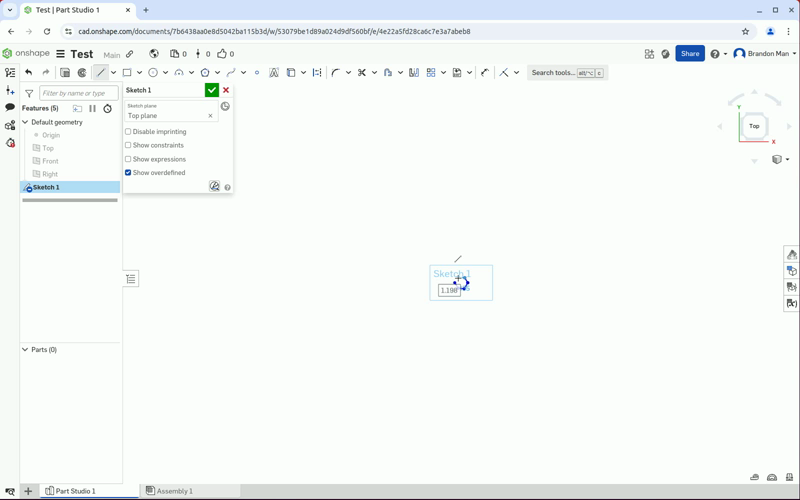
scroll(6)
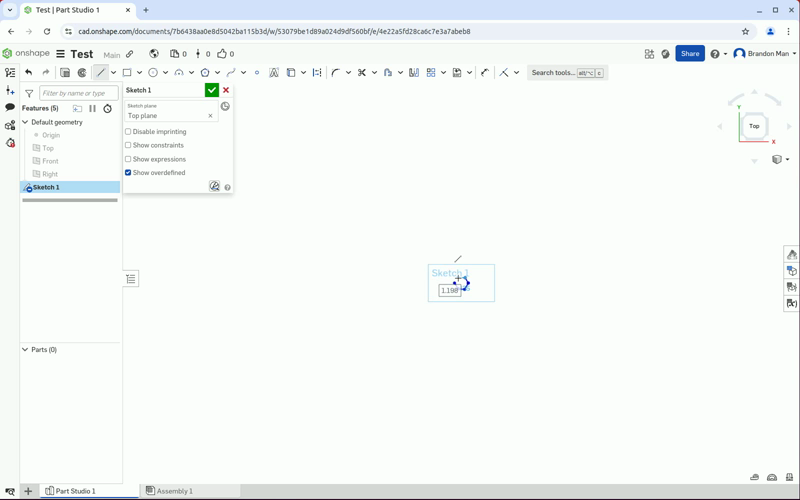
scroll(6)
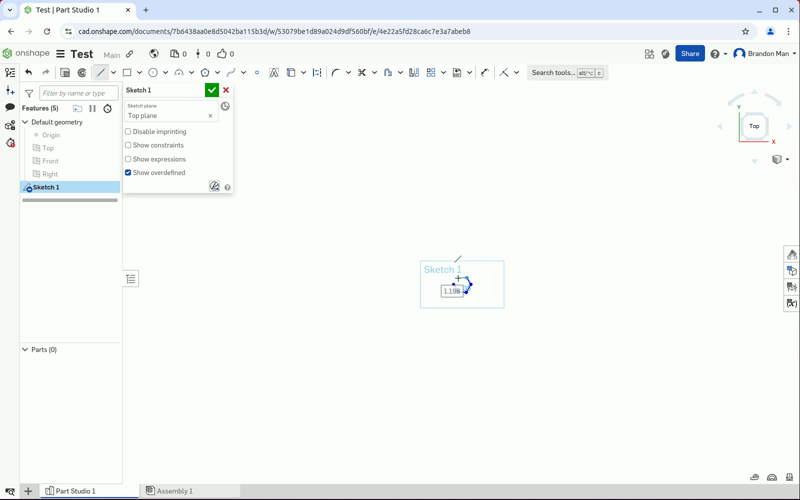
scroll(6)
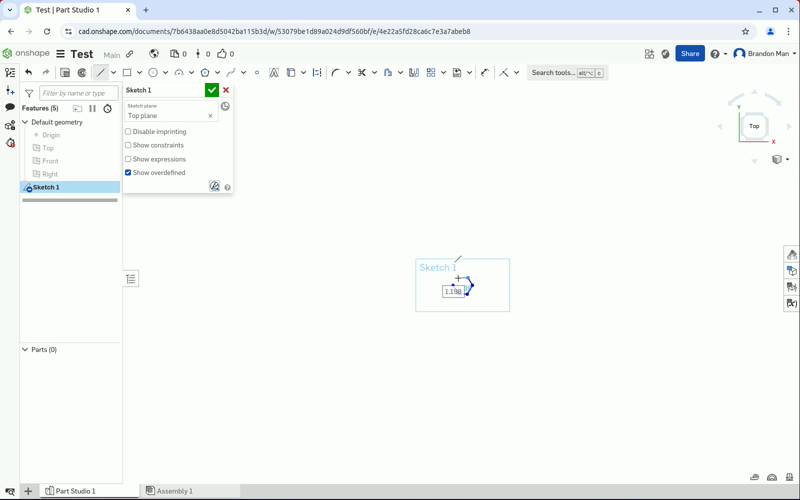
scroll(6)
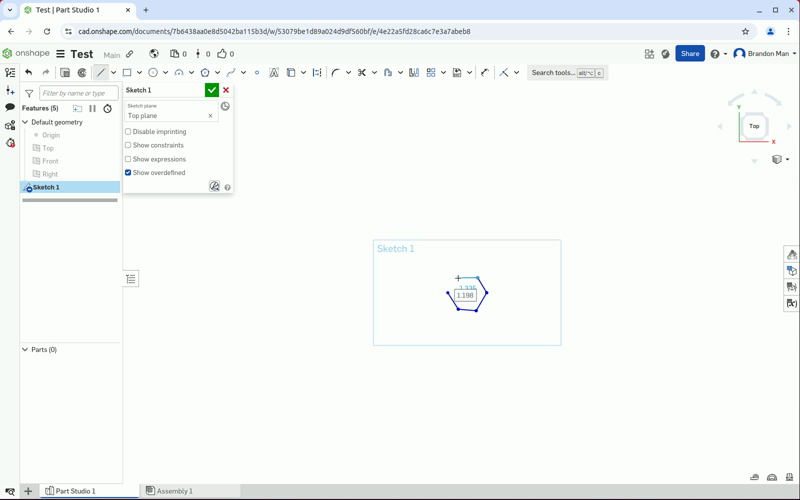
scroll(6)
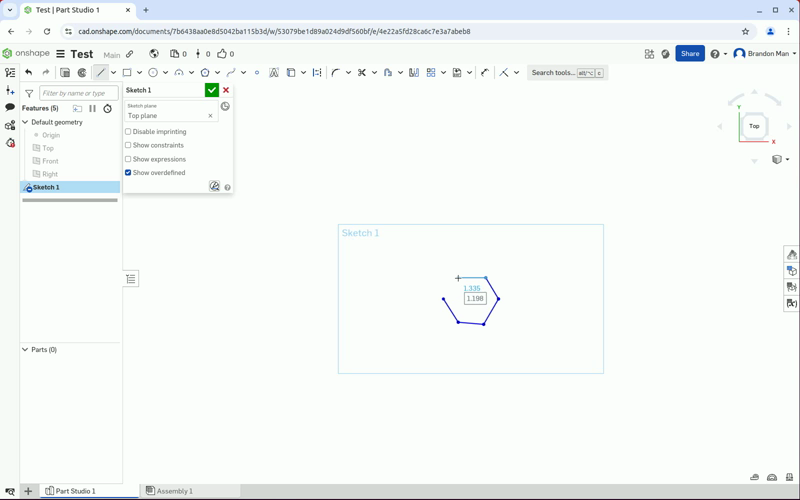
scroll(6)
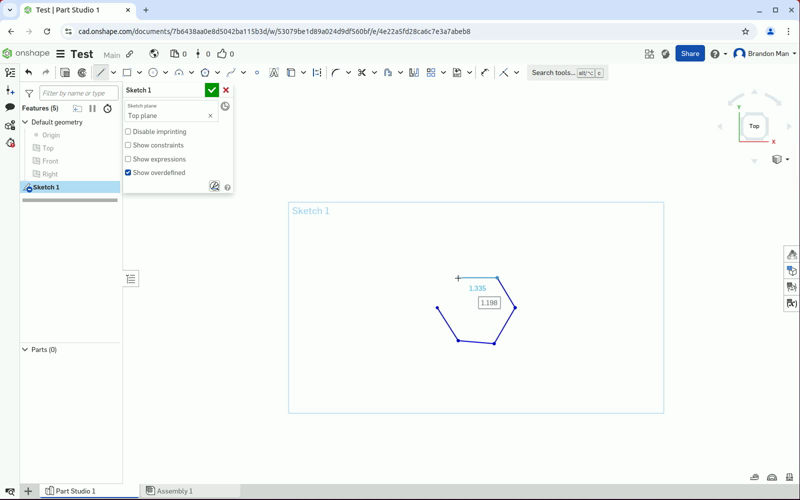
scroll(6)
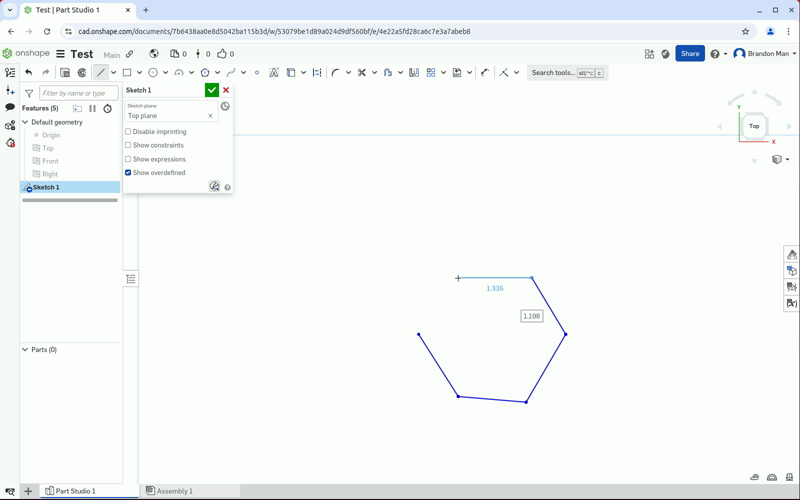
click(458, 277)
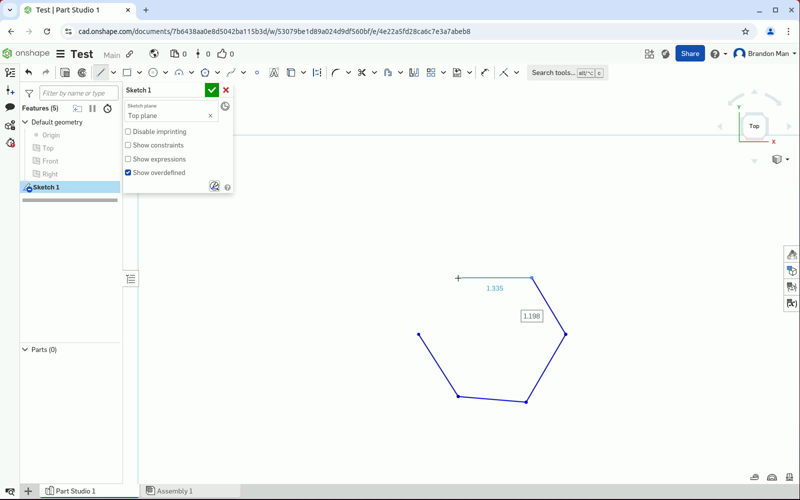
scroll(-6)
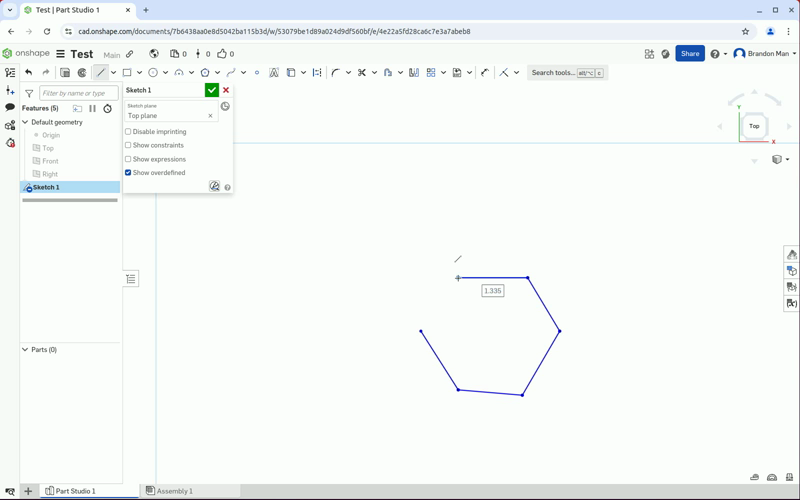
scroll(-6)
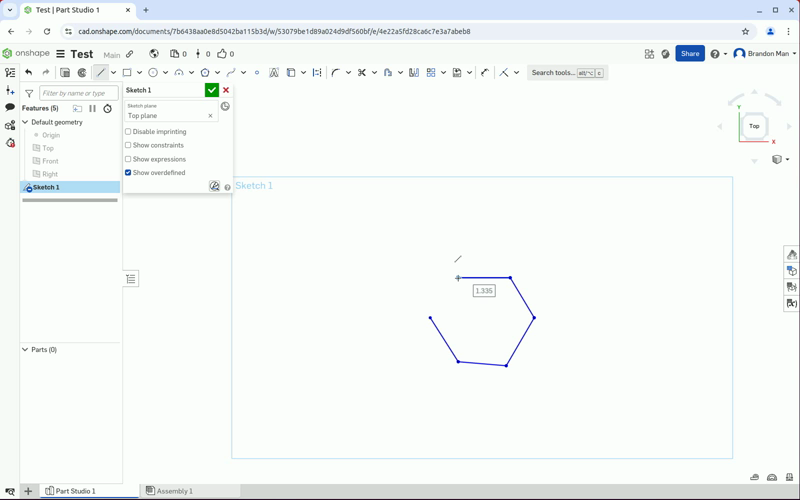
scroll(-6)
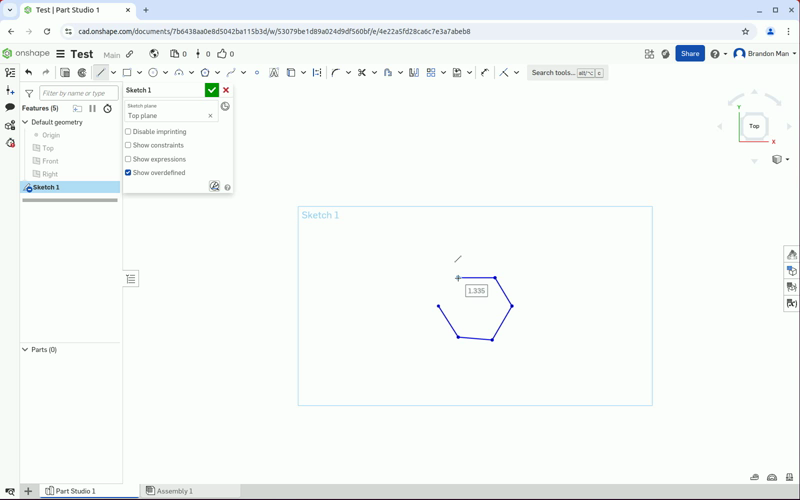
scroll(-6)
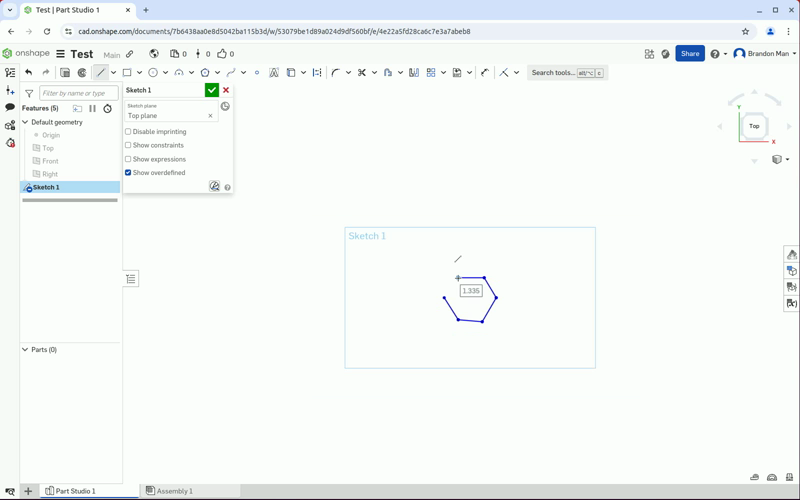
scroll(-6)
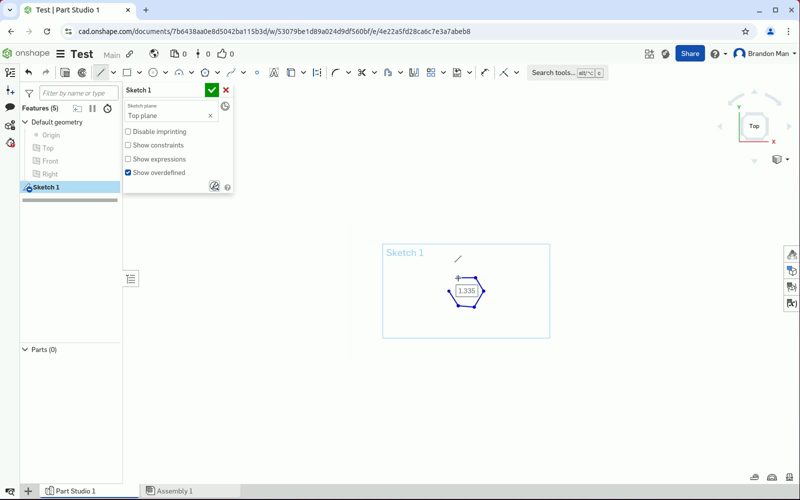
scroll(-6)
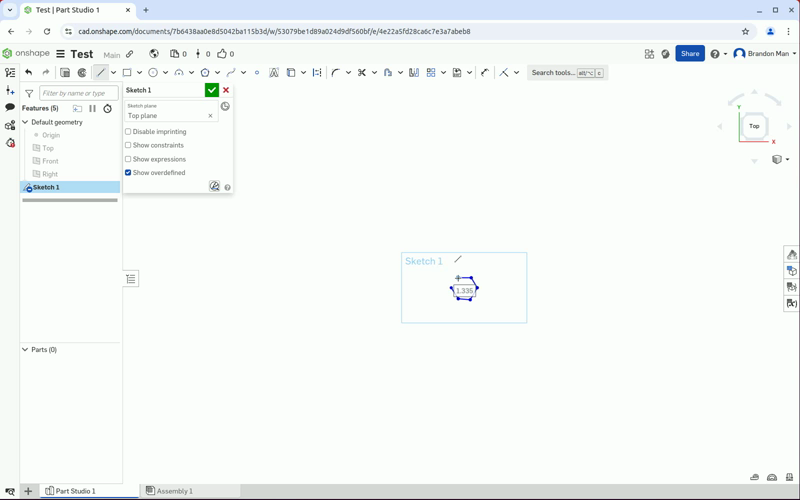
scroll(-6)
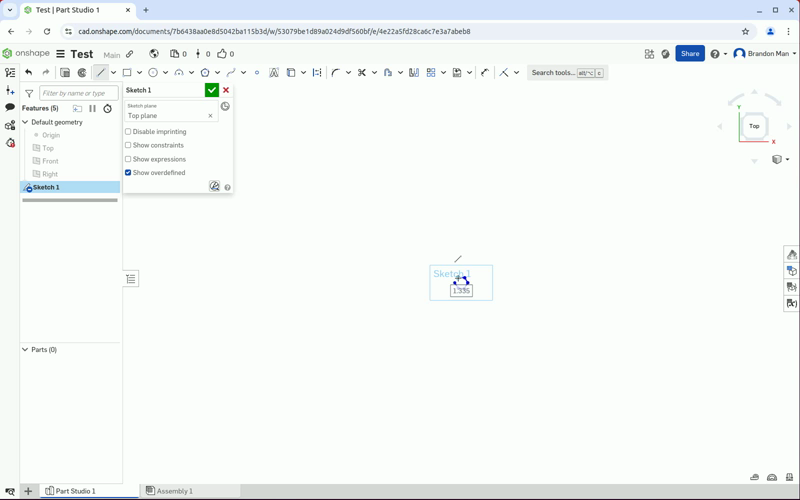
key_up(shift)
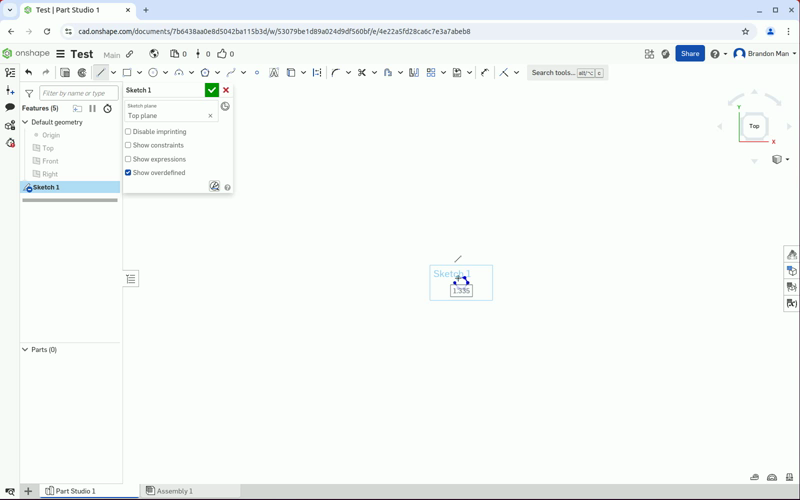
mouse_move(488, 277)
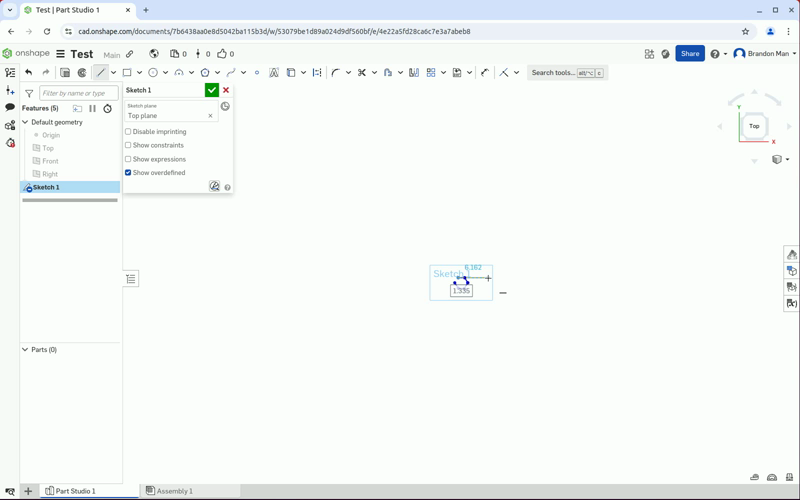
key_down(shift)
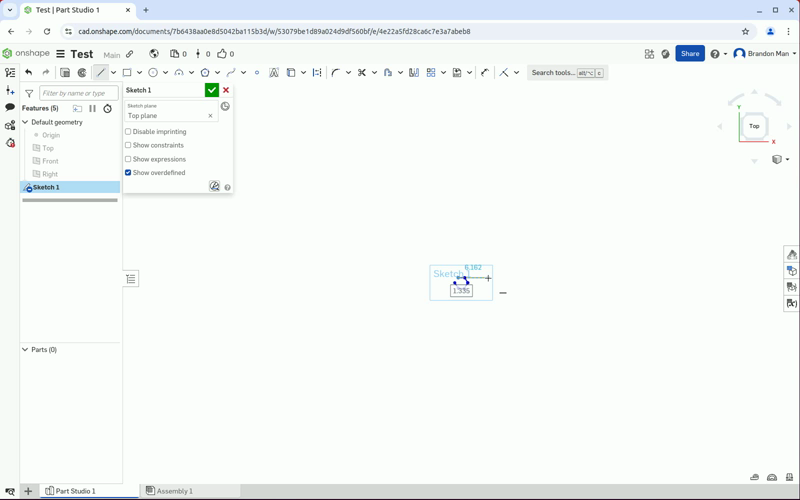
mouse_move(454, 282)
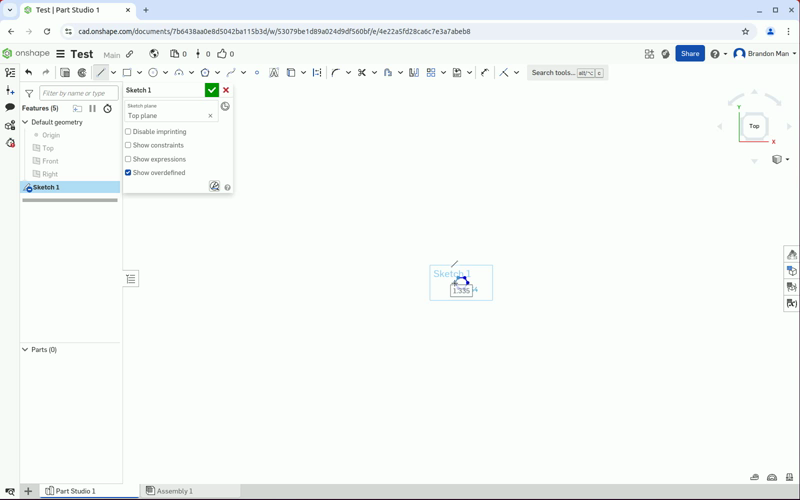
scroll(6)
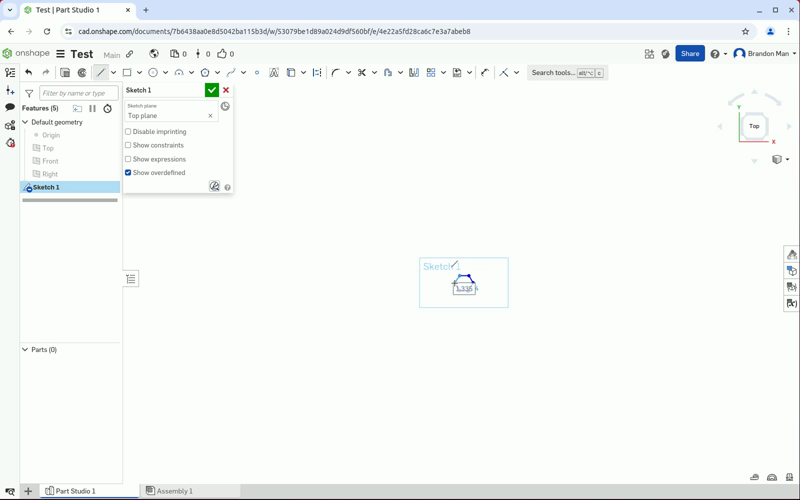
scroll(6)
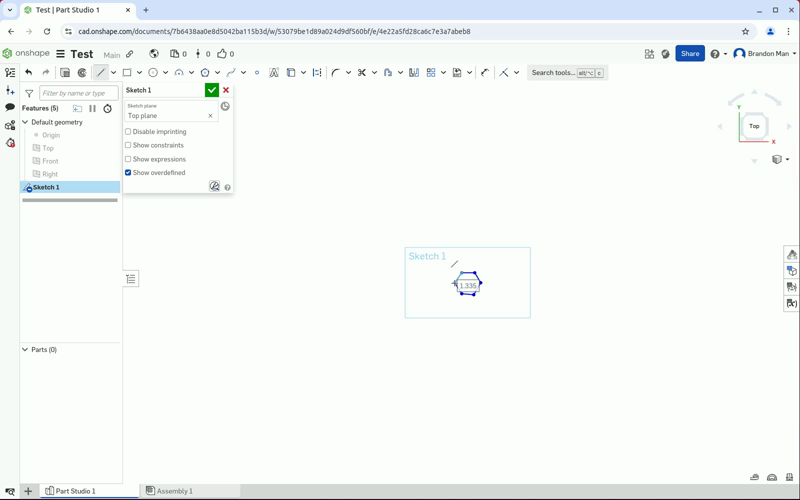
scroll(6)
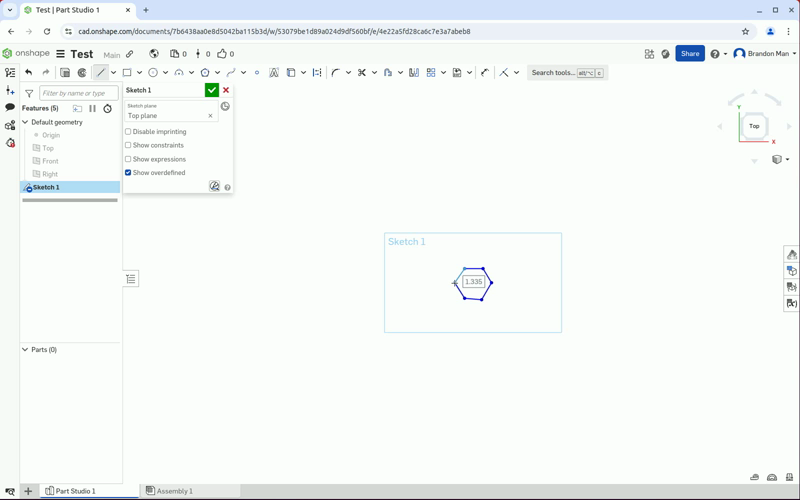
scroll(6)
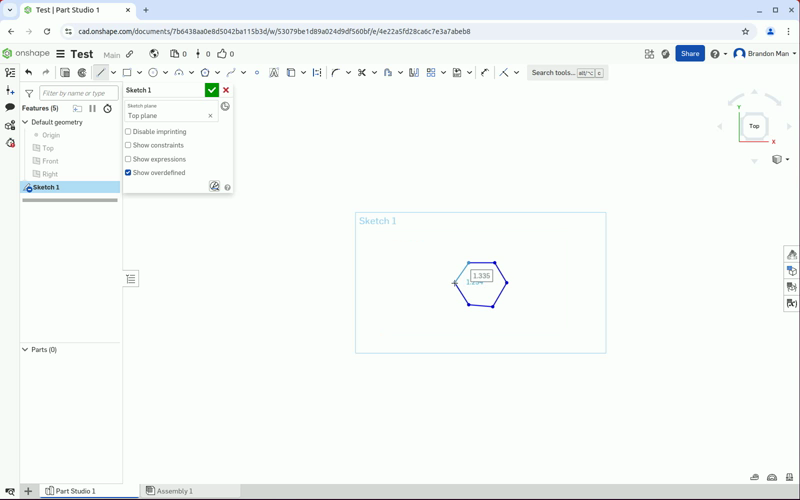
scroll(6)
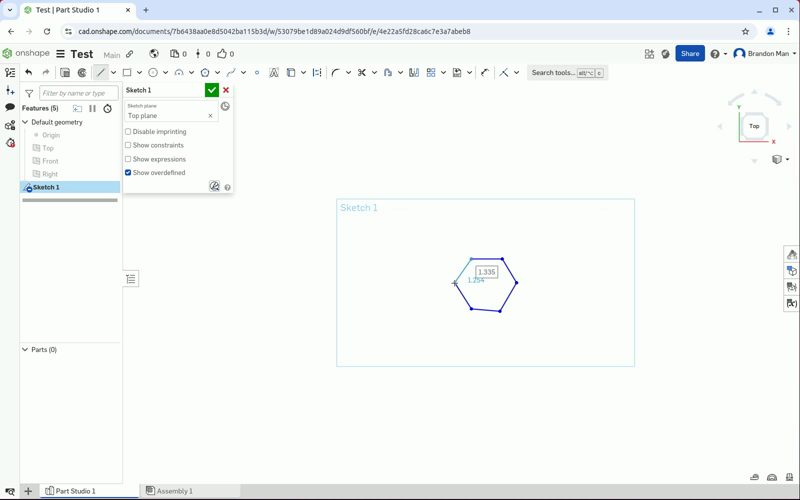
scroll(6)
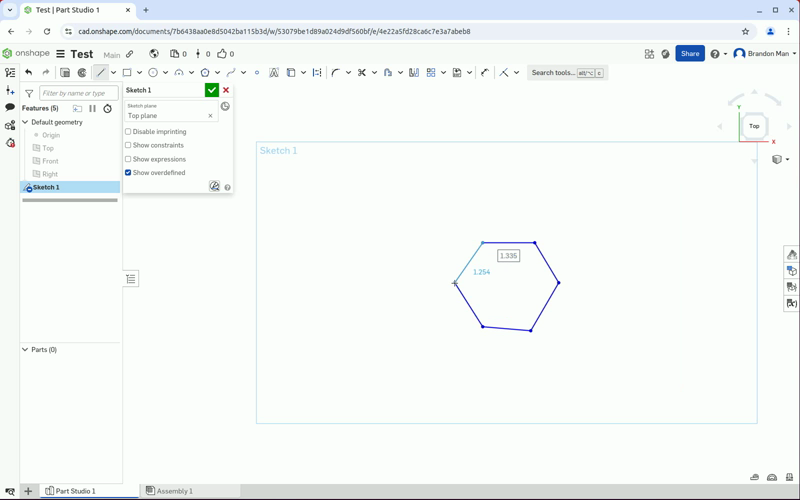
scroll(6)
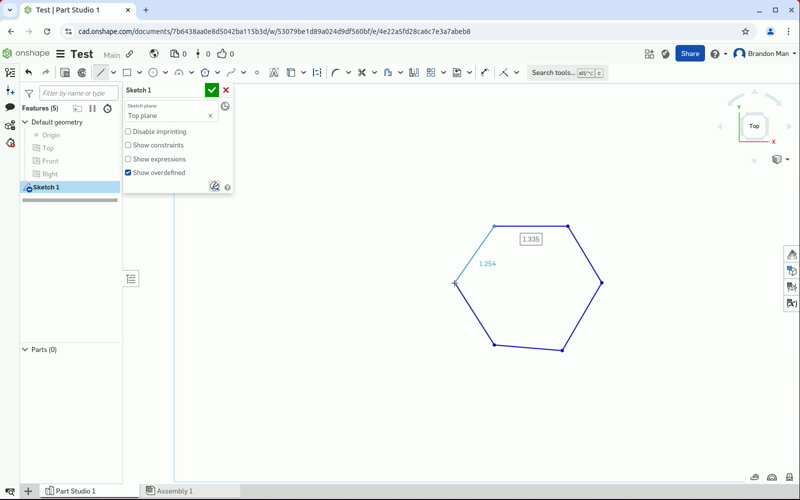
key_up(shift)
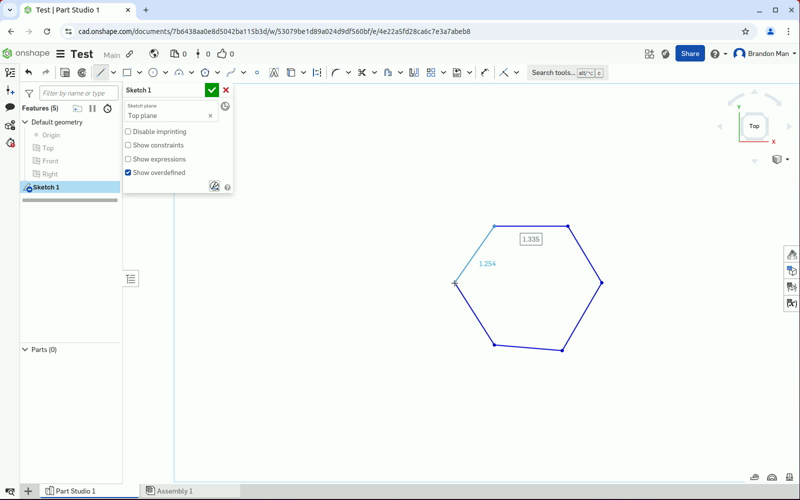
click(454, 282)
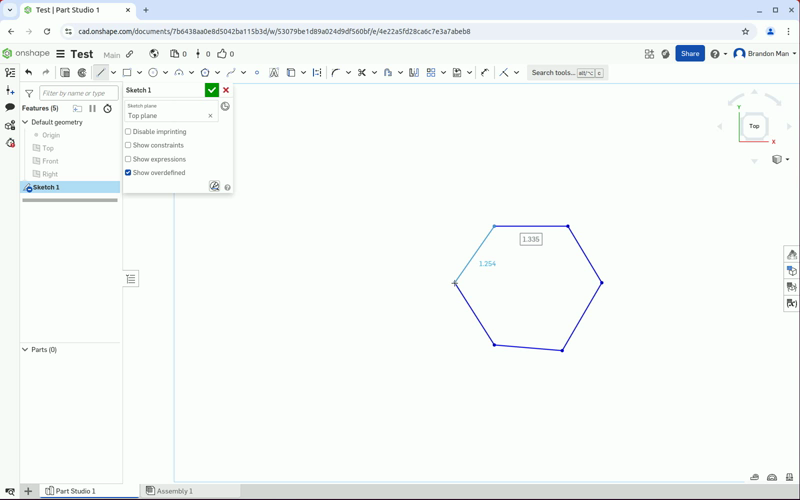
scroll(-6)
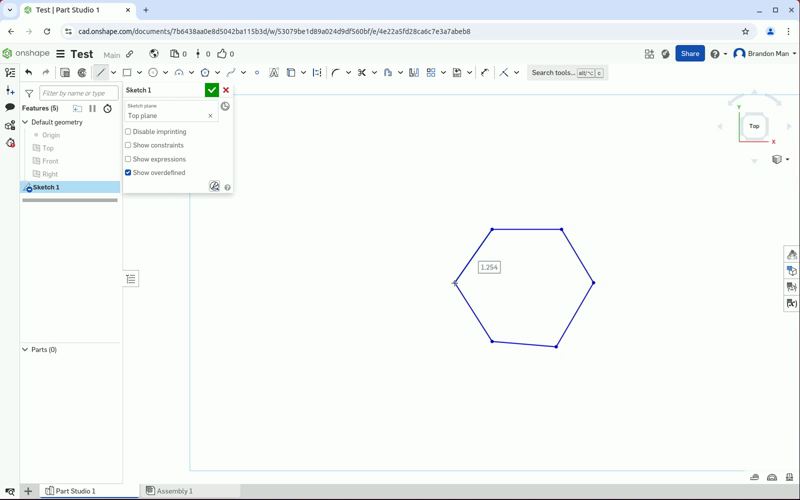
scroll(-6)
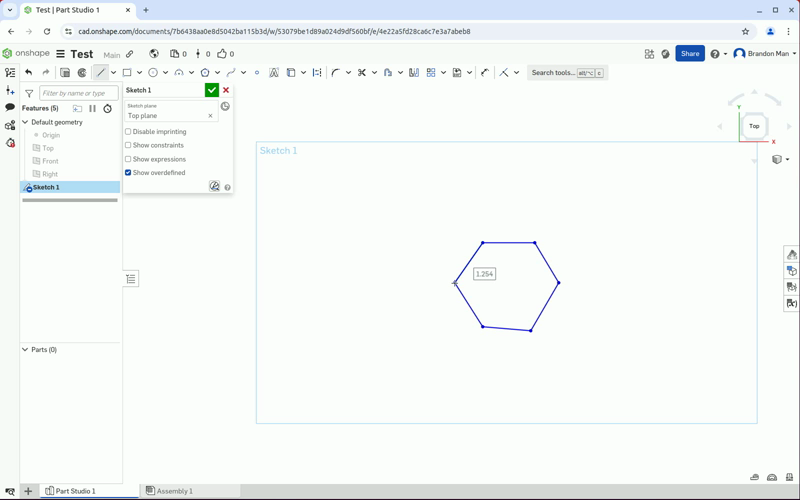
scroll(-6)
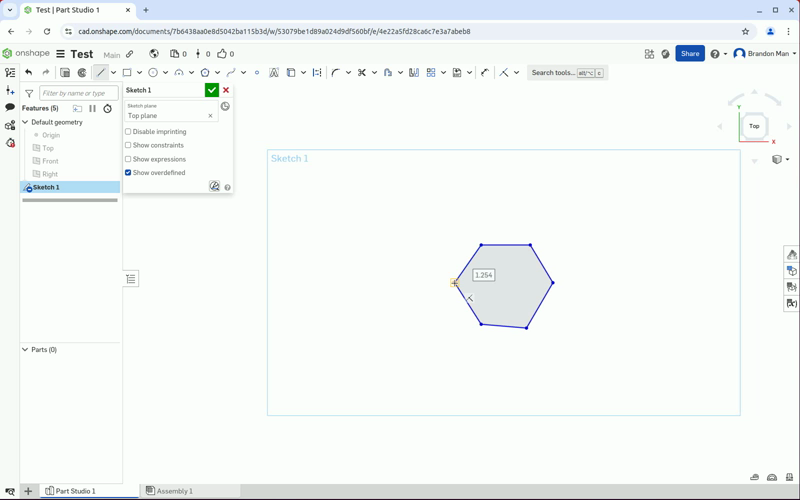
scroll(-6)
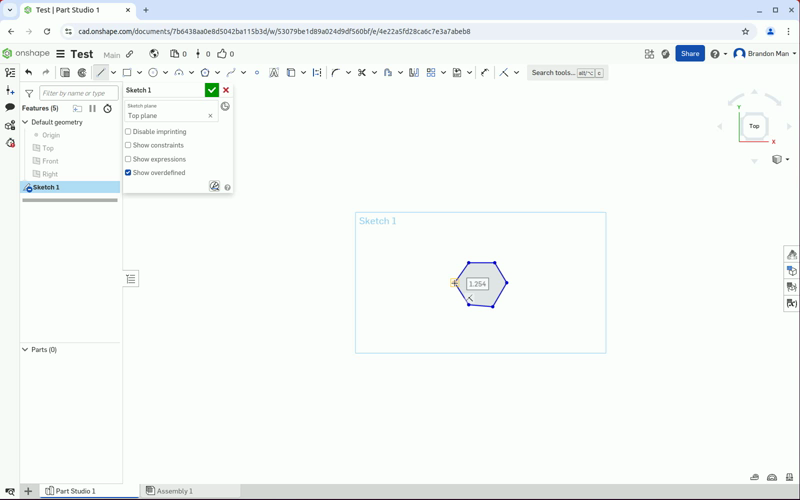
scroll(-6)
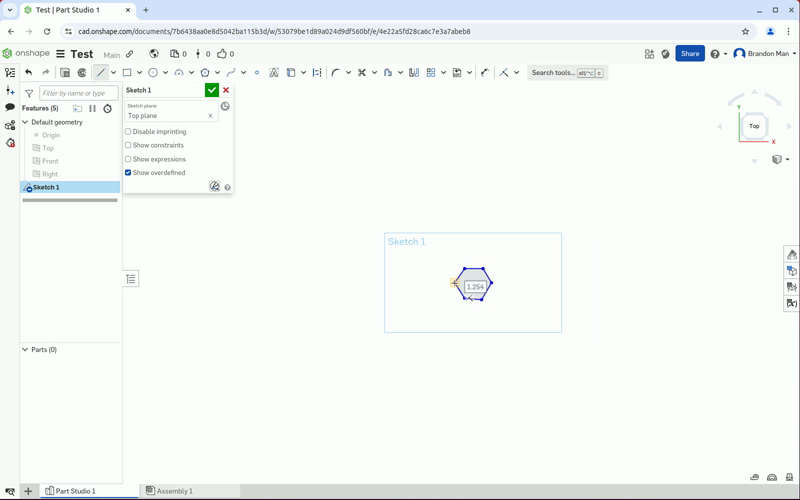
scroll(-6)
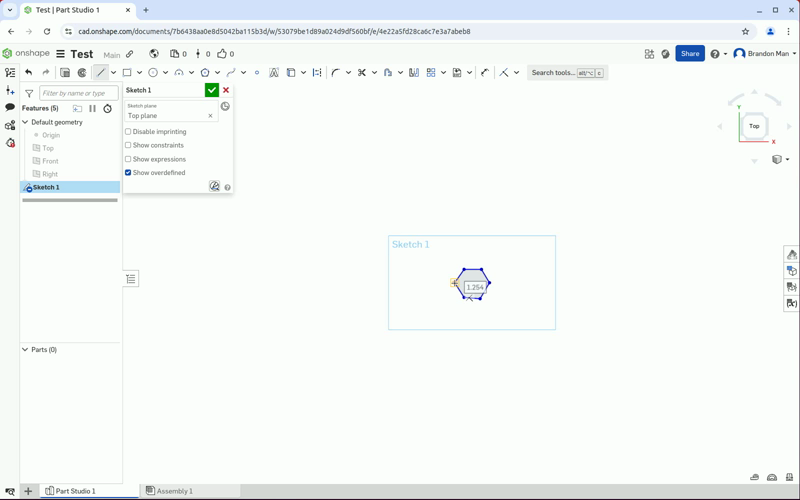
scroll(-6)
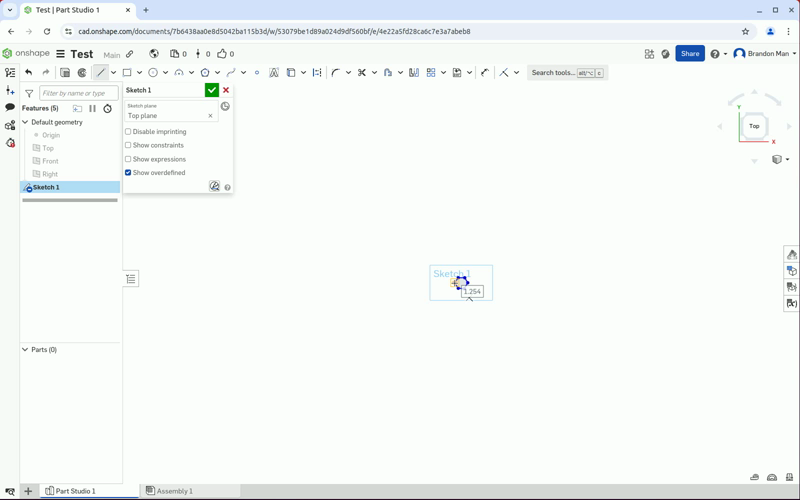
key(esc)
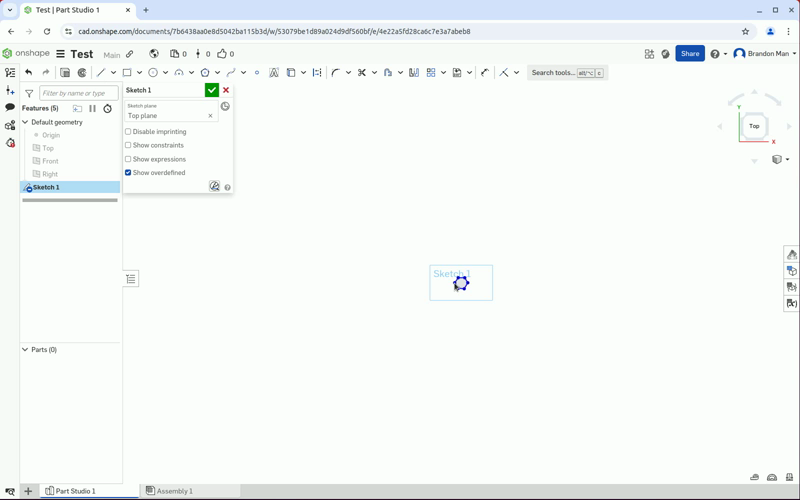
mouse_move(463, 279)
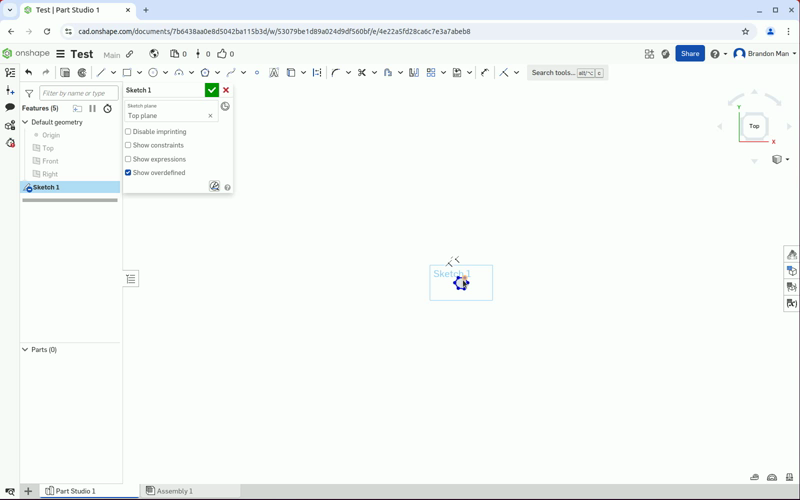
scroll(6)
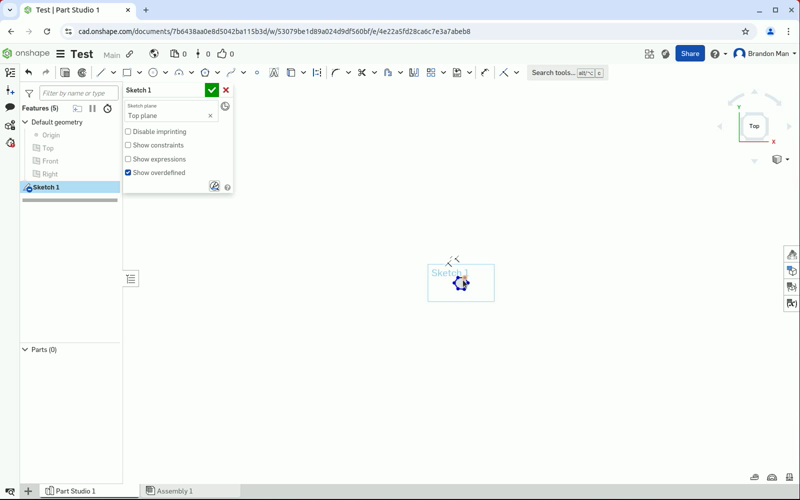
scroll(6)
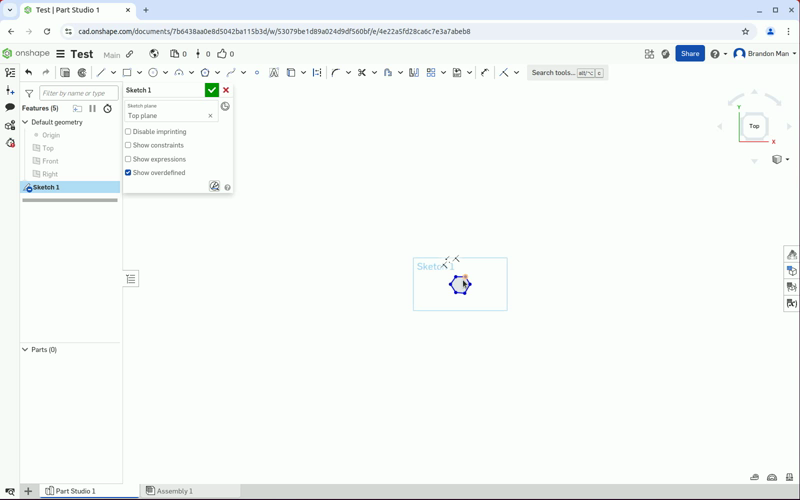
scroll(6)
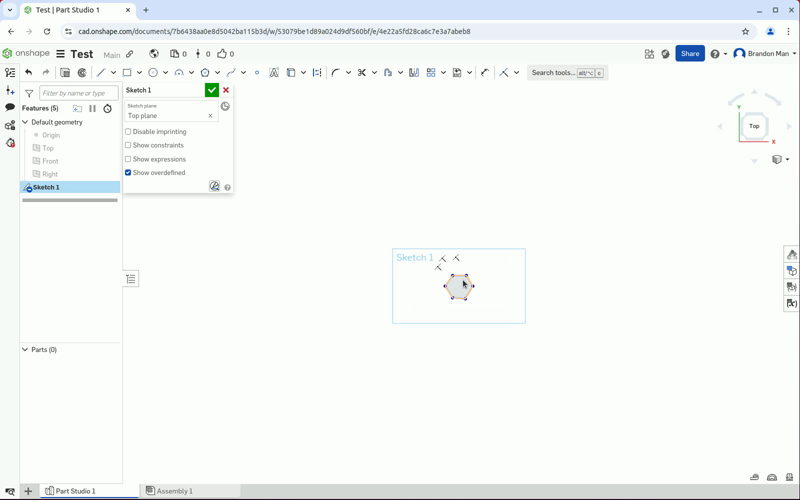
scroll(6)
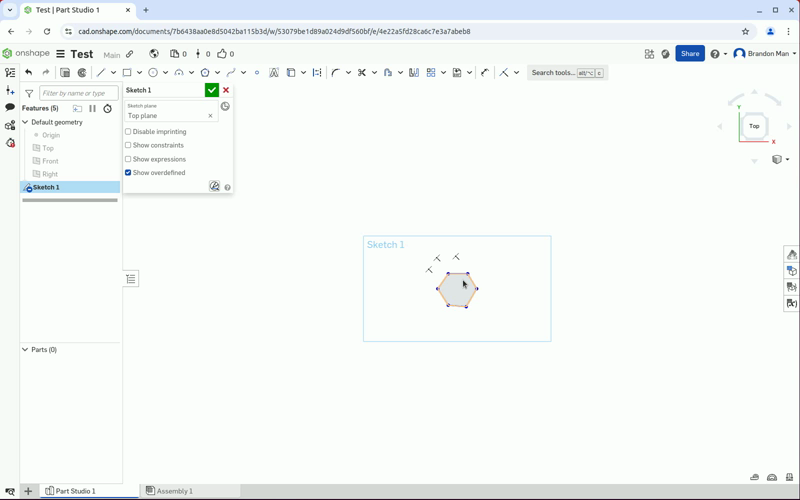
scroll(6)
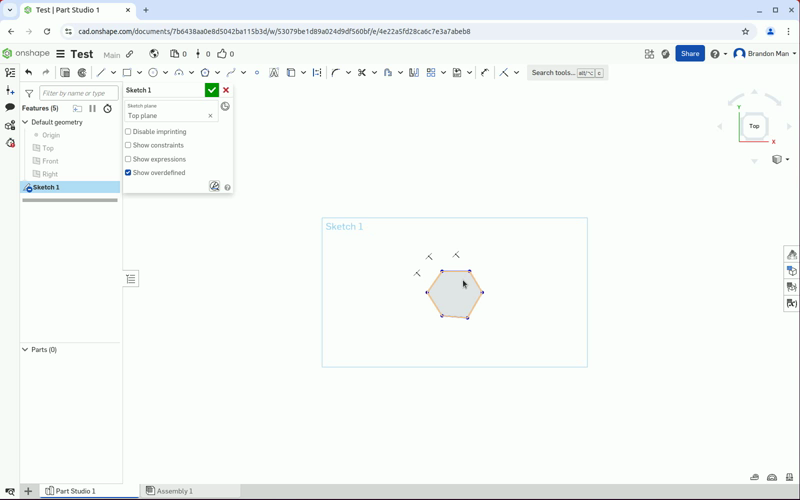
scroll(6)
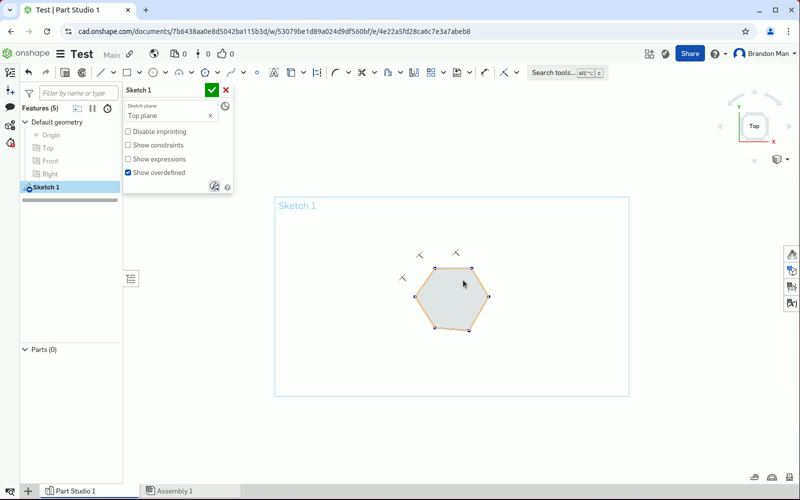
scroll(6)
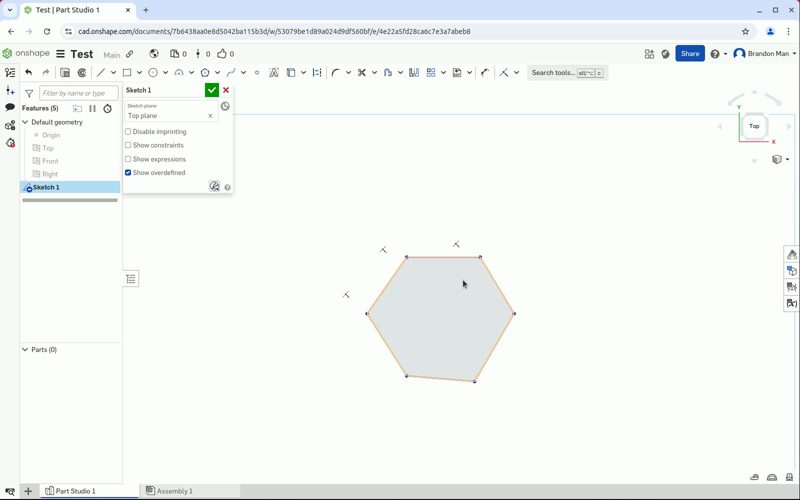
click(463, 279)
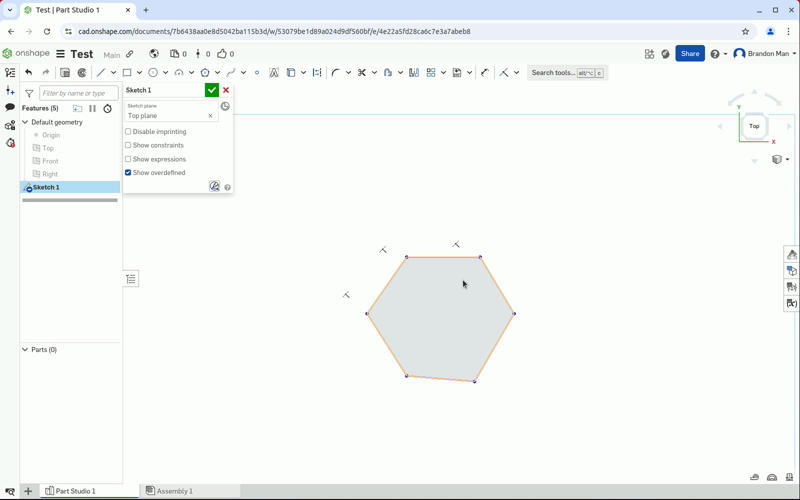
scroll(-6)
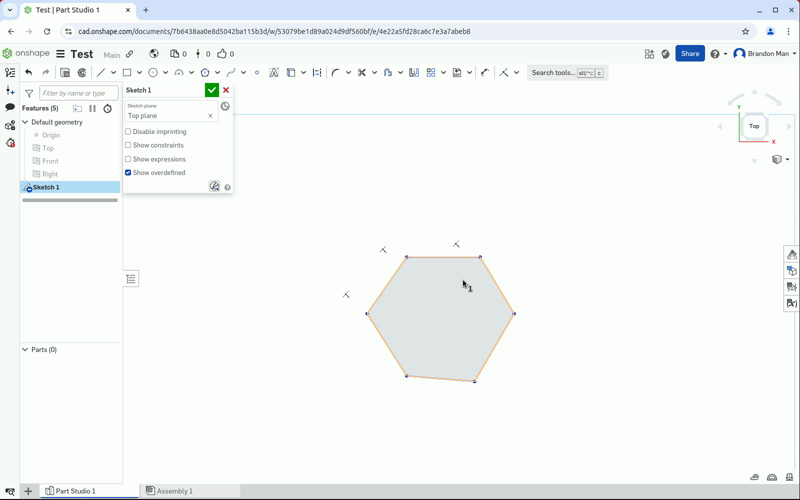
scroll(-6)
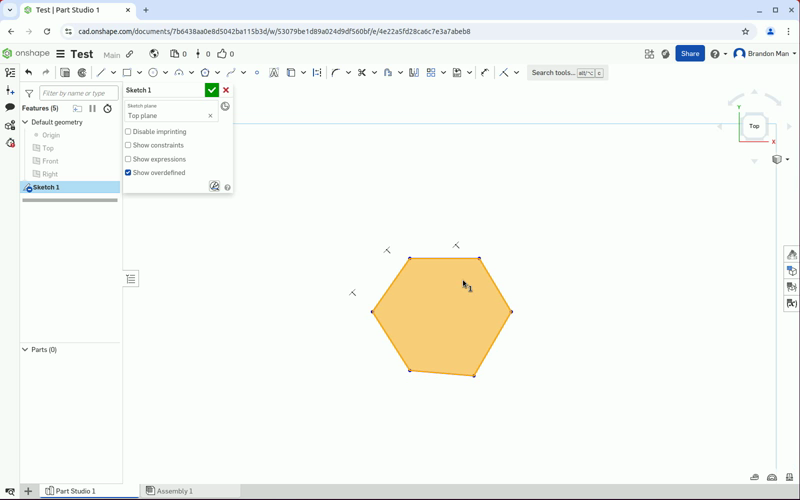
scroll(-6)
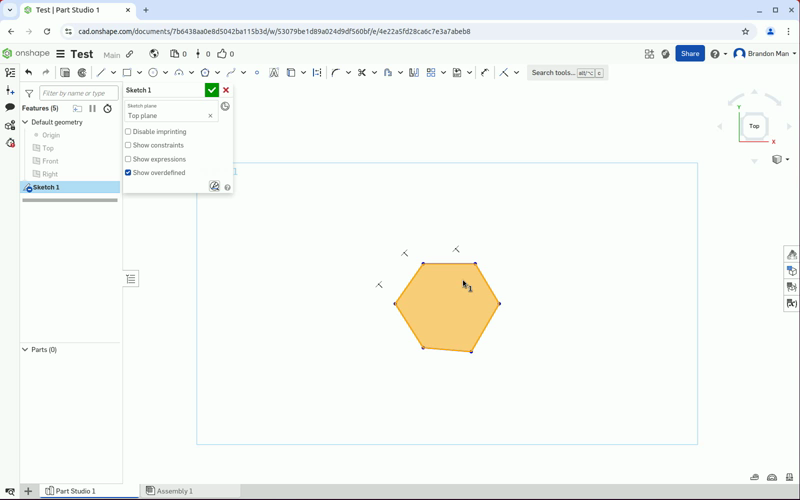
scroll(-6)
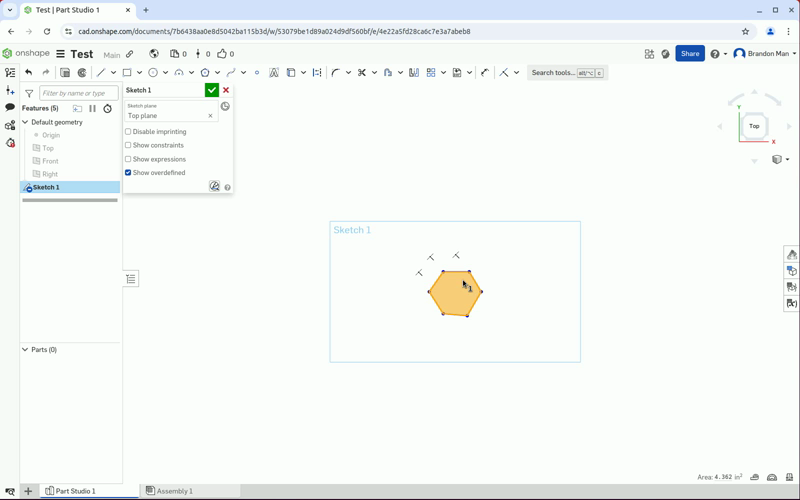
scroll(-6)
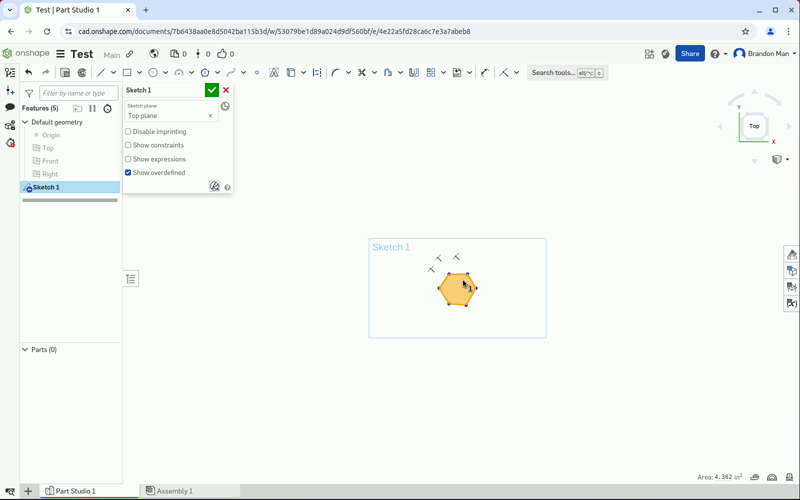
scroll(-6)
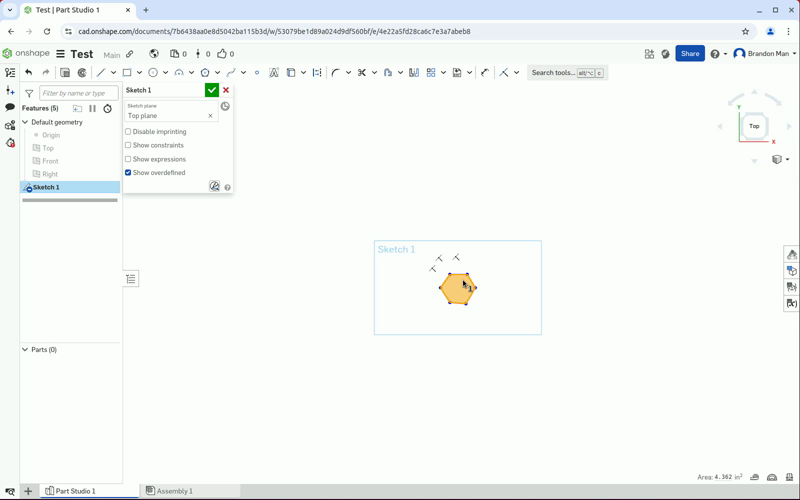
scroll(-6)
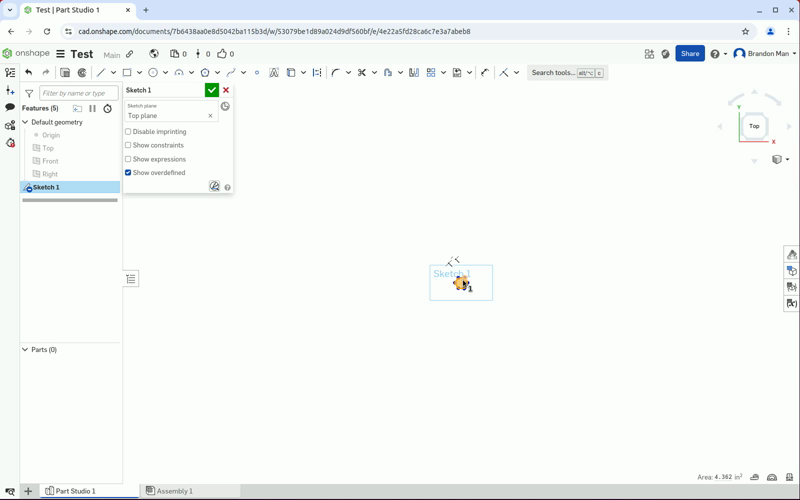
mouse_move(73, 352)
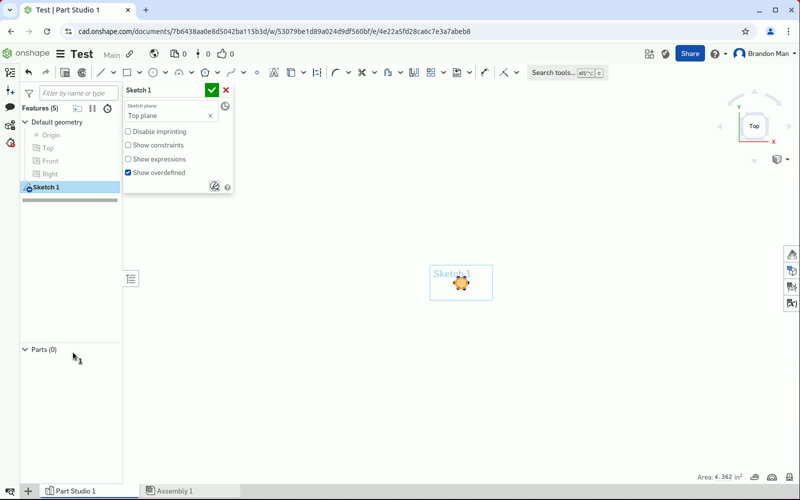
key(shift+y)
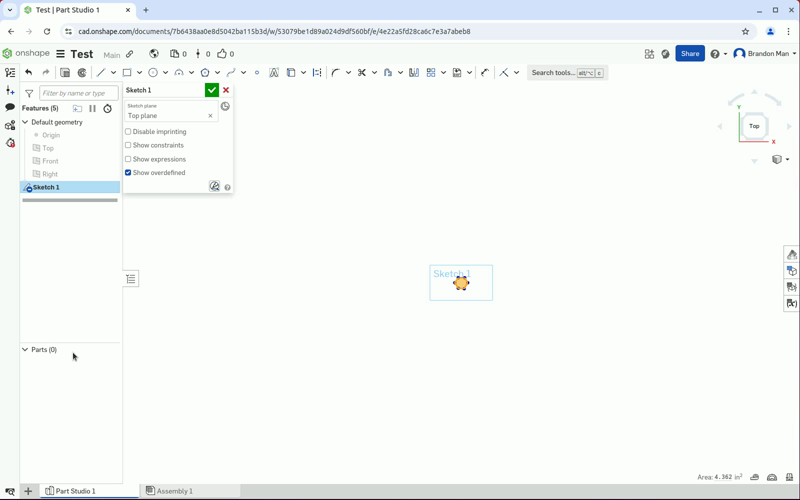
key(shift+e)
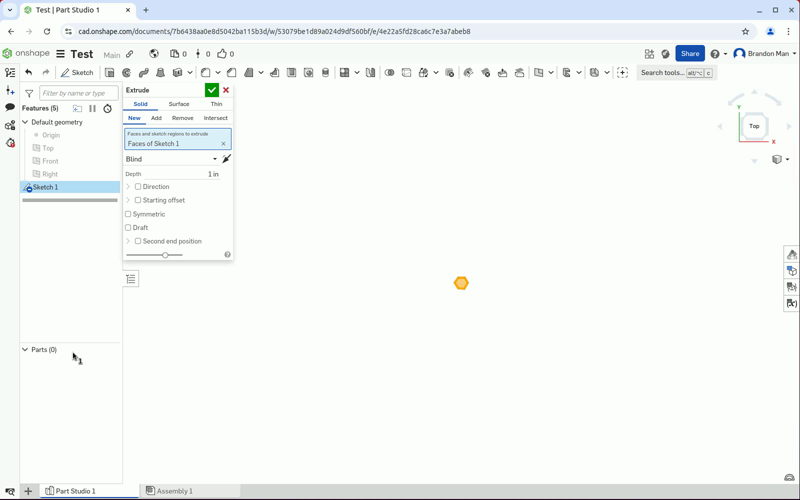
mouse_move(143, 106)
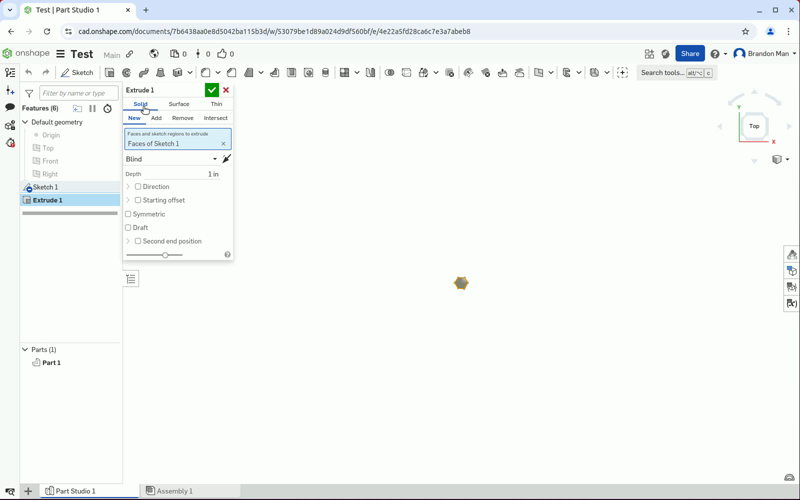
click(143, 106)
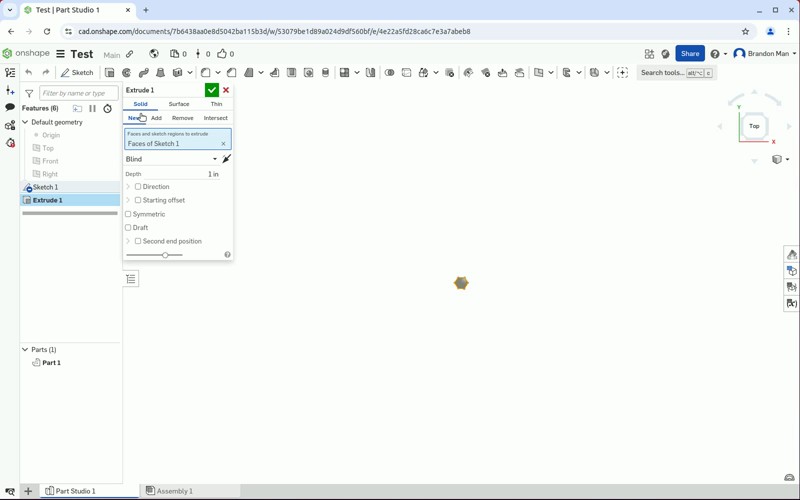
mouse_move(137, 120)
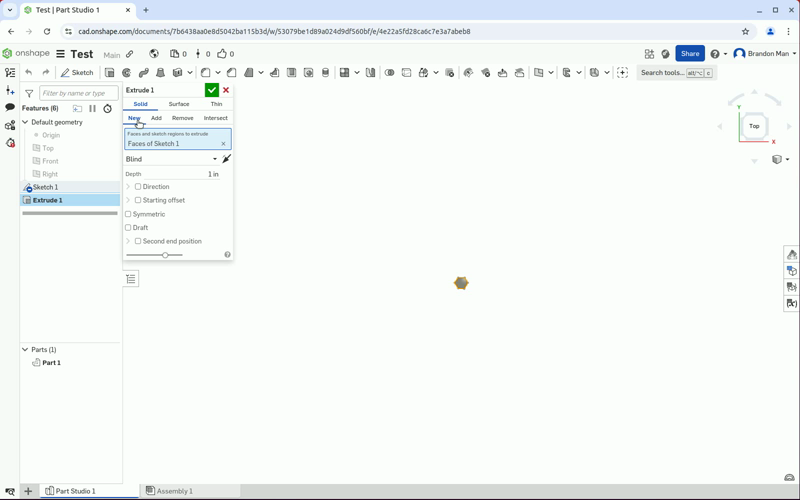
click(137, 120)
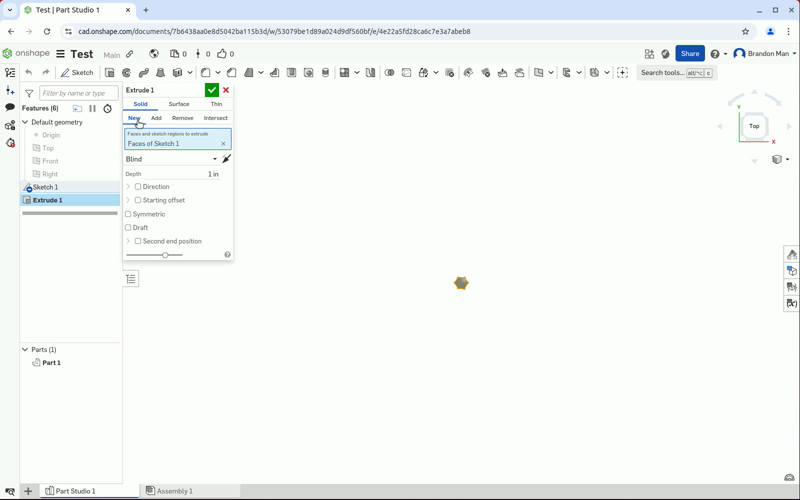
key(tab, 4)
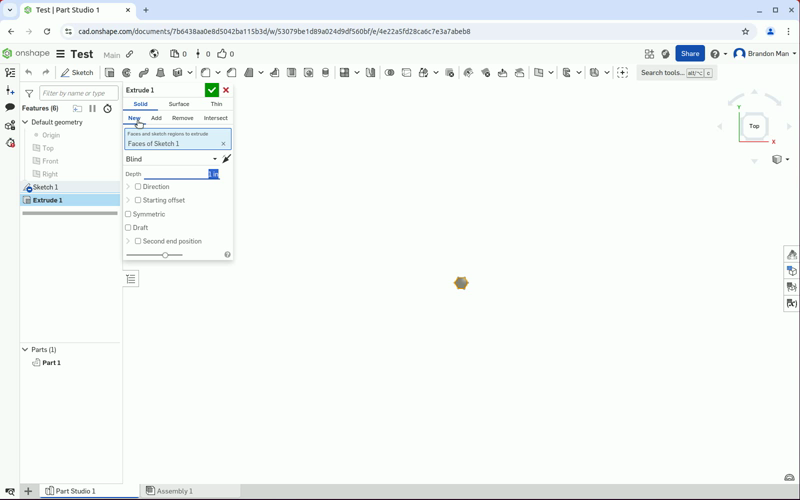
text(0.963)
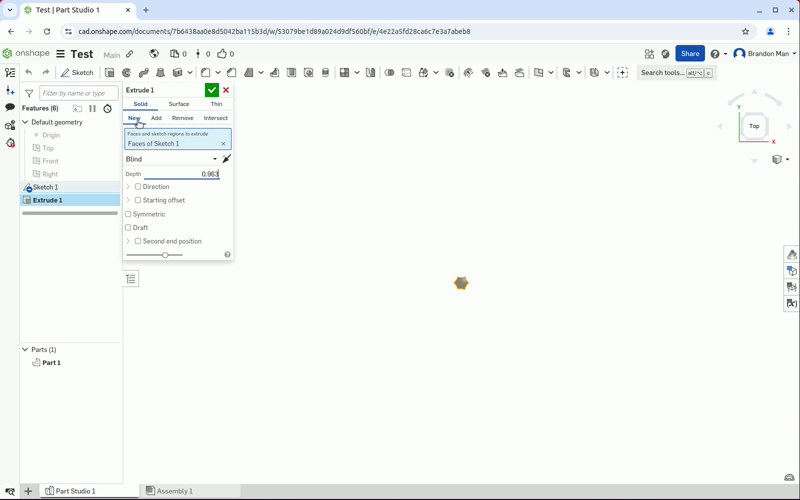
key(enter)
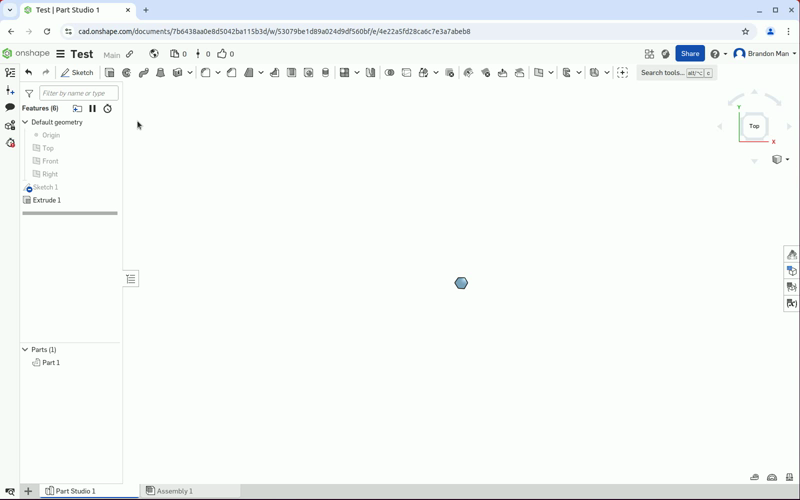
key(shift+h)
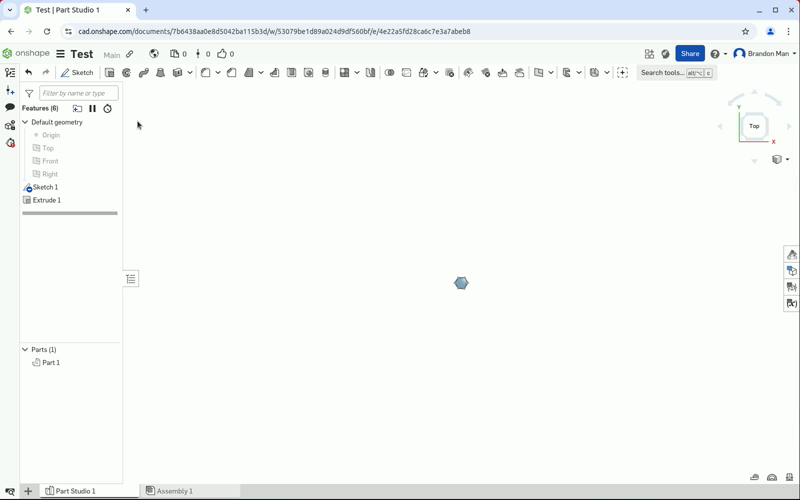
key(shift+h)
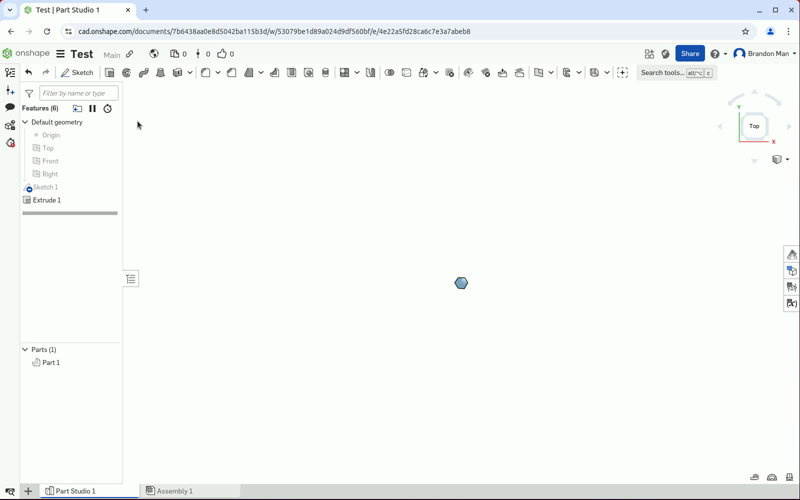
mouse_move(73, 189)
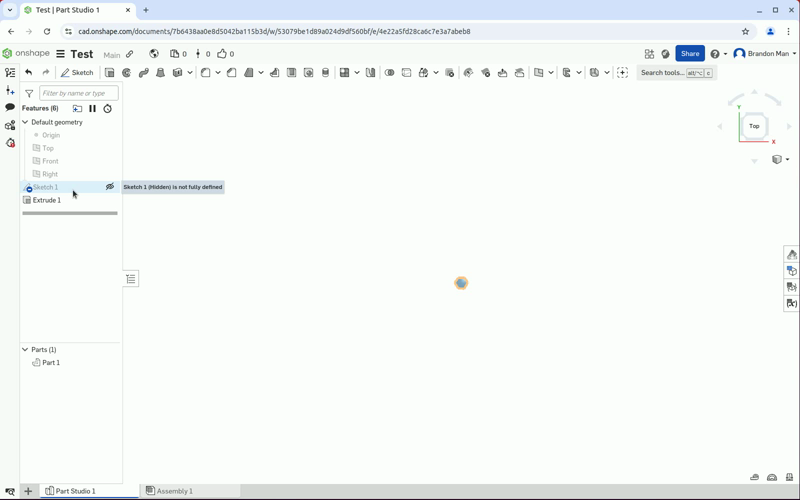
click(73, 189)
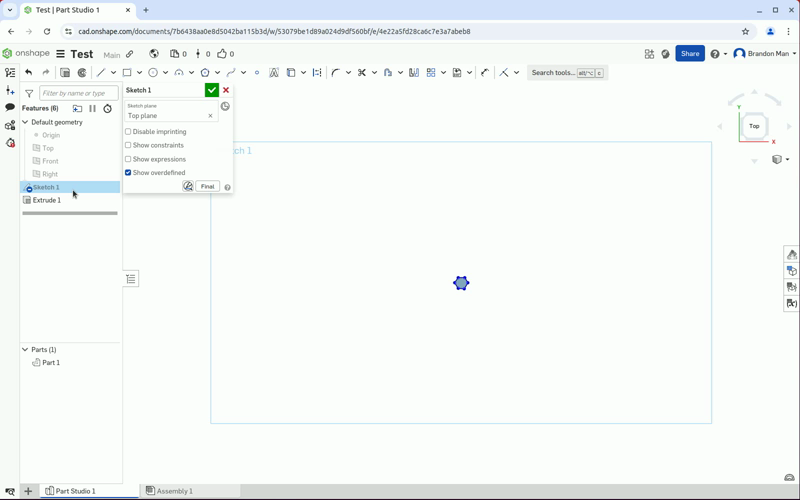
mouse_move(229, 92)
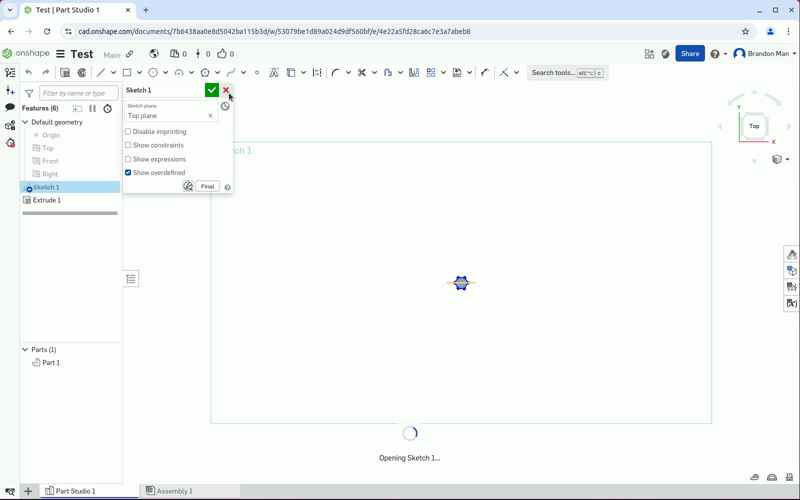
click(229, 92)
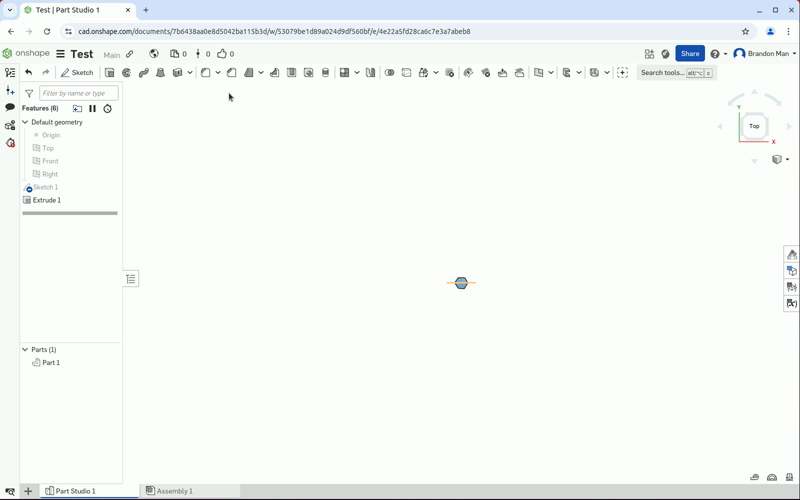
mouse_move(541, 75)
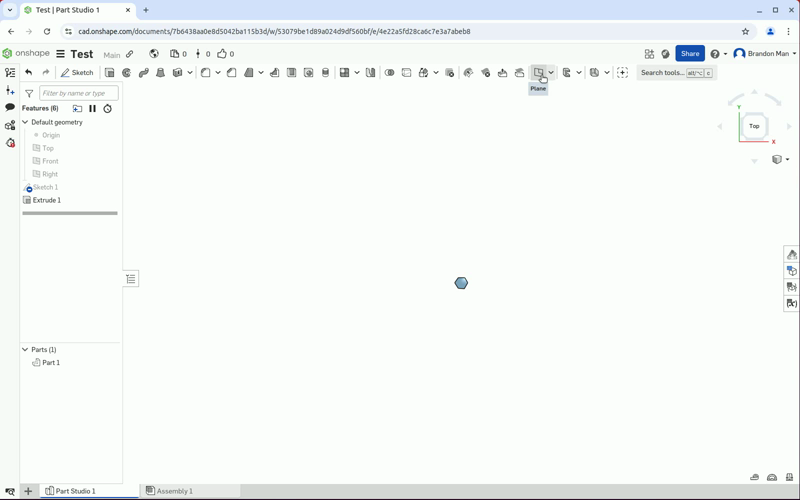
click(541, 75)
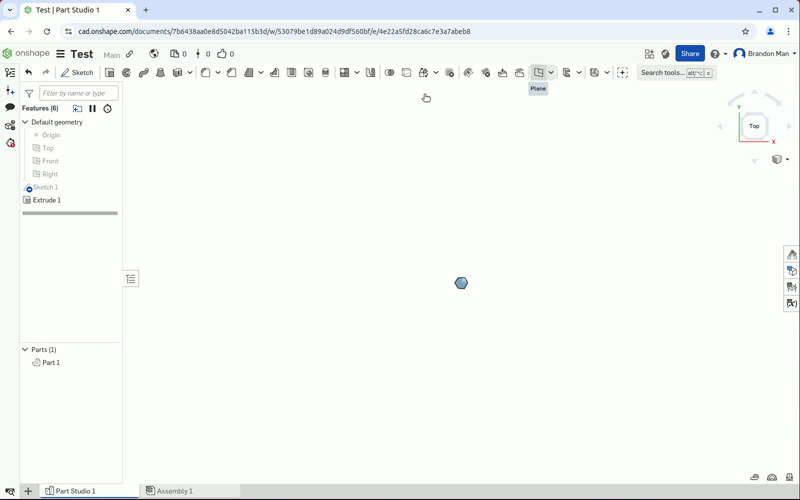
mouse_move(73, 150)
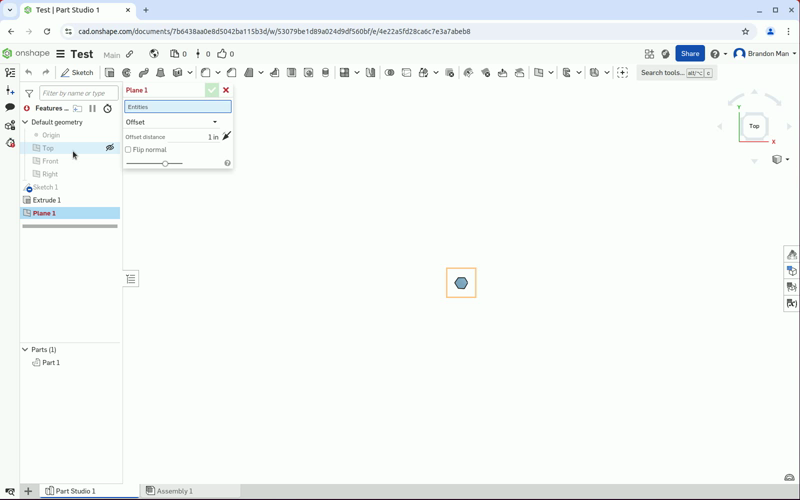
click(73, 150)
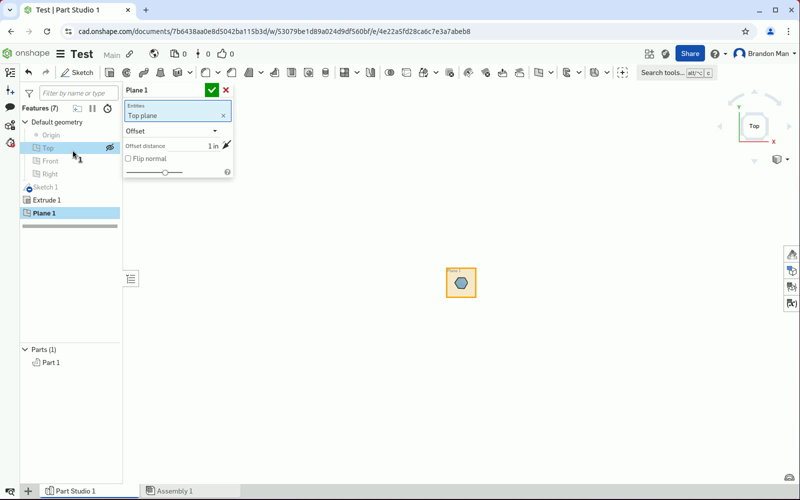
key(tab, 2)
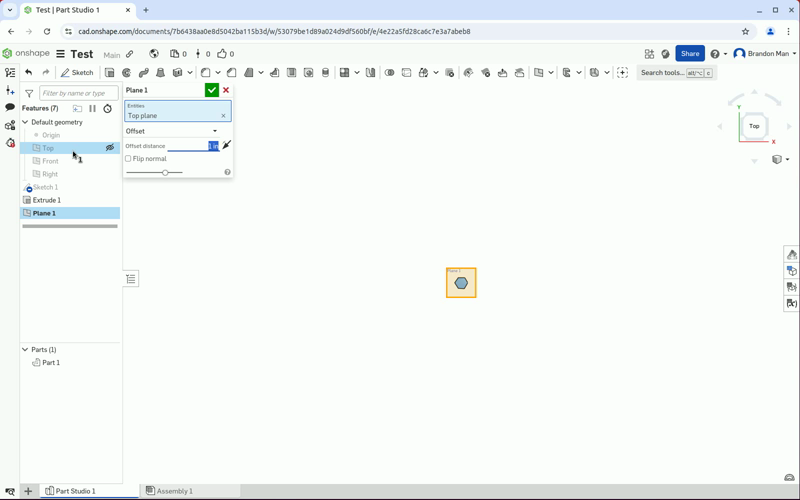
text(0.955)
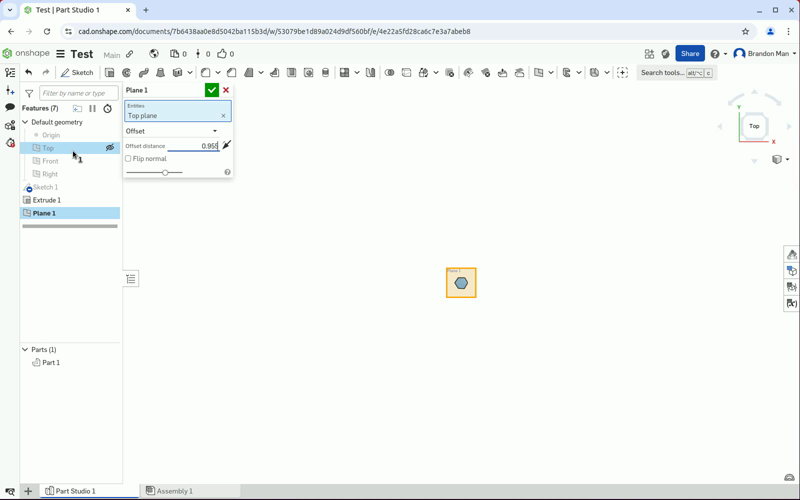
key(enter, 2)
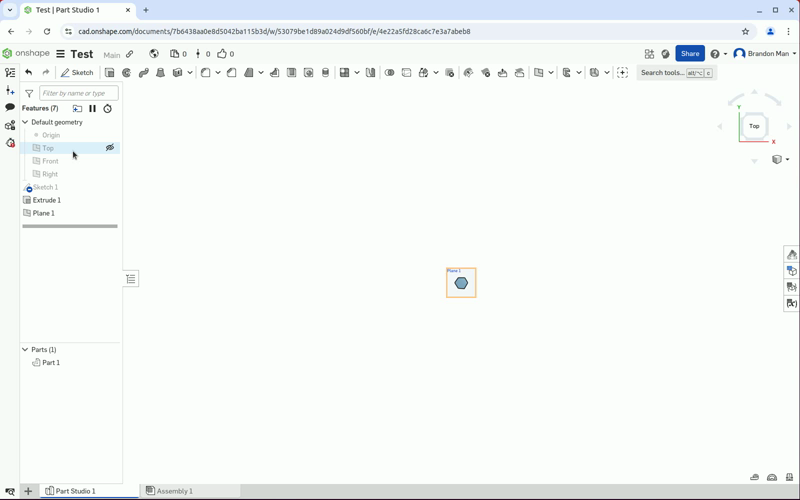
key(shift+s)
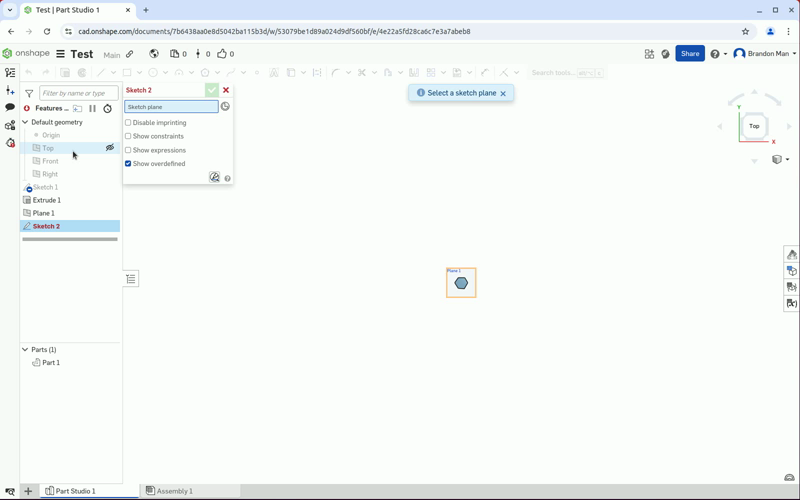
mouse_move(73, 215)
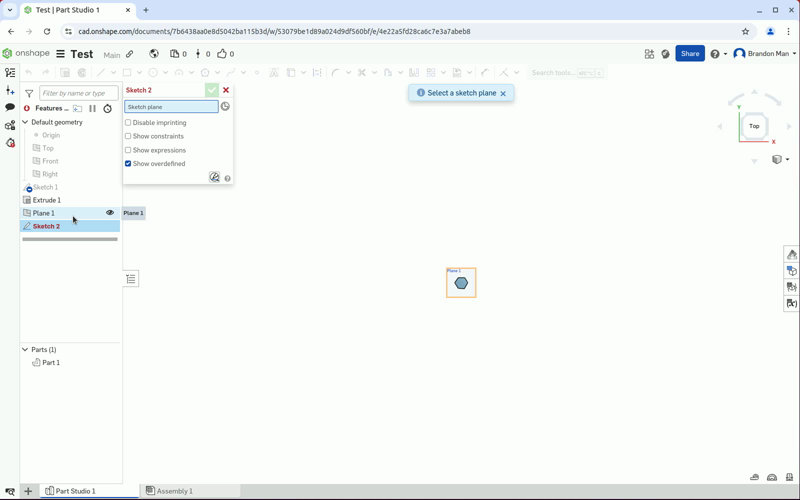
click(73, 215)
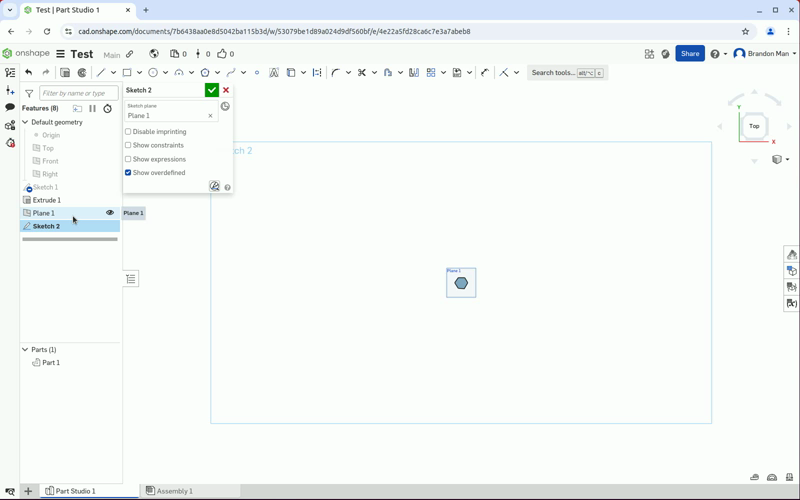
mouse_move(73, 352)
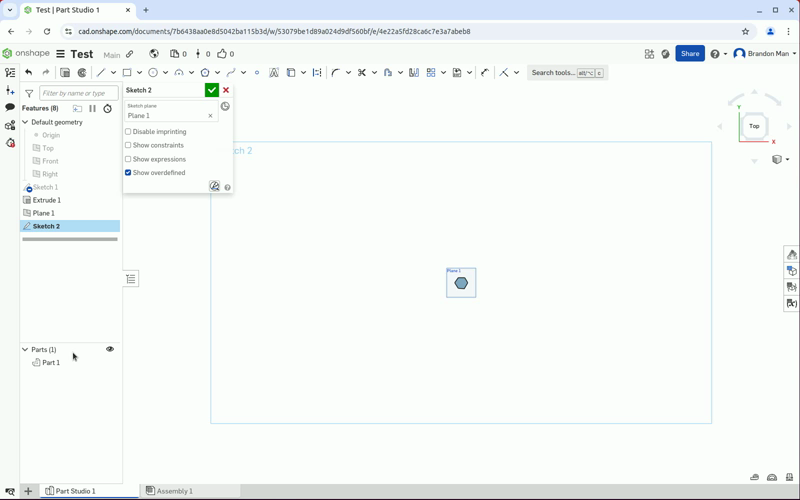
key(y)
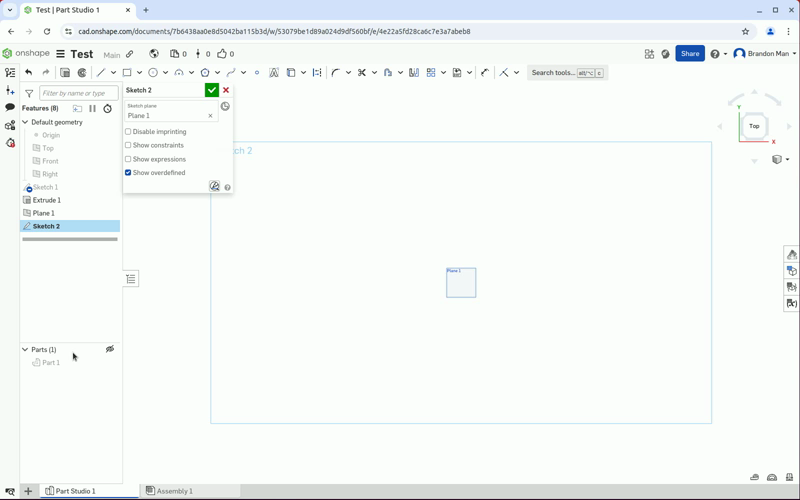
key(c)
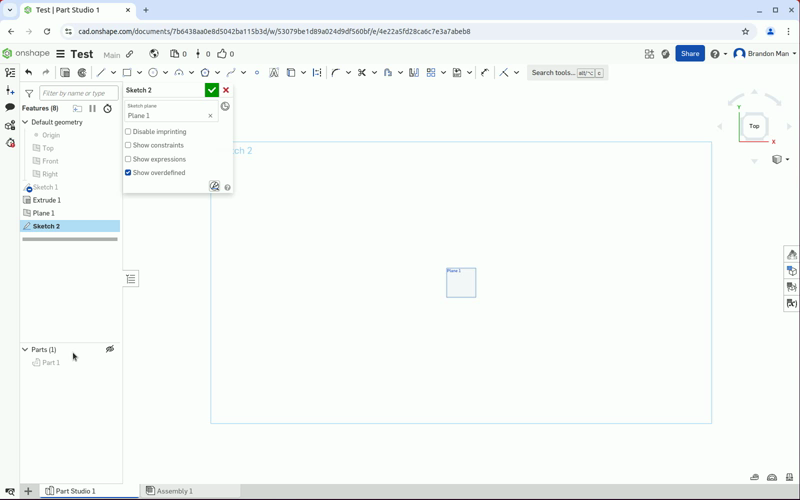
key_down(shift)
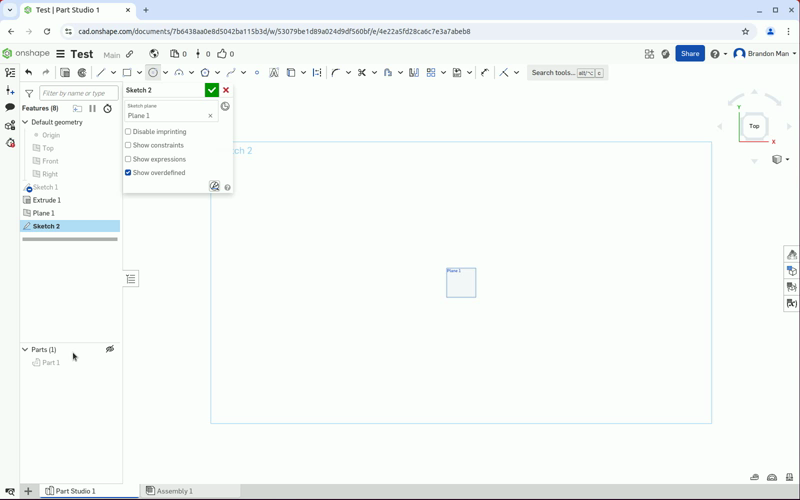
mouse_move(460, 282)
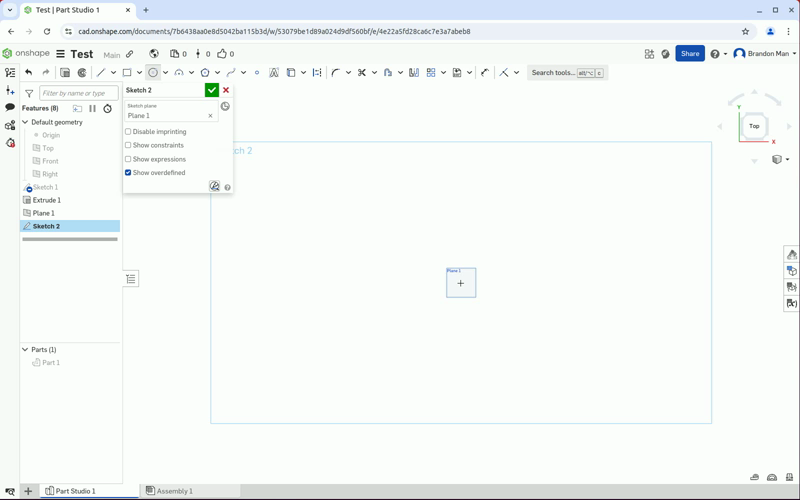
click(460, 282)
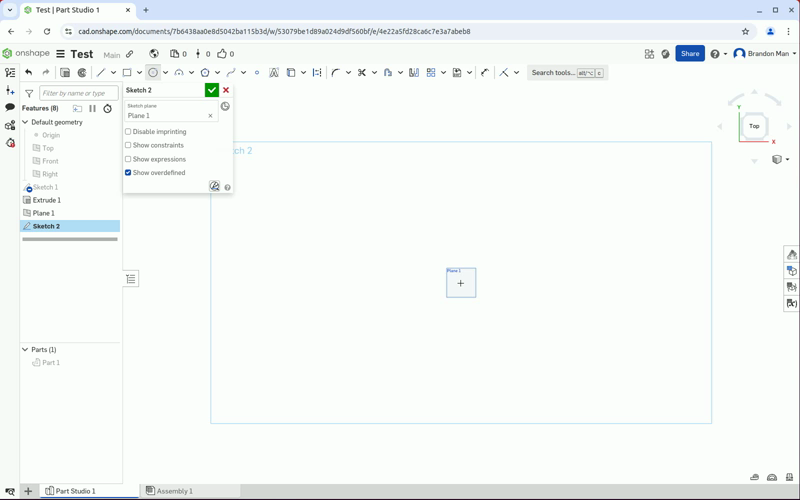
key_up(shift)
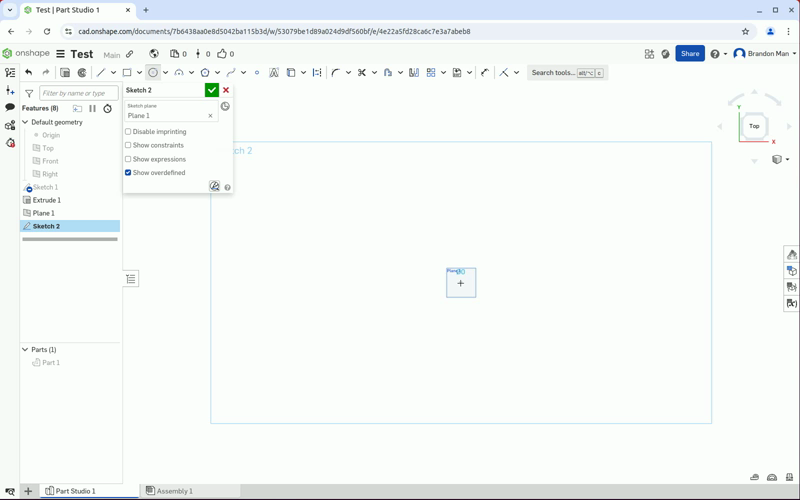
mouse_move(463, 282)
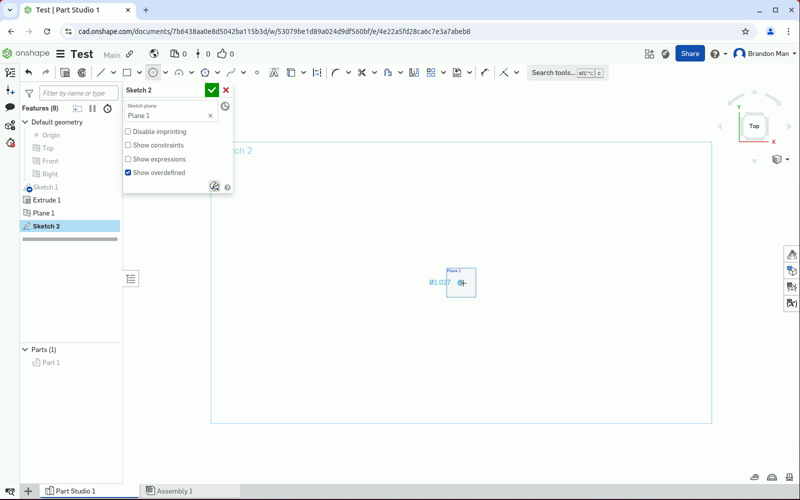
scroll(6)
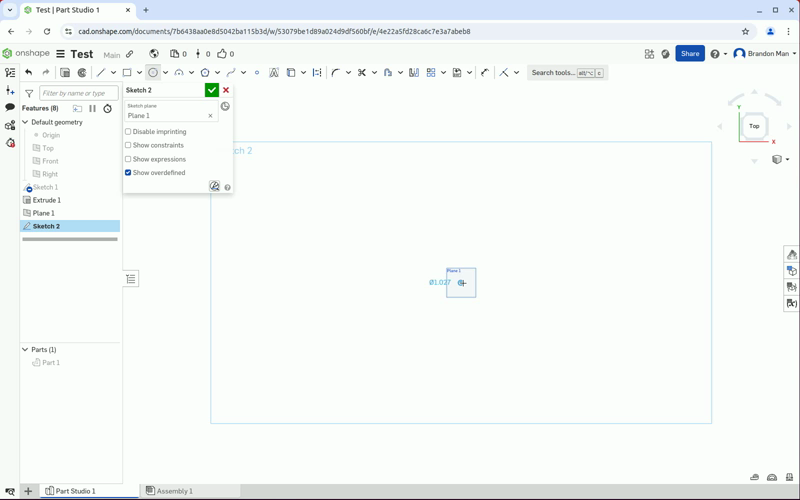
scroll(6)
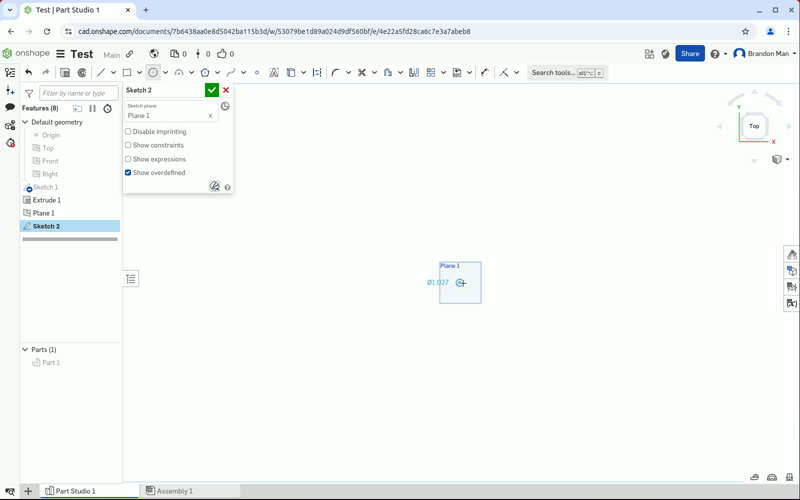
scroll(6)
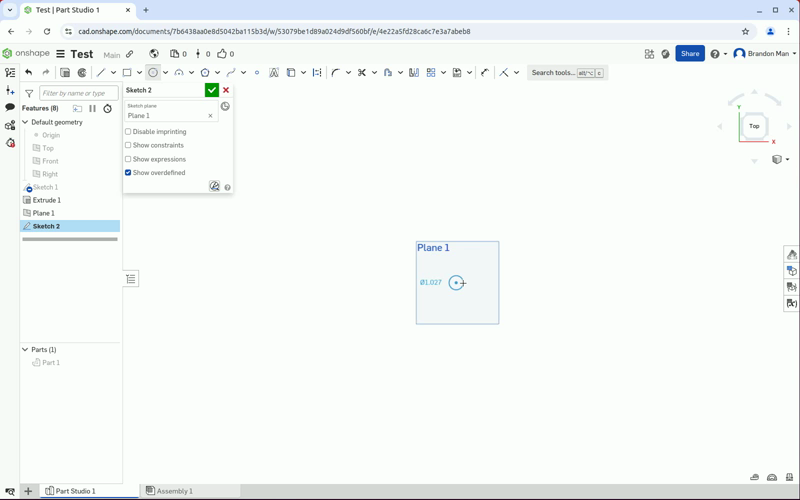
scroll(6)
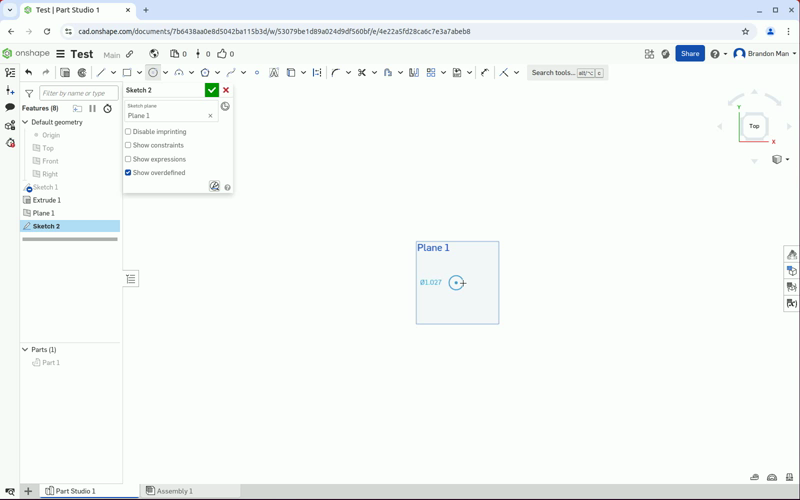
scroll(6)
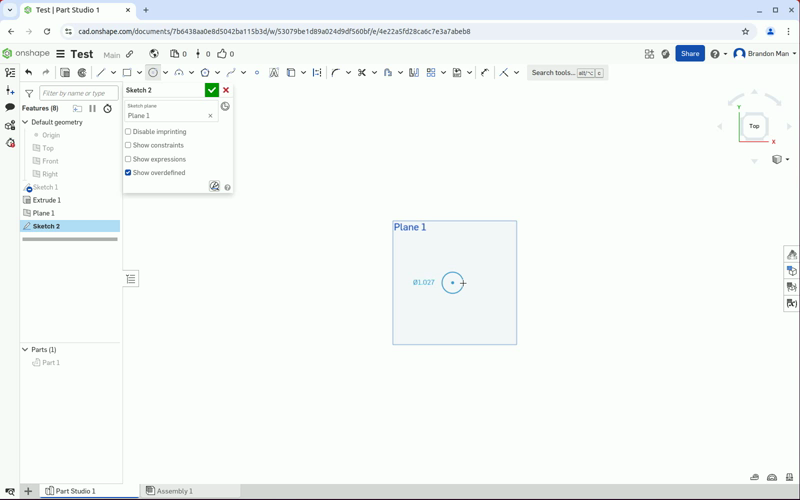
scroll(6)
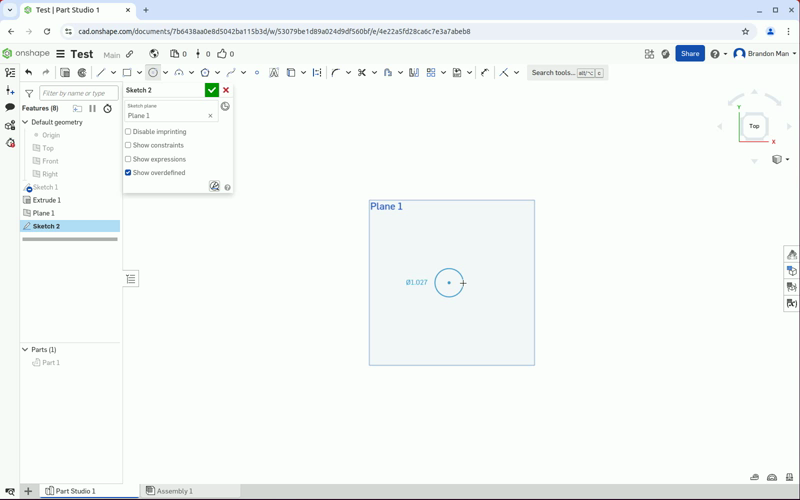
scroll(6)
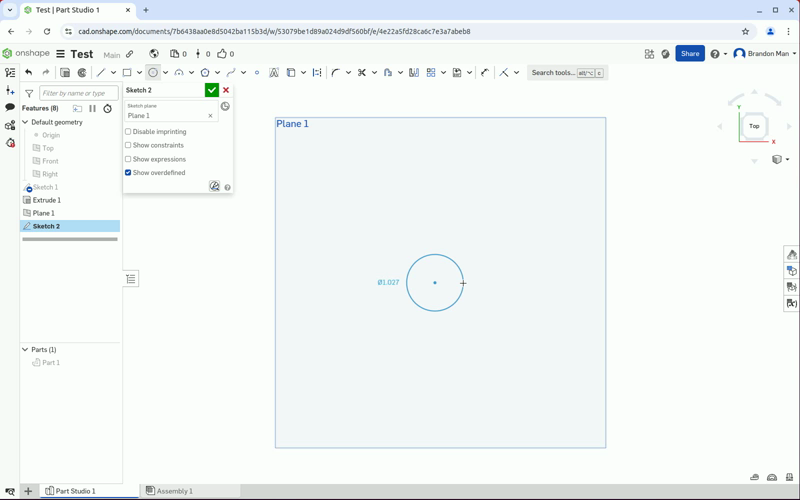
click(463, 282)
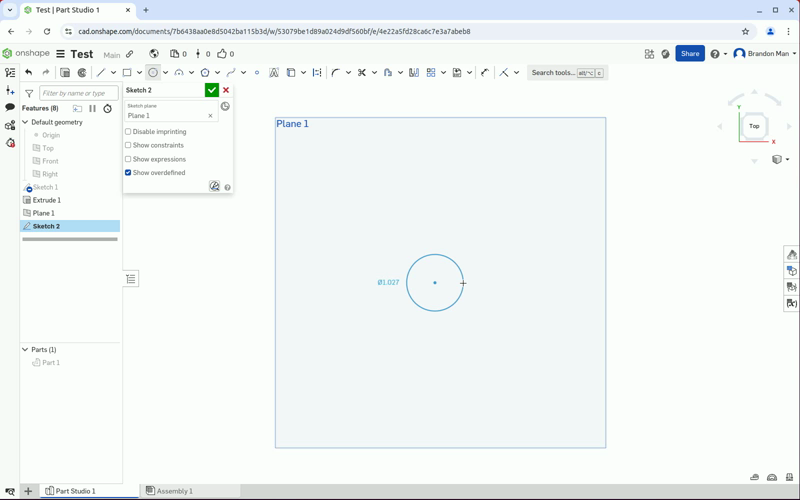
scroll(-6)
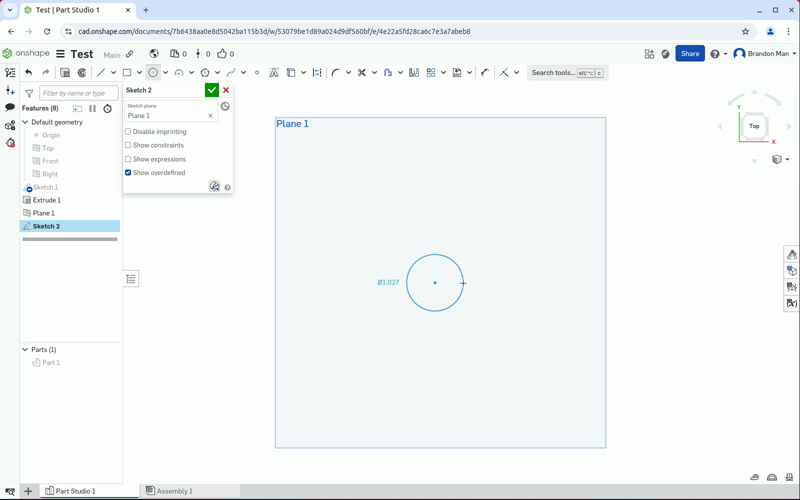
scroll(-6)
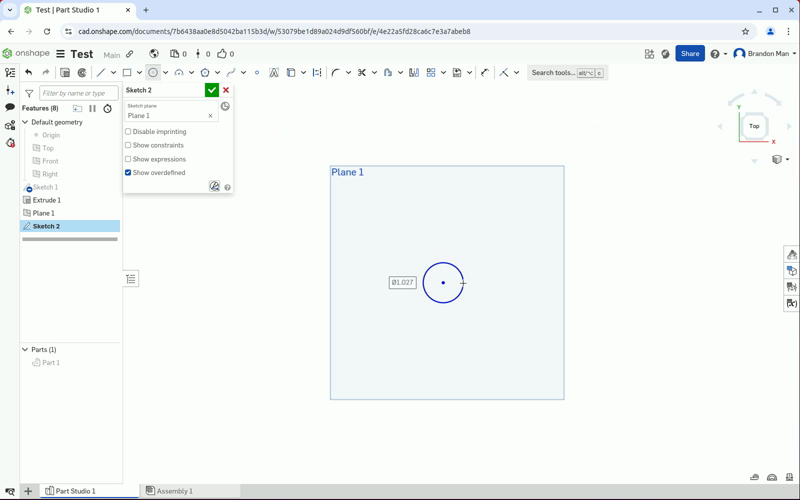
scroll(-6)
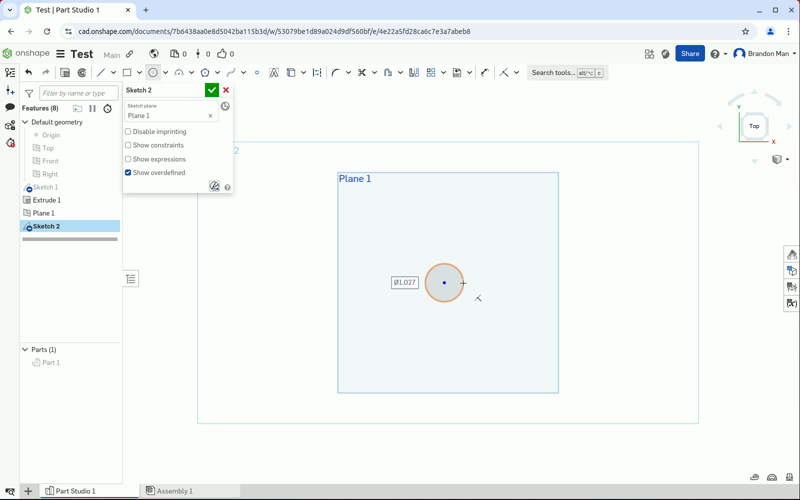
scroll(-6)
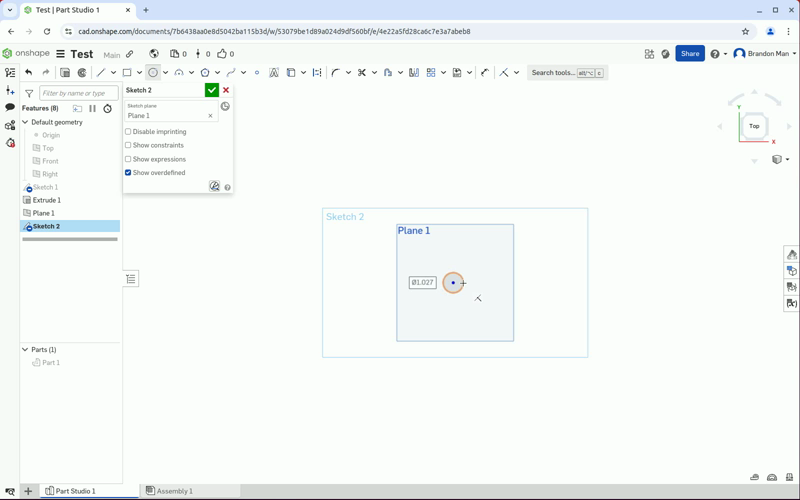
scroll(-6)
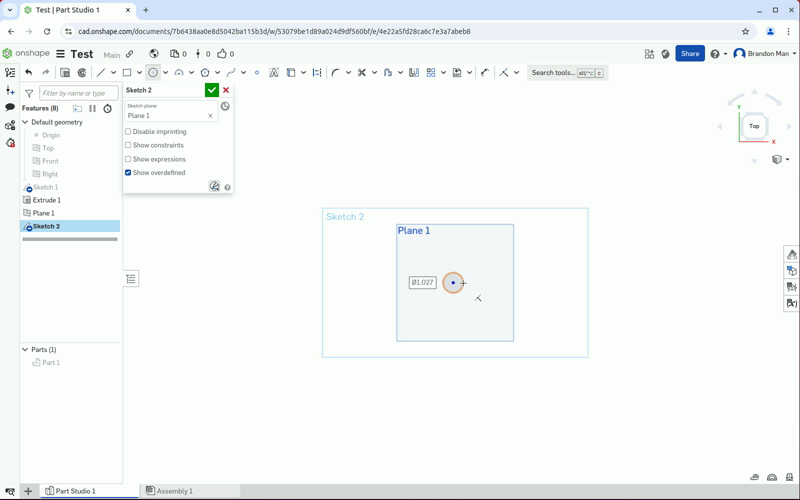
scroll(-6)
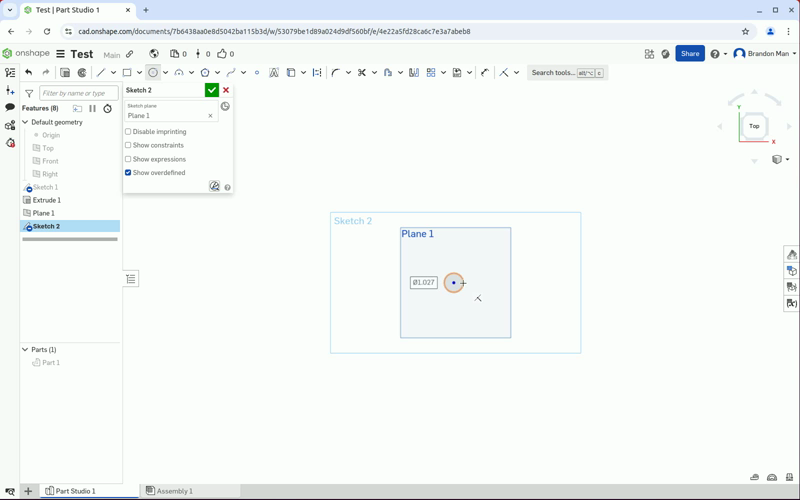
scroll(-6)
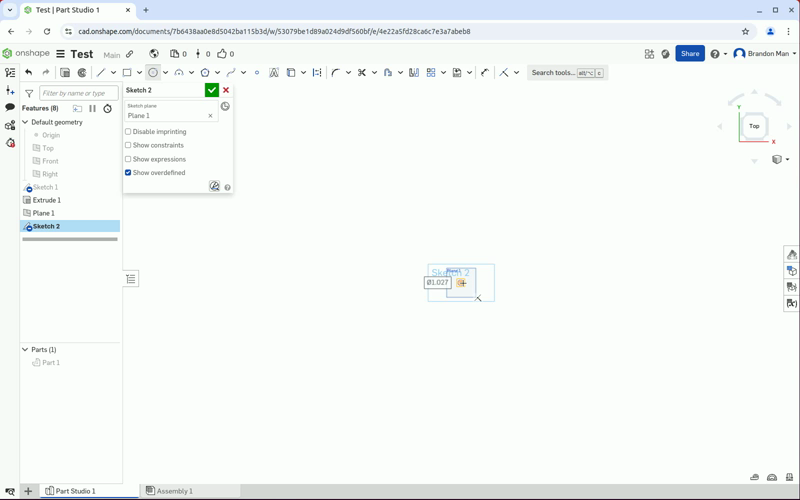
key(esc)
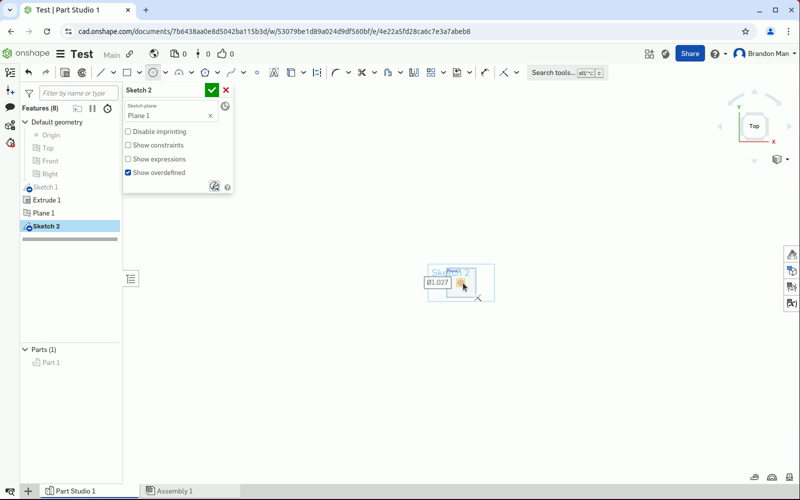
mouse_move(462, 284)
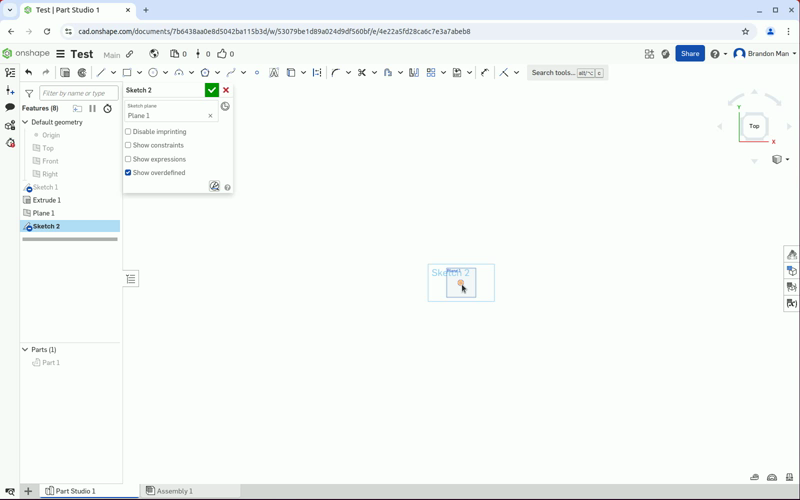
scroll(6)
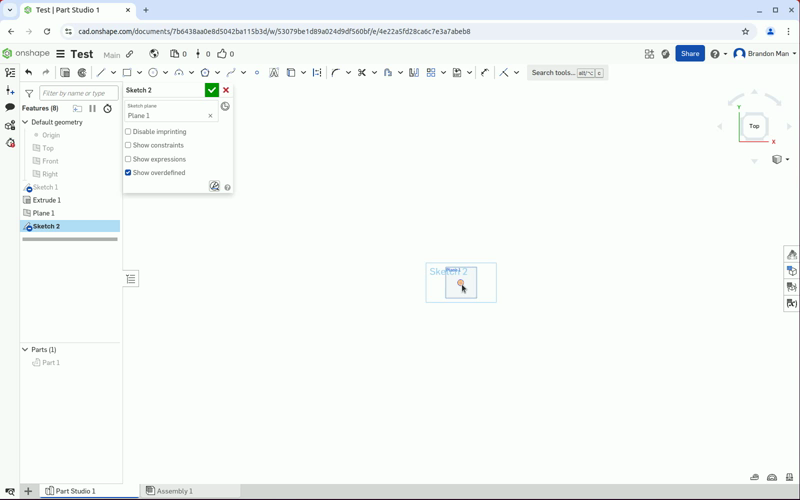
scroll(6)
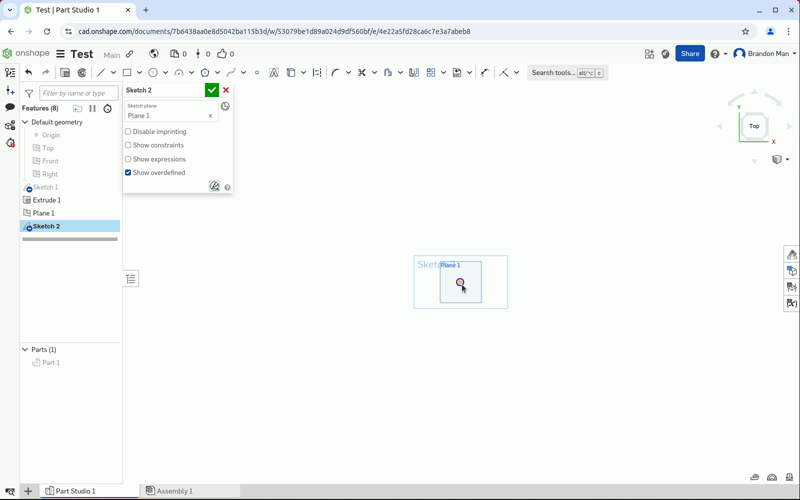
scroll(6)
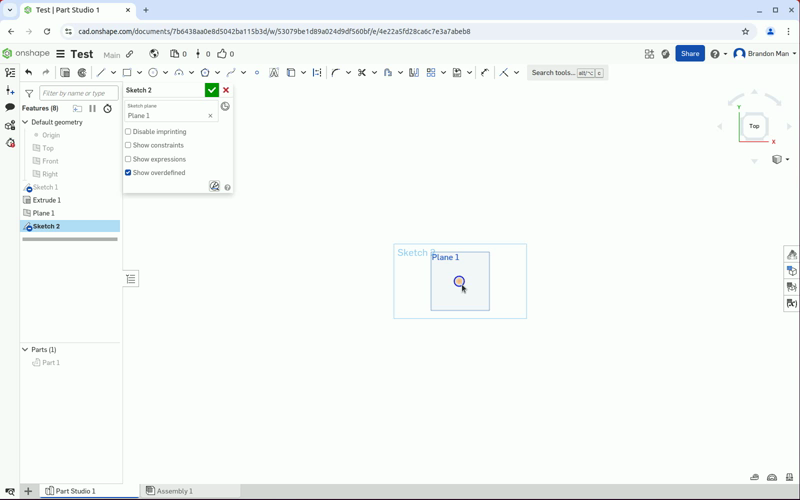
scroll(6)
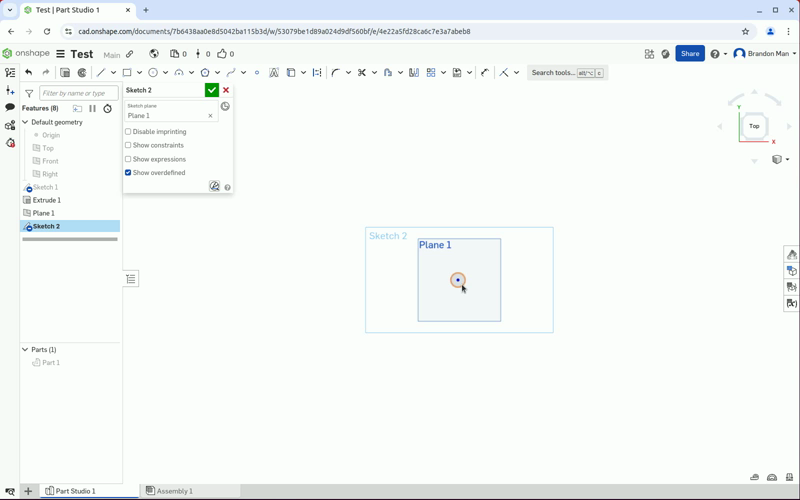
scroll(6)
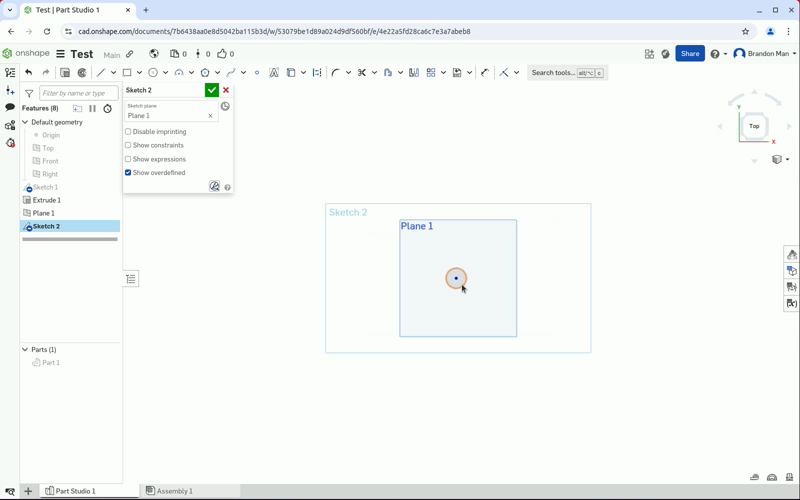
scroll(6)
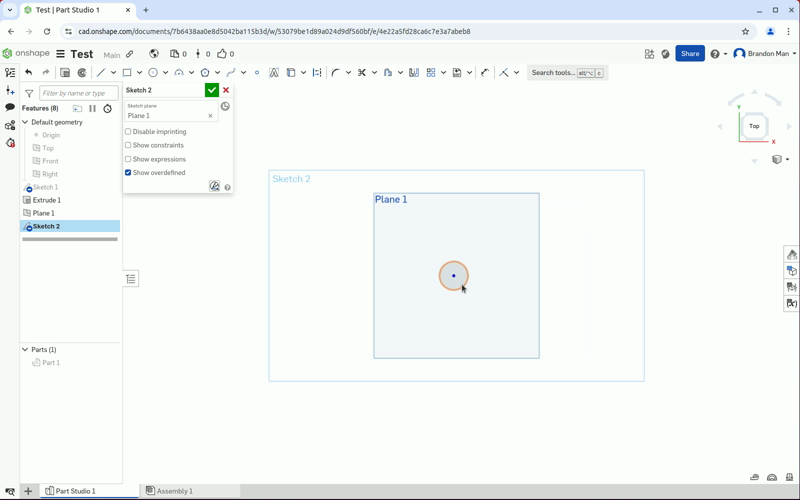
scroll(6)
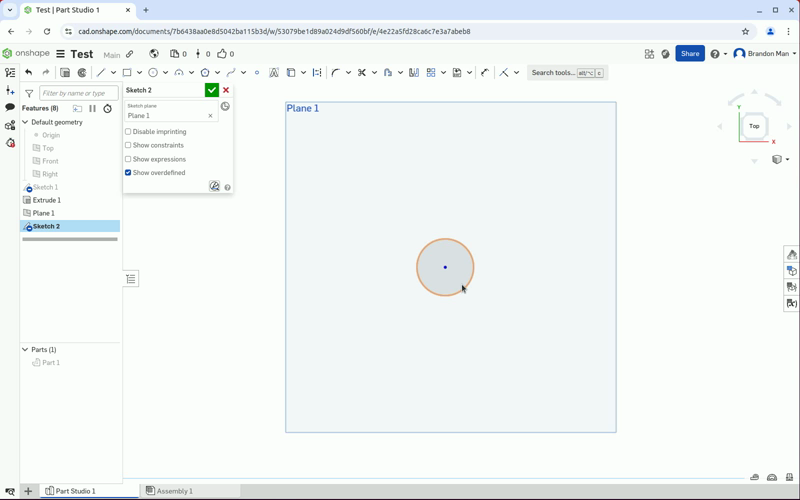
click(462, 284)
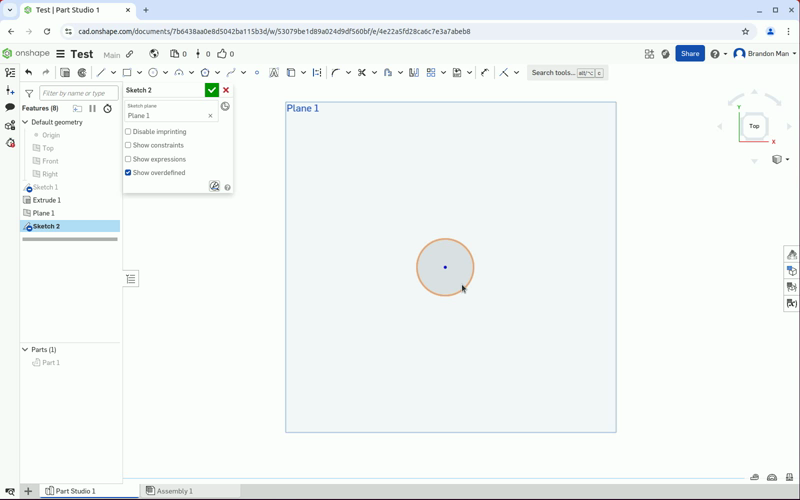
scroll(-6)
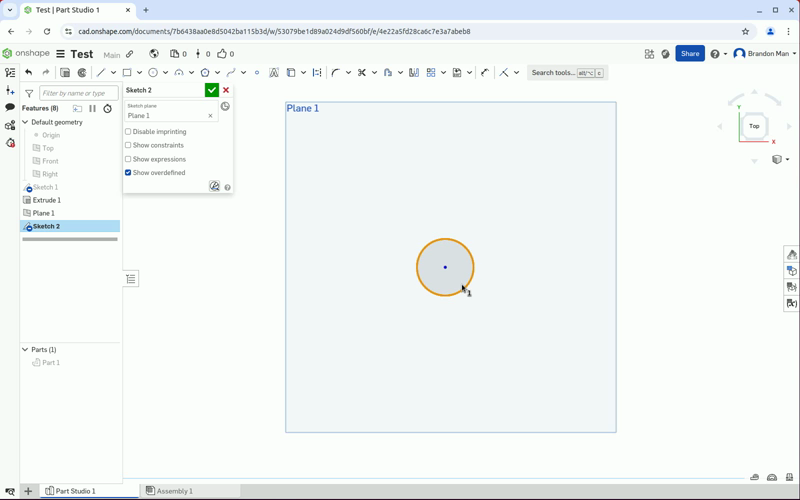
scroll(-6)
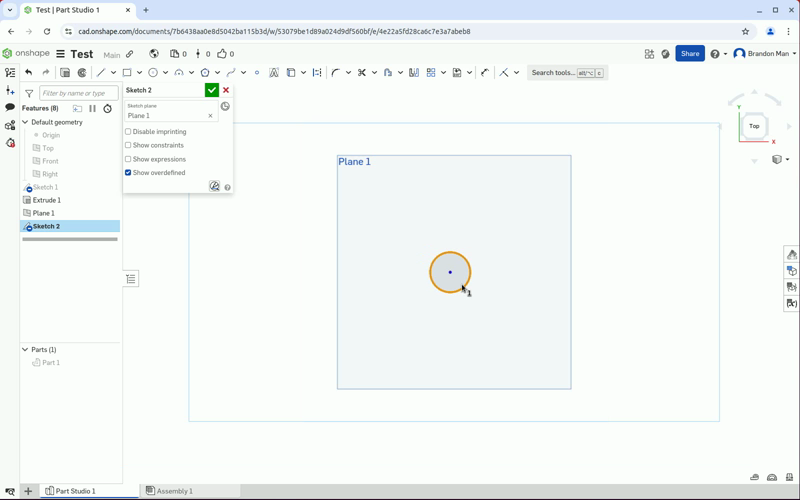
scroll(-6)
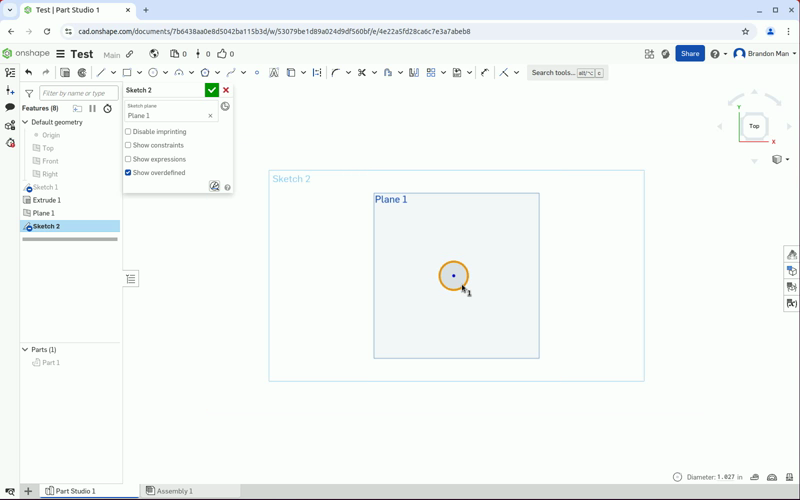
scroll(-6)
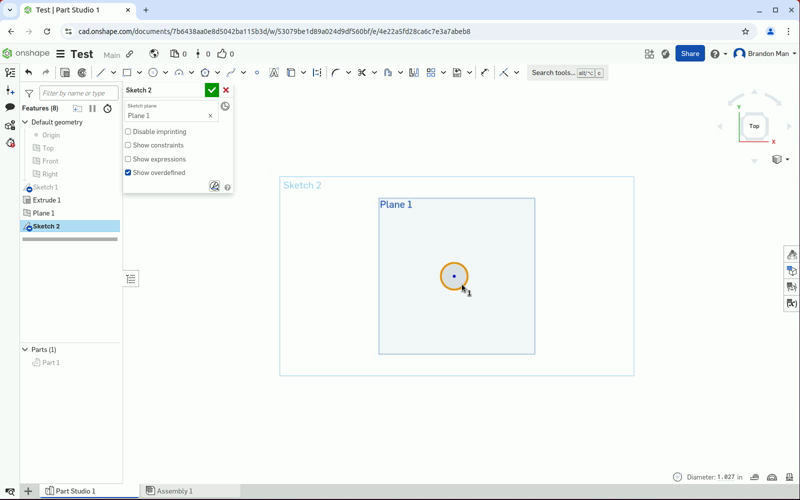
scroll(-6)
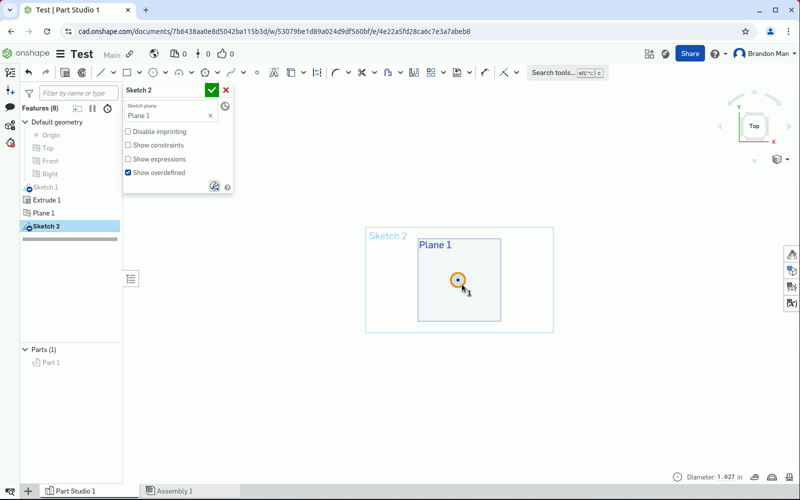
scroll(-6)
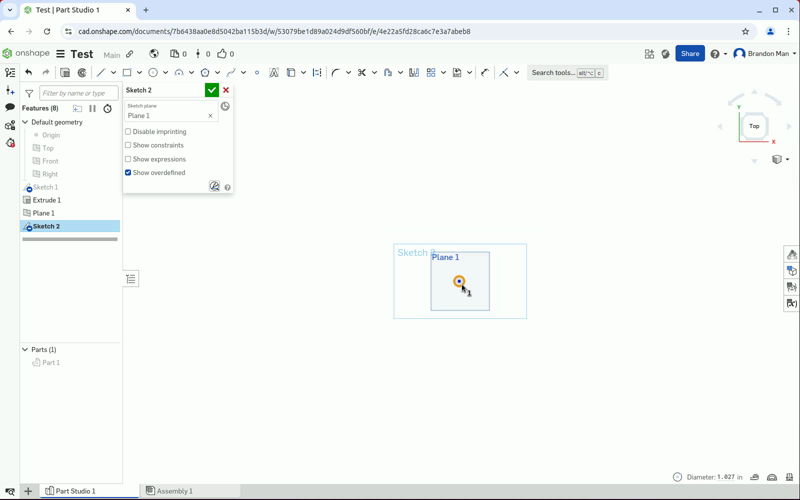
scroll(-6)
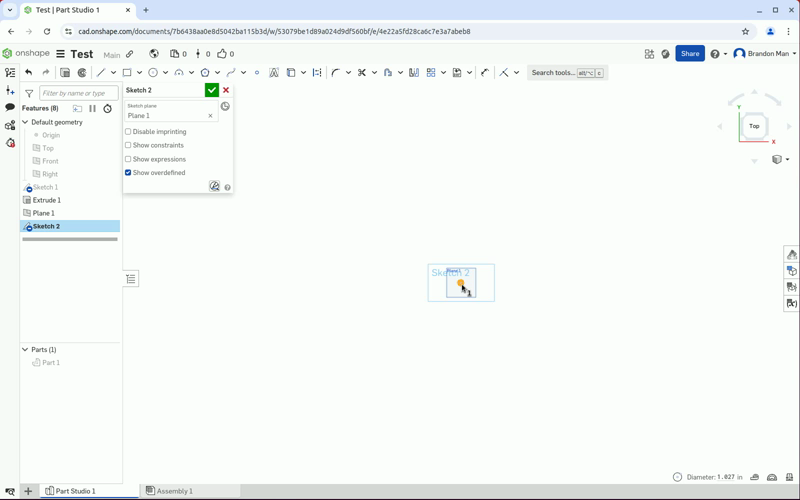
mouse_move(73, 352)
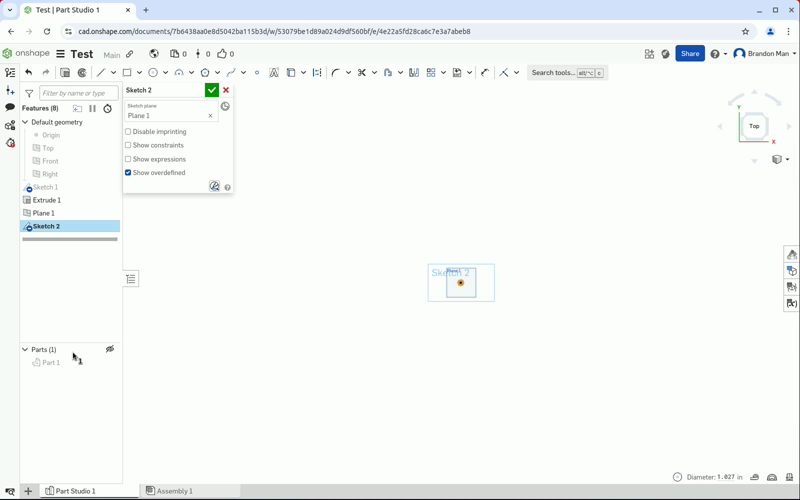
key(shift+y)
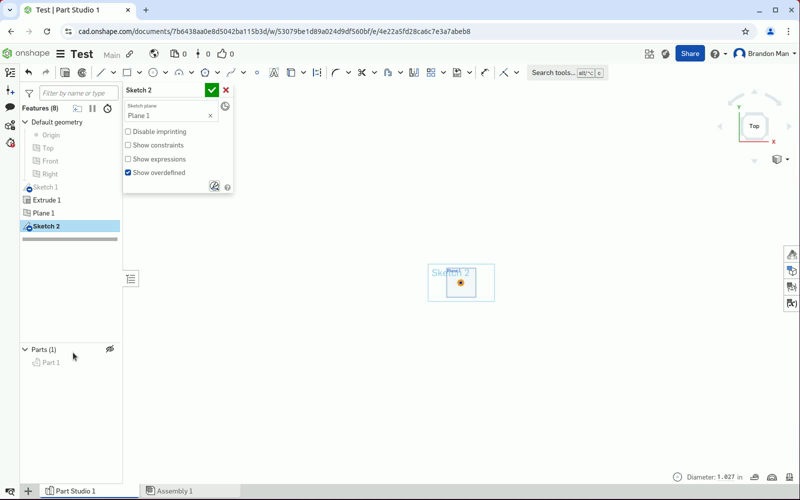
key(shift+e)
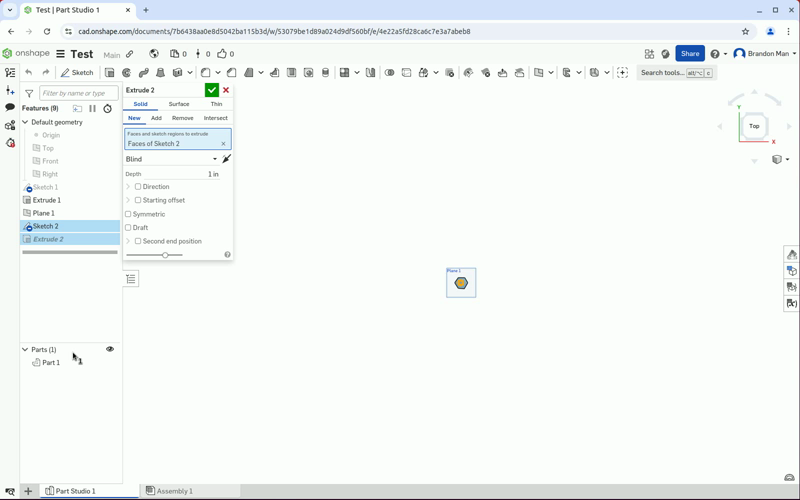
mouse_move(143, 106)
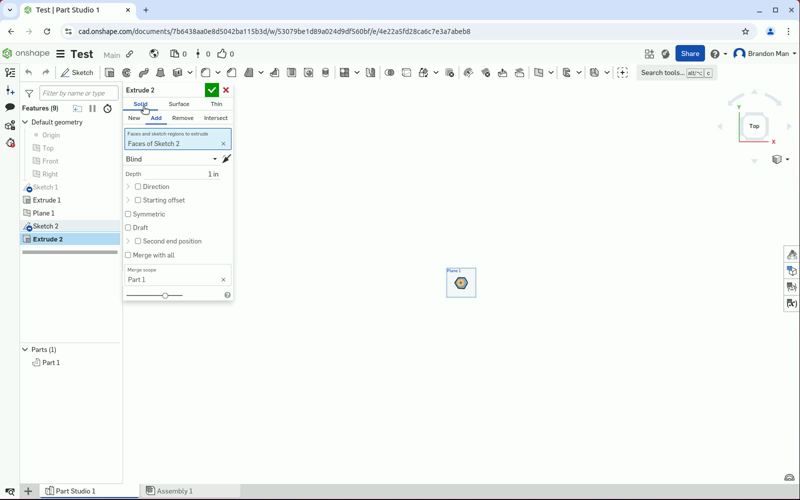
click(143, 106)
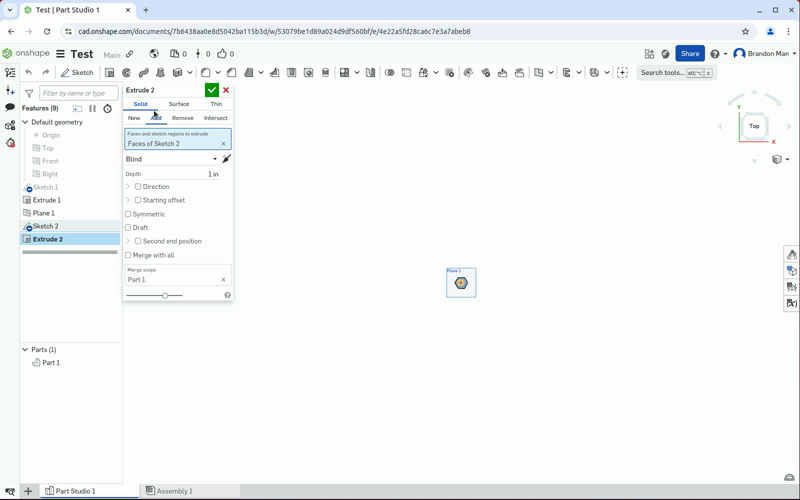
mouse_move(186, 120)
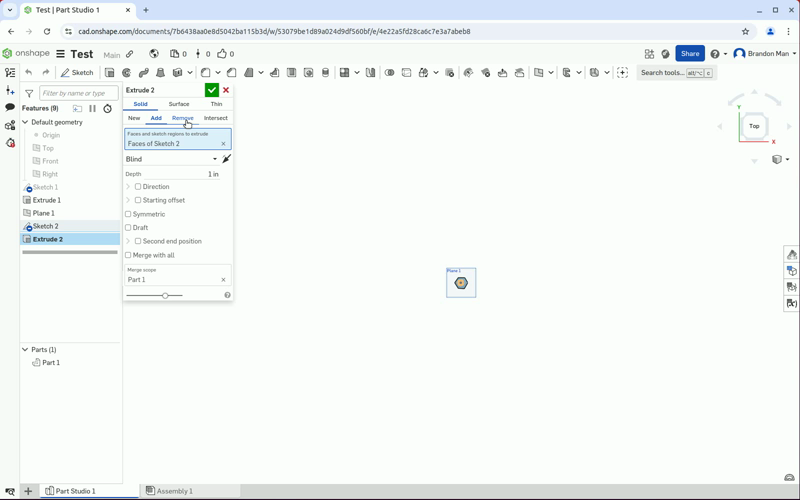
click(186, 120)
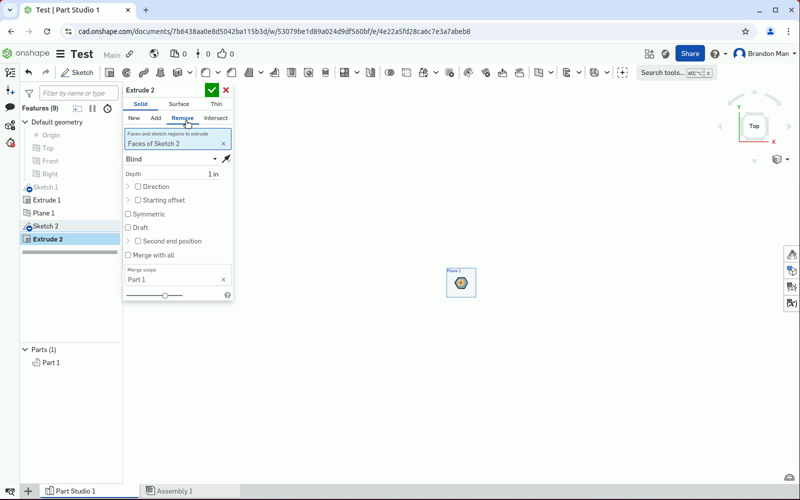
key(tab, 4)
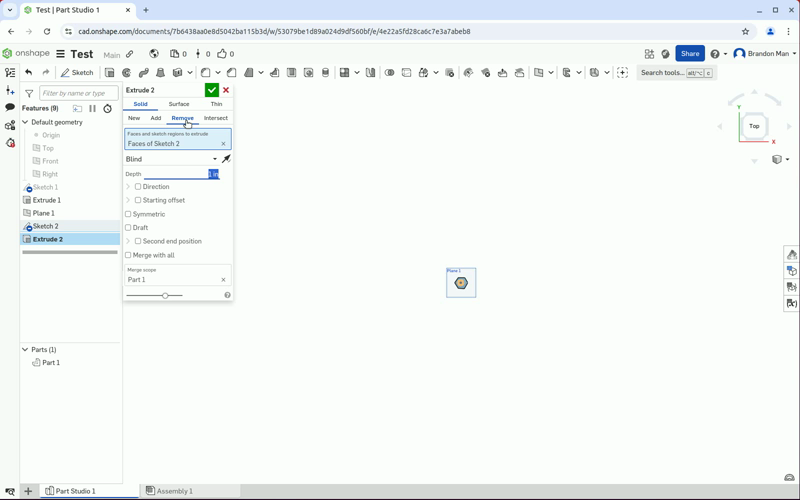
text(5.777)
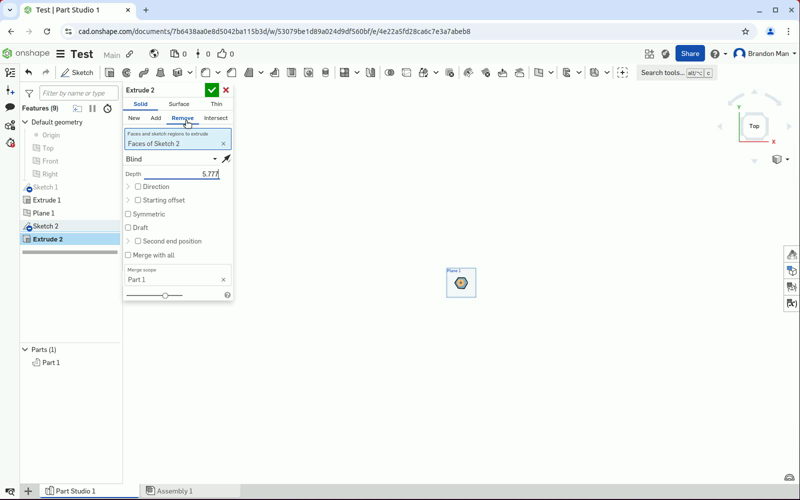
key(tab, 6)
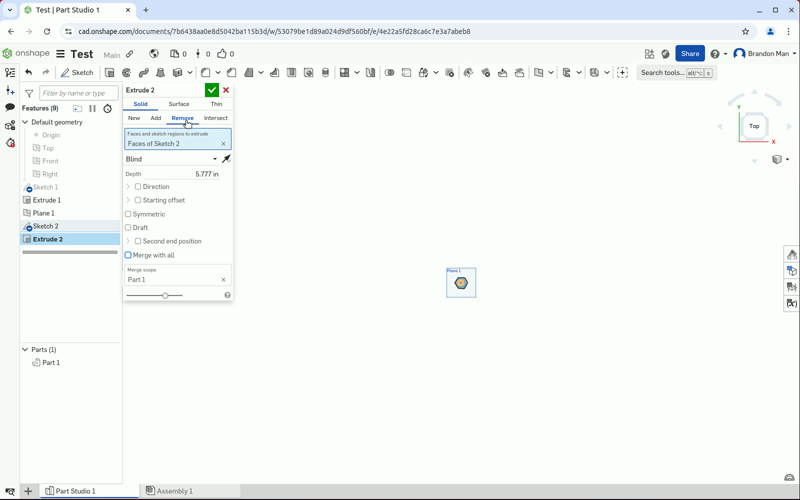
key(space)
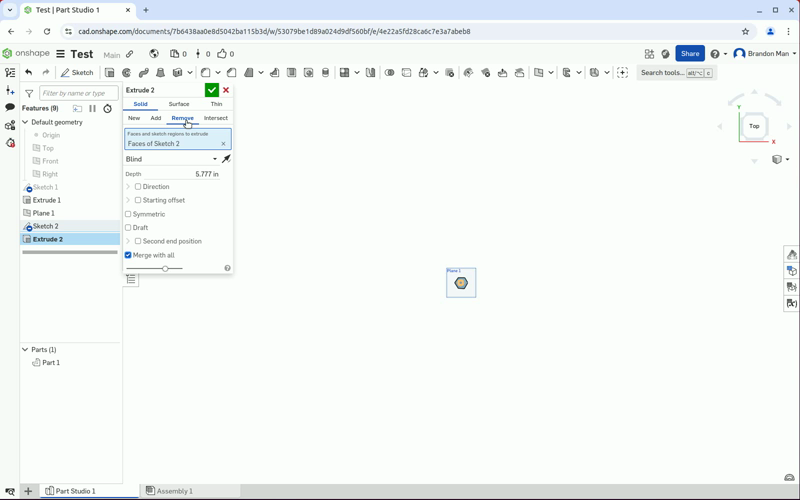
key(enter)
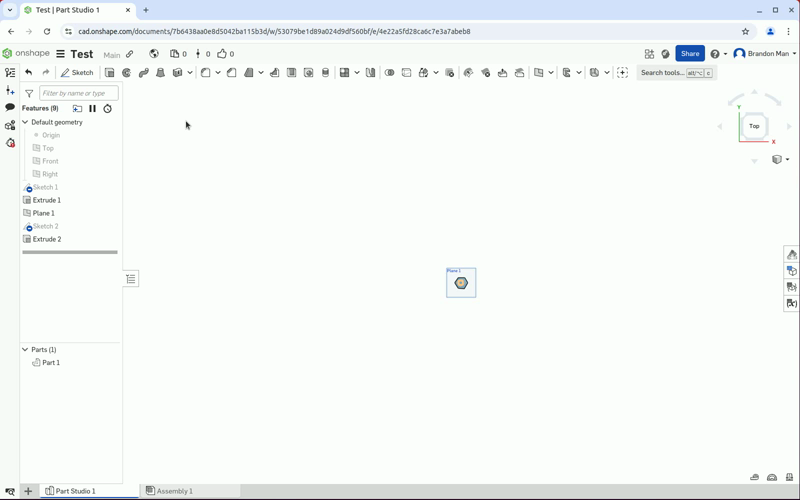
key(shift+h)
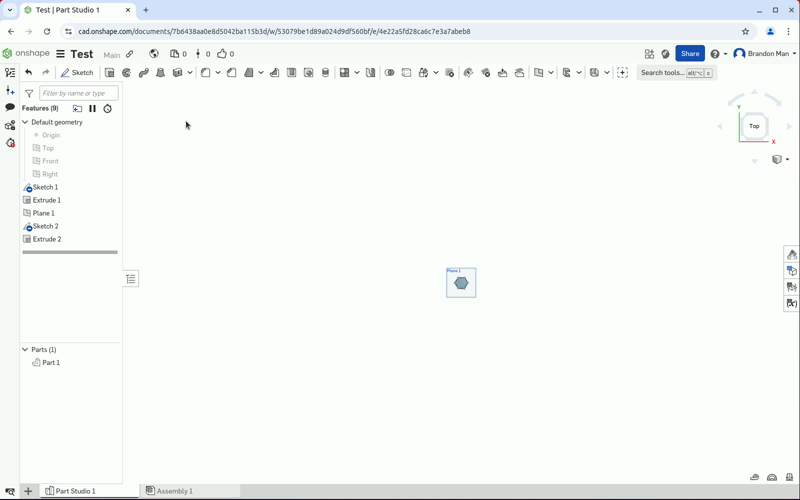
key(shift+h)
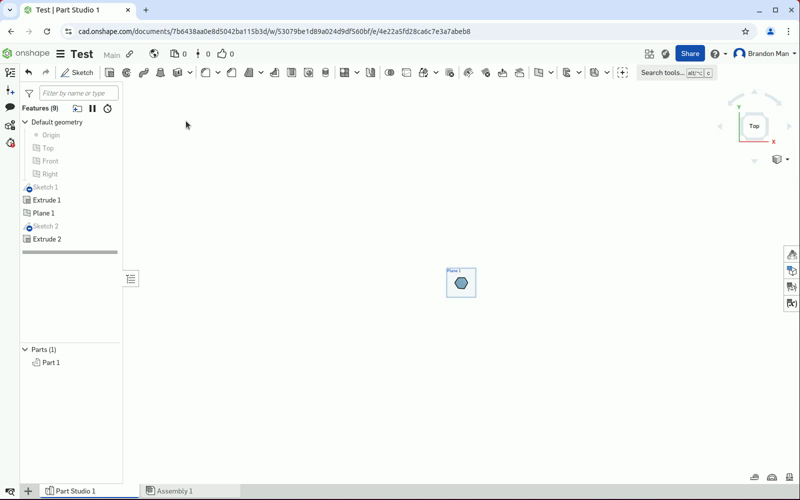
mouse_move(73, 189)
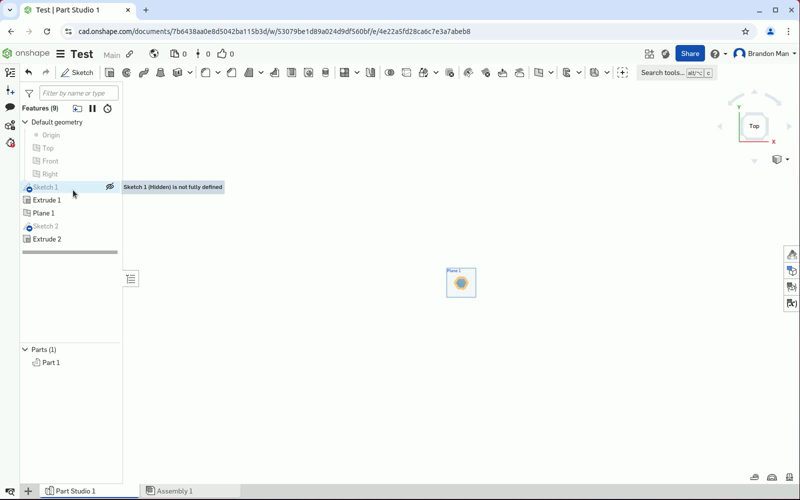
click(73, 189)
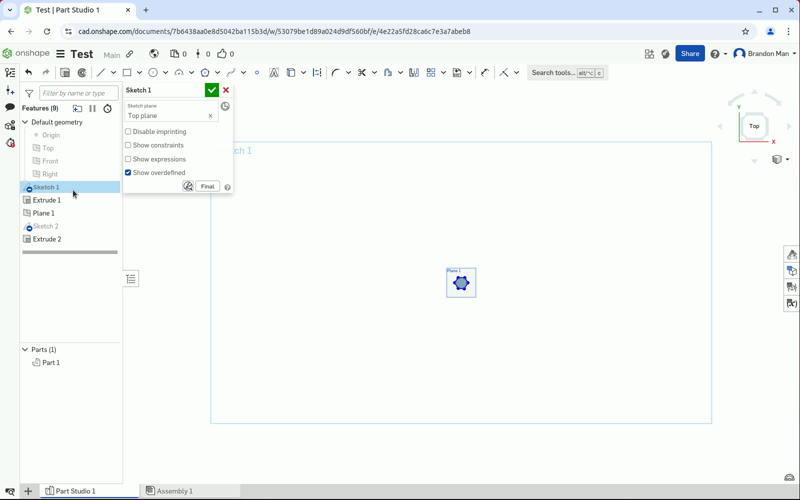
mouse_move(229, 92)
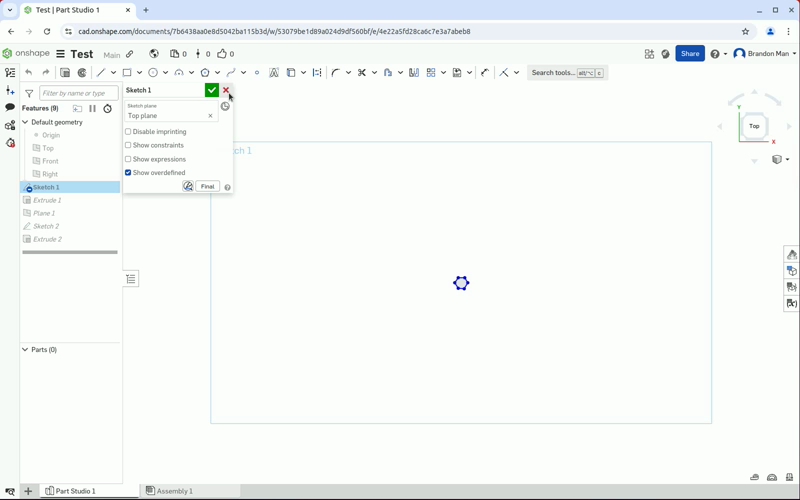
click(229, 92)
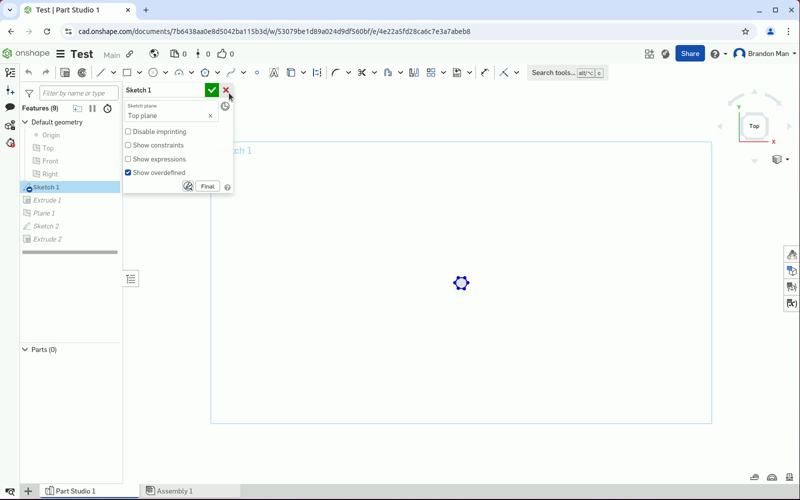
key(shift+s)
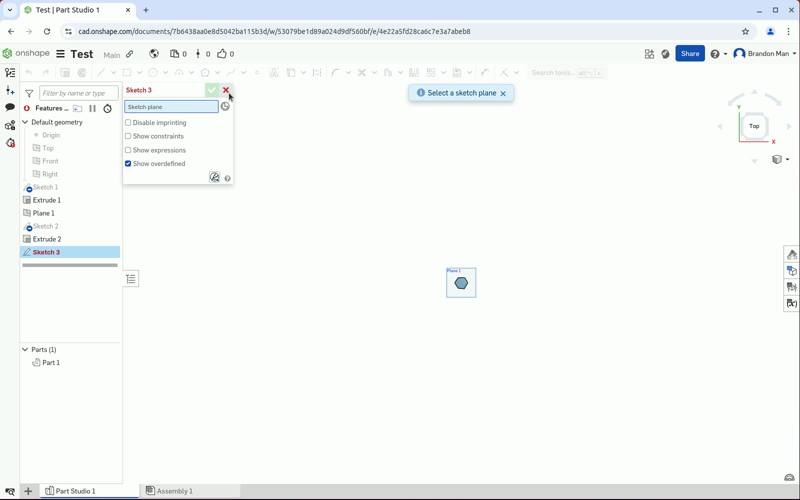
mouse_move(73, 150)
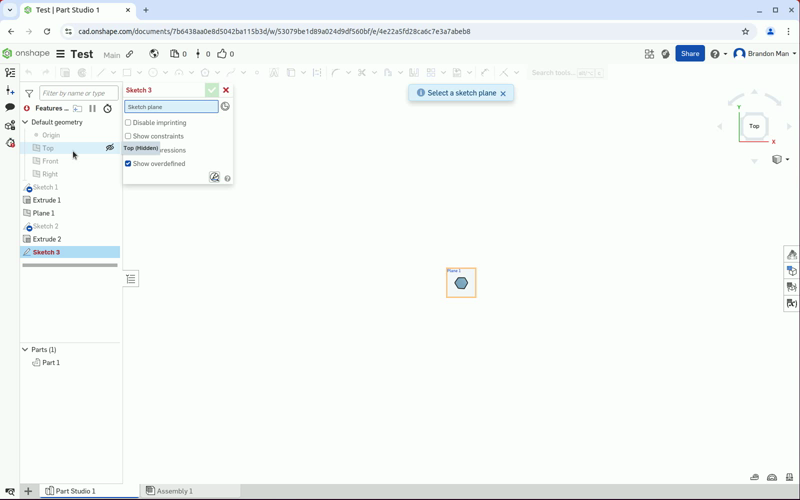
click(73, 150)
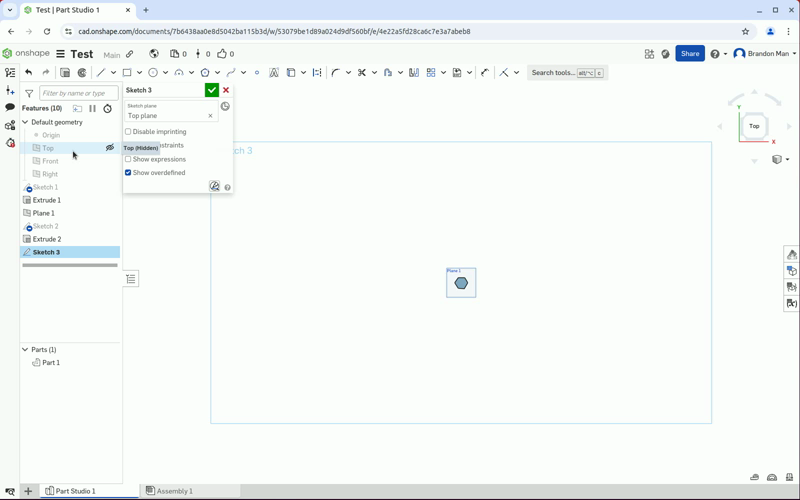
mouse_move(73, 352)
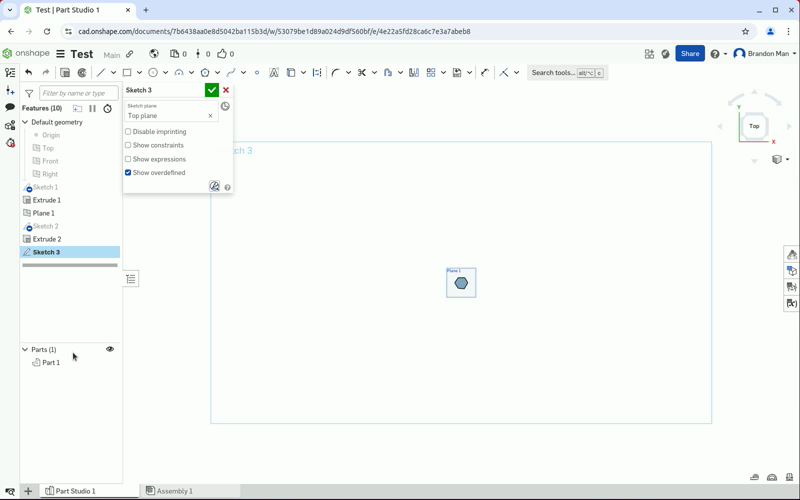
key(y)
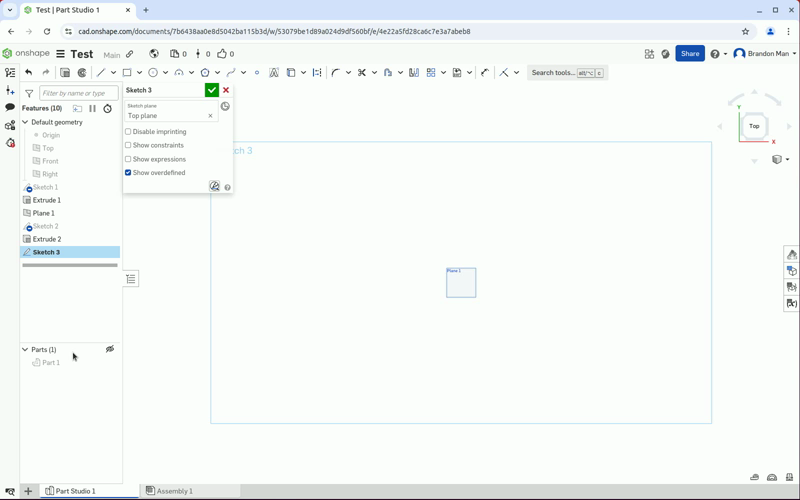
key(c)
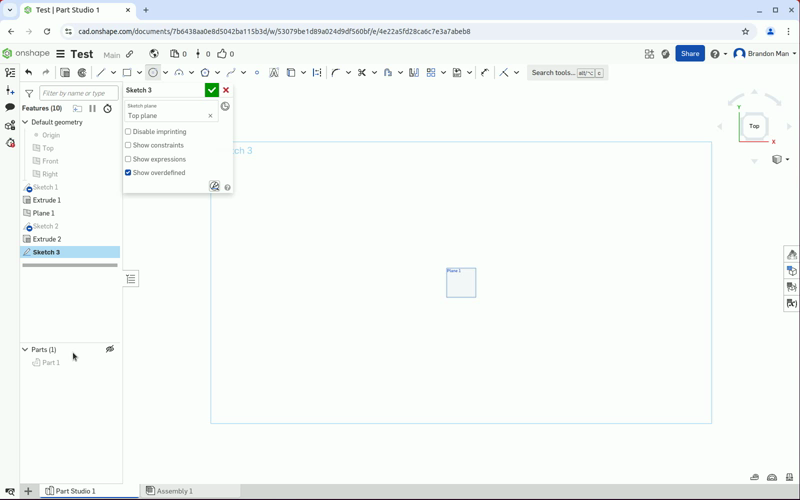
key_down(shift)
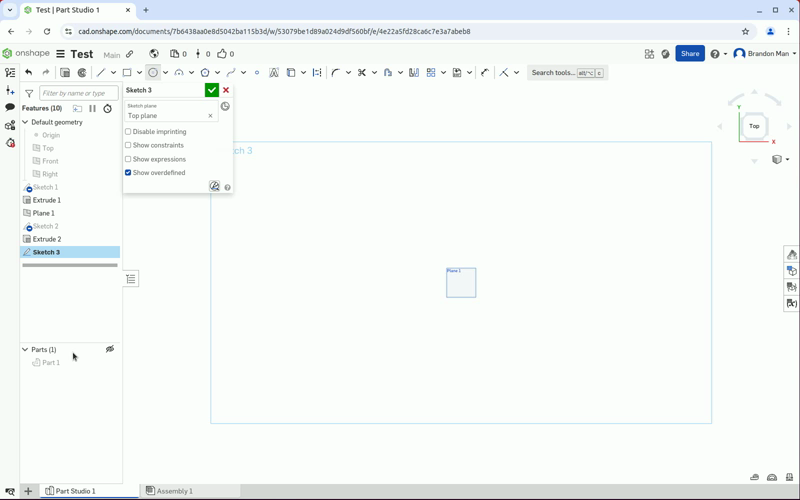
mouse_move(460, 282)
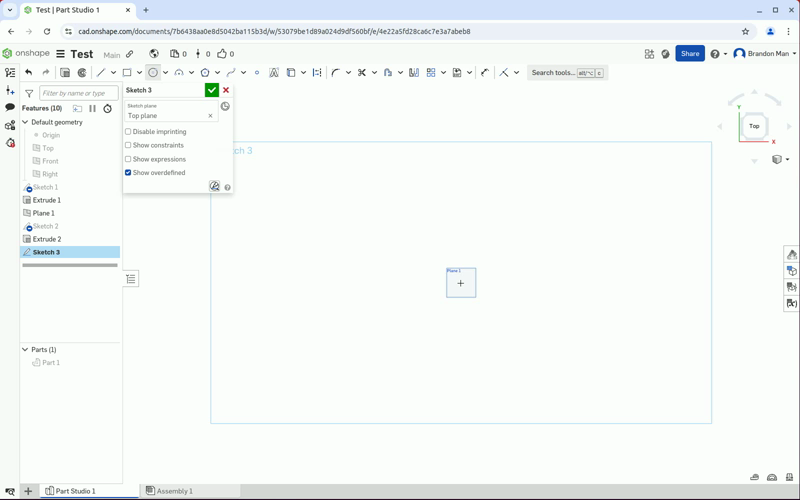
click(460, 282)
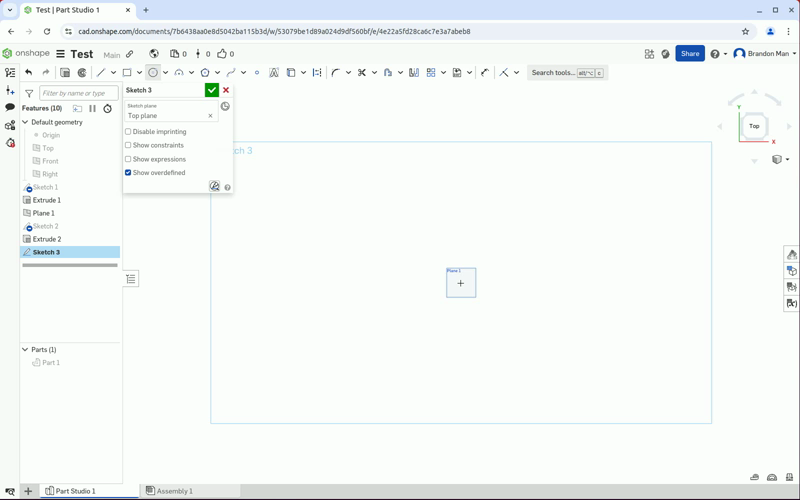
key_up(shift)
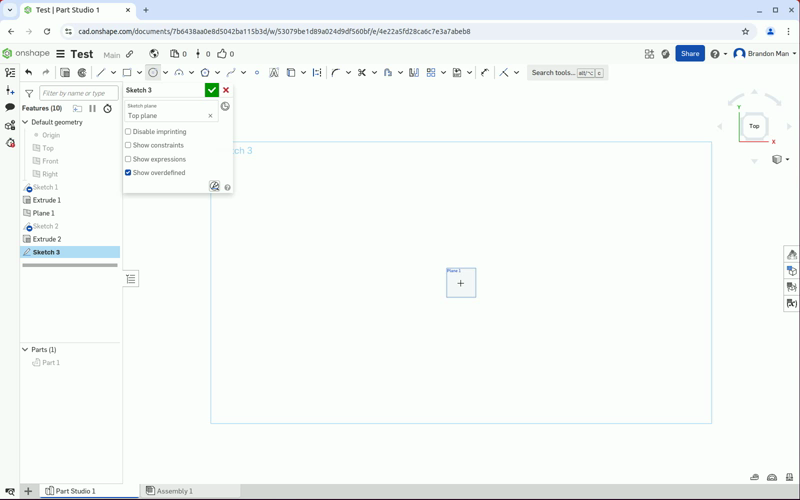
mouse_move(463, 282)
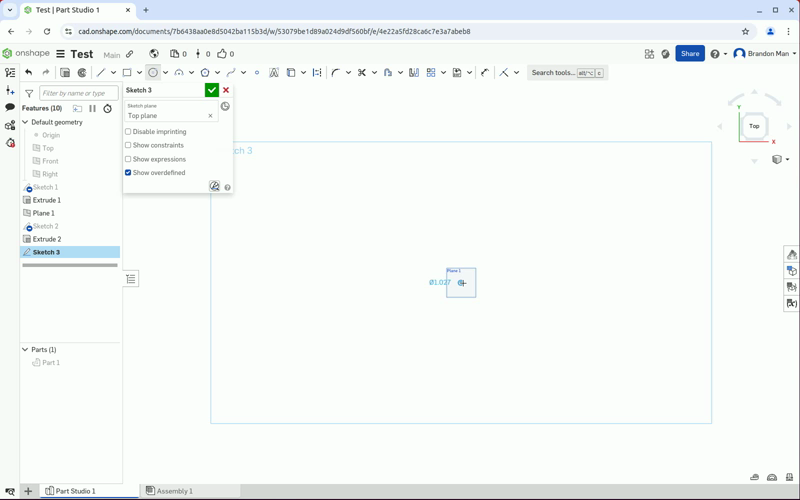
scroll(6)
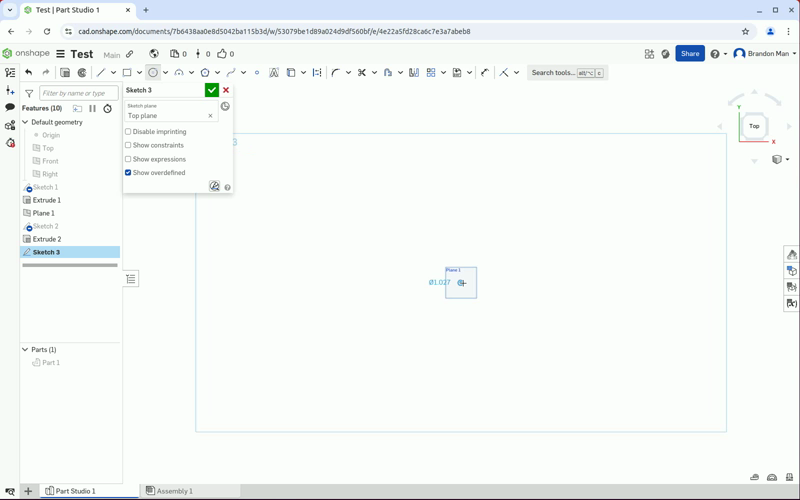
scroll(6)
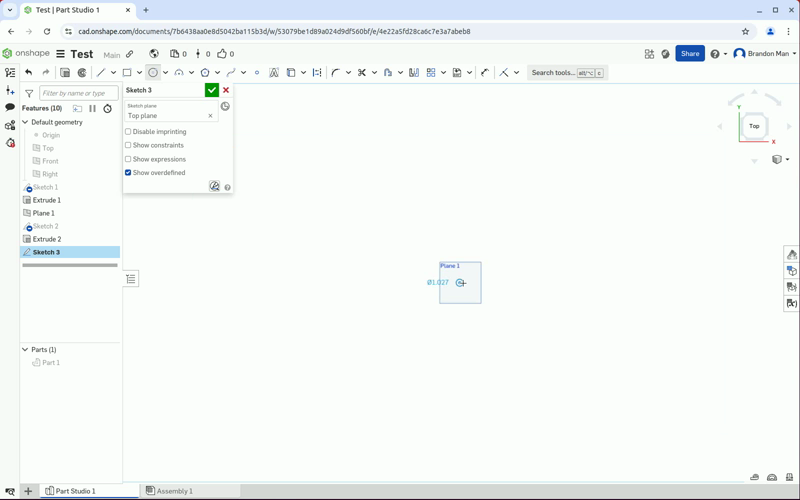
scroll(6)
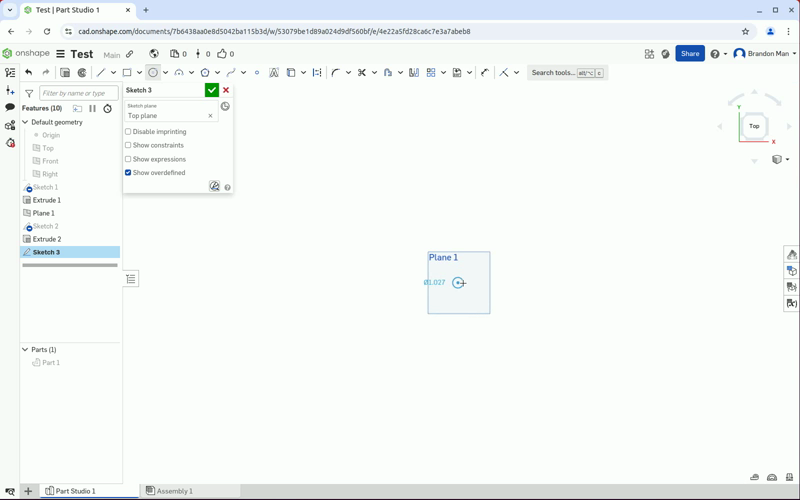
scroll(6)
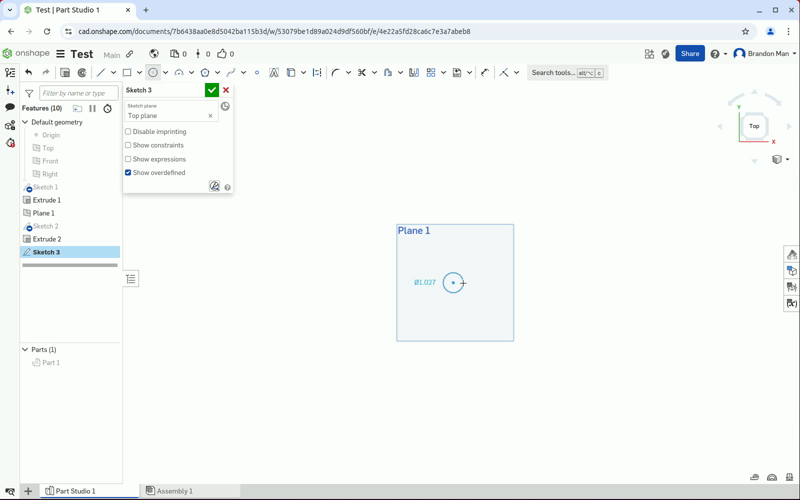
scroll(6)
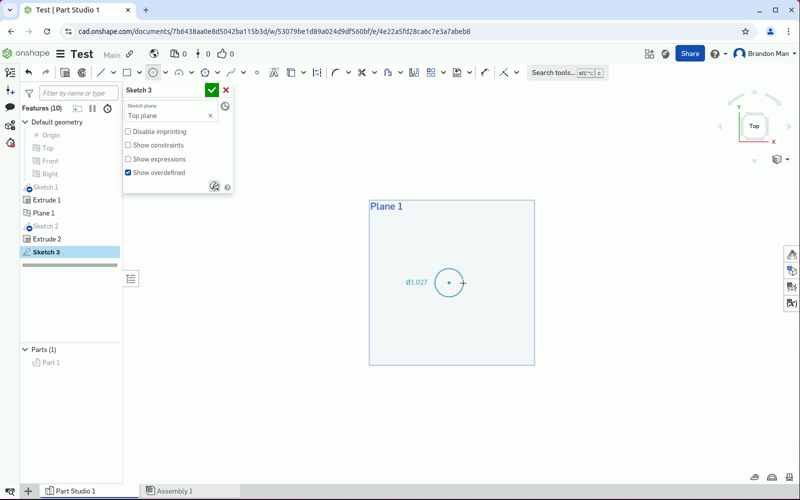
scroll(6)
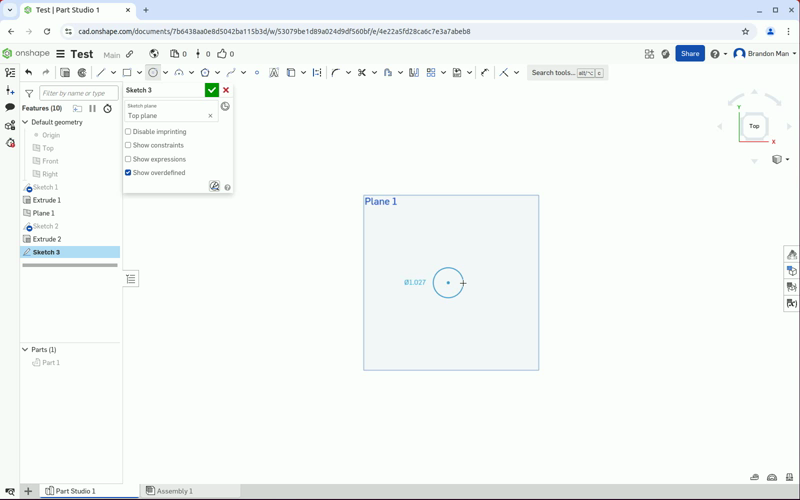
scroll(6)
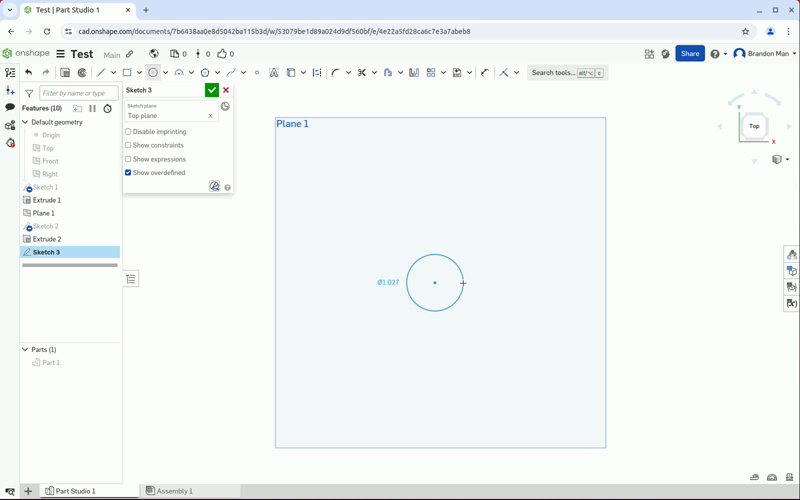
click(463, 282)
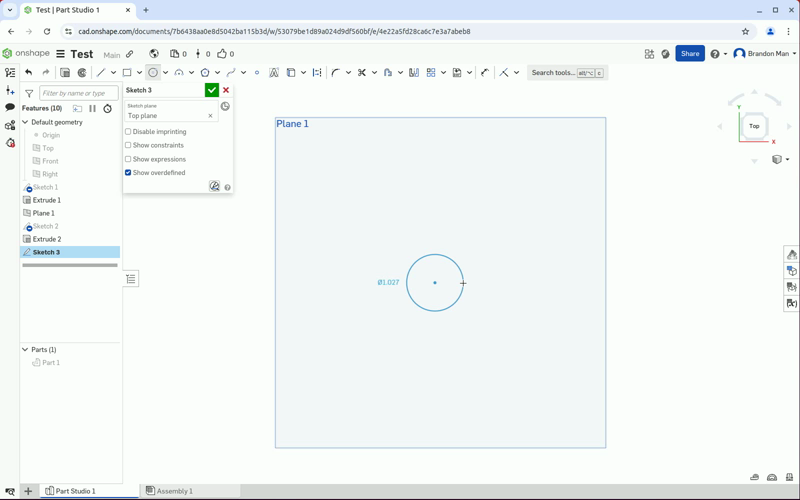
scroll(-6)
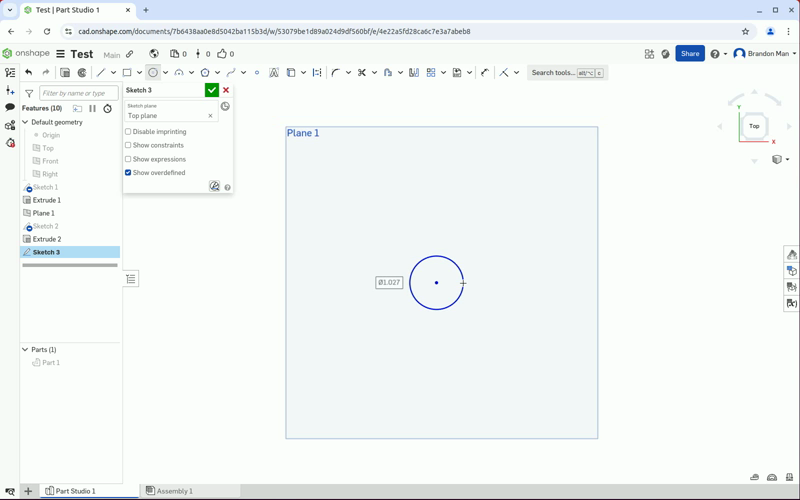
scroll(-6)
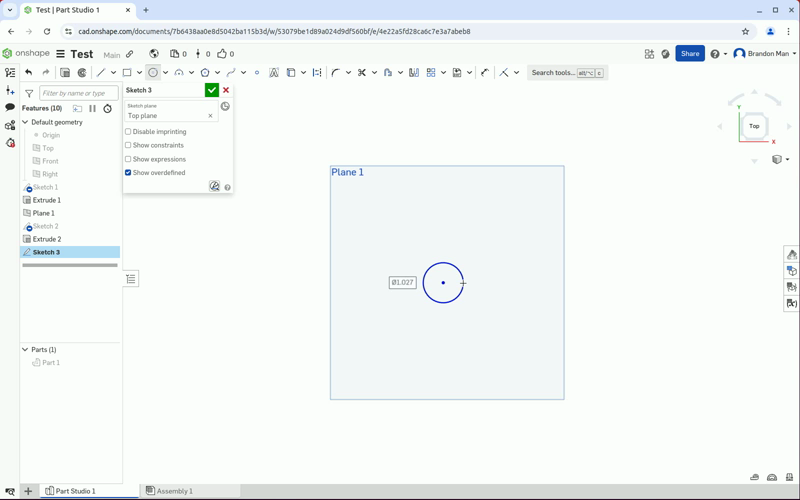
scroll(-6)
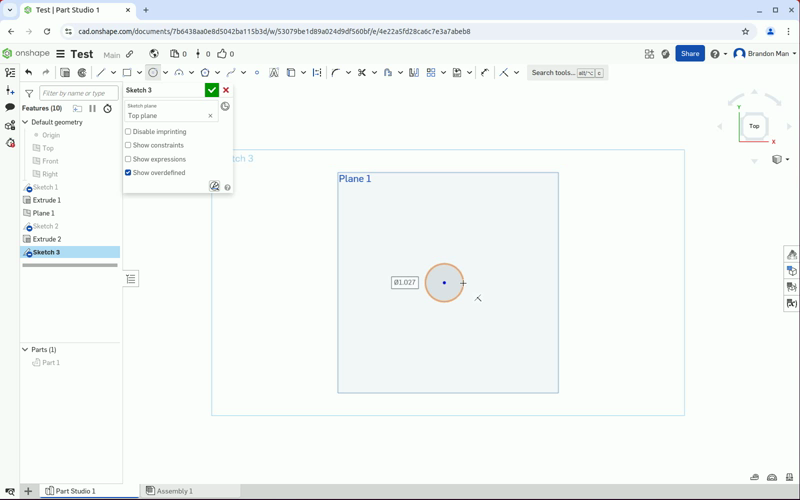
scroll(-6)
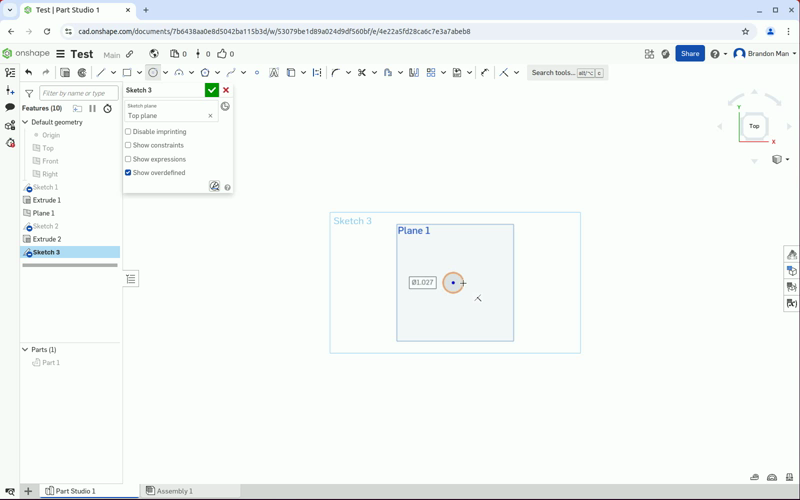
scroll(-6)
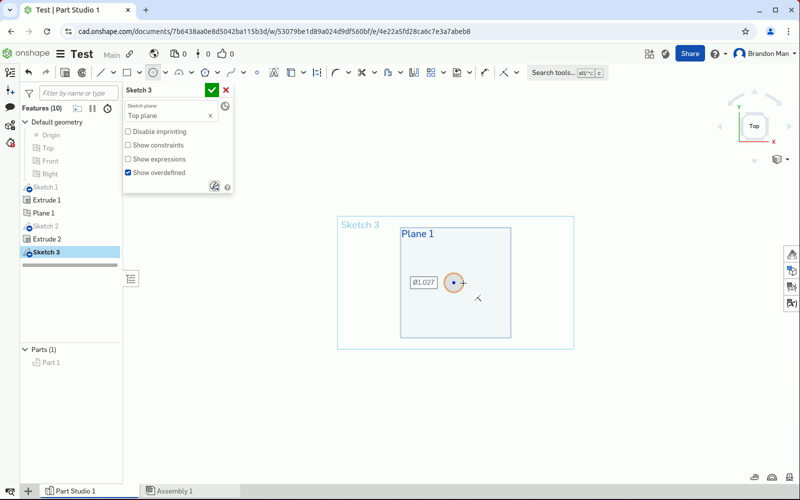
scroll(-6)
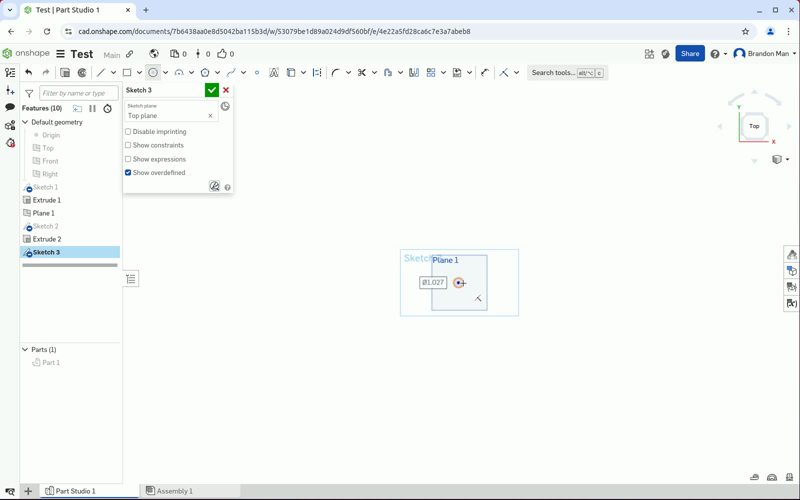
scroll(-6)
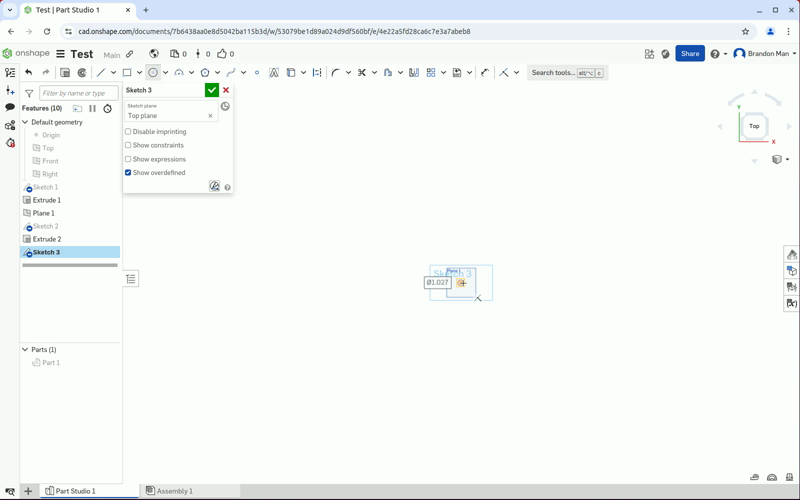
key(esc)
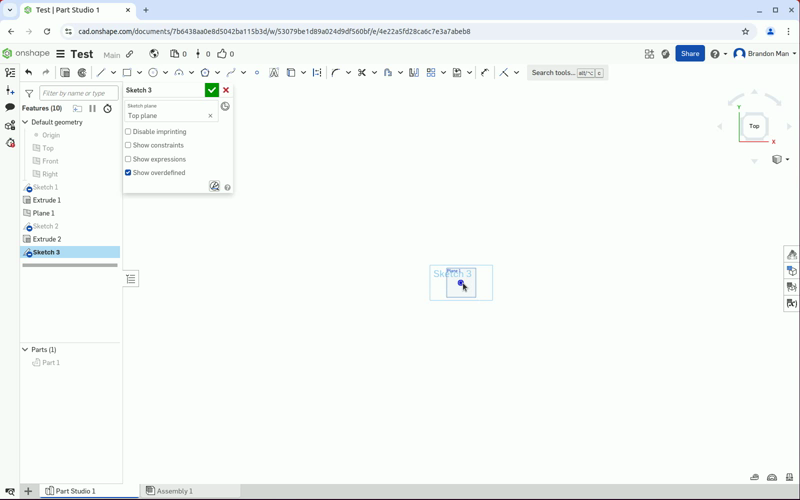
mouse_move(458, 282)
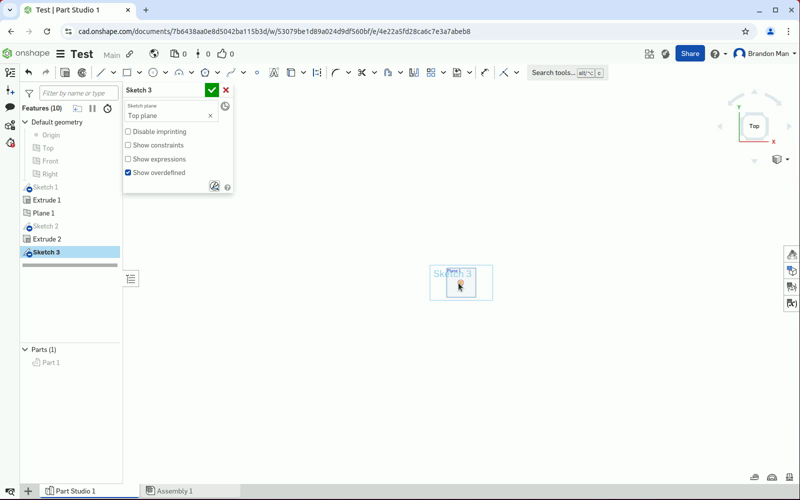
scroll(6)
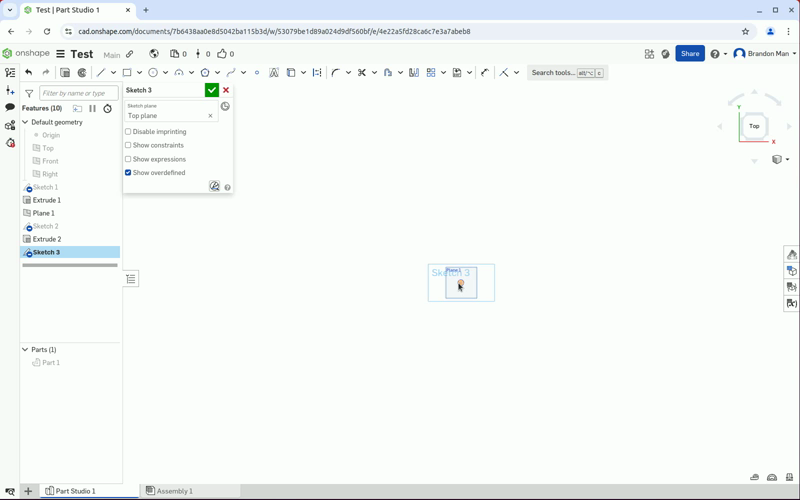
scroll(6)
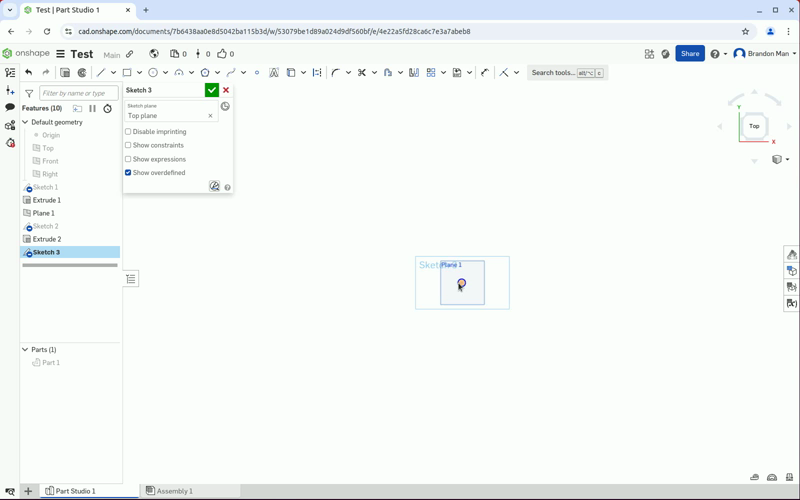
scroll(6)
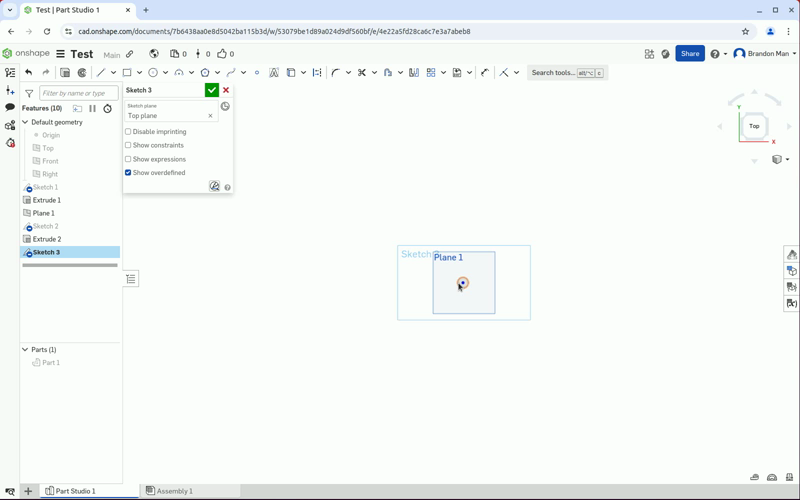
scroll(6)
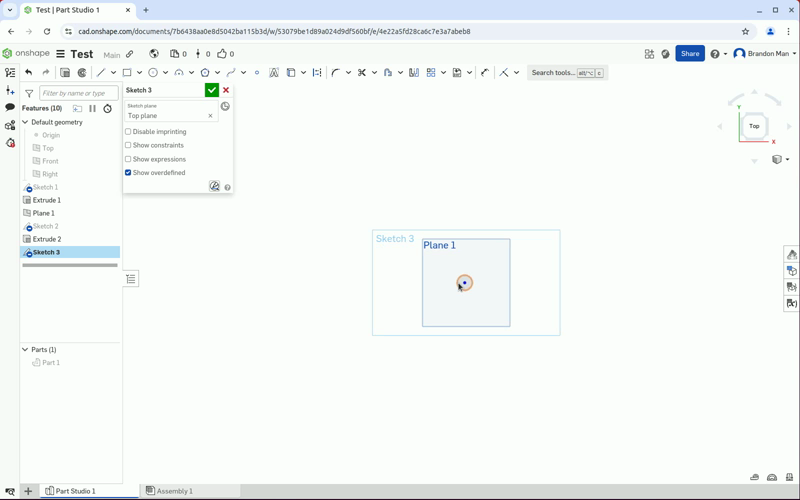
scroll(6)
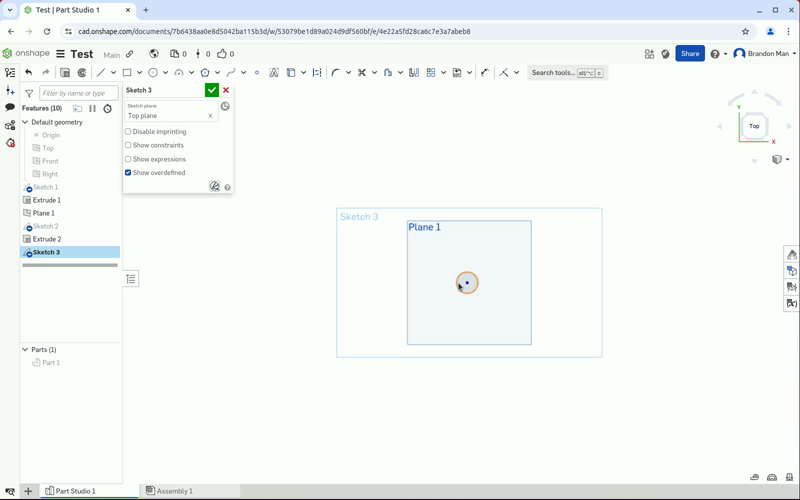
scroll(6)
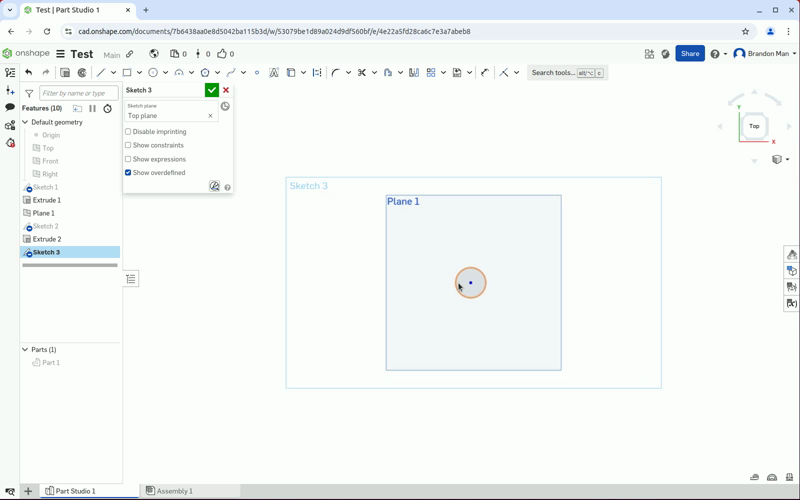
scroll(6)
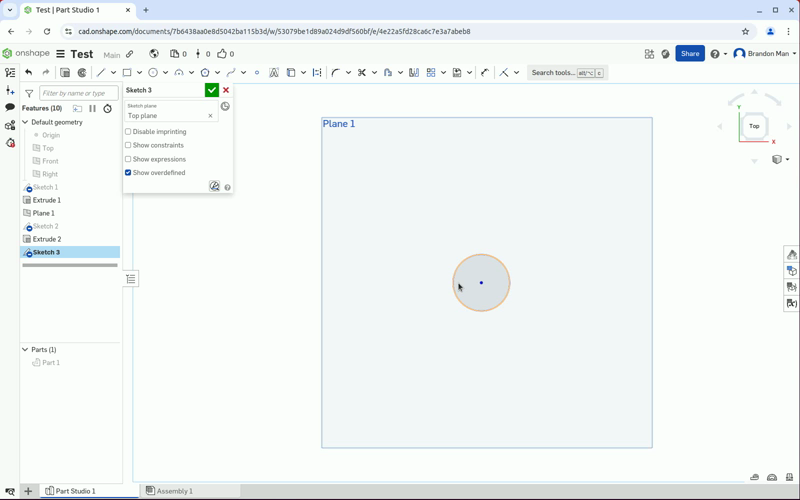
click(458, 282)
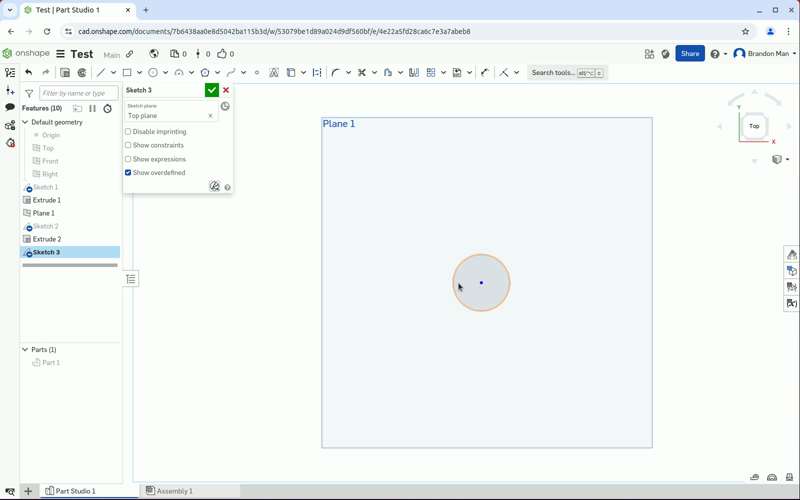
scroll(-6)
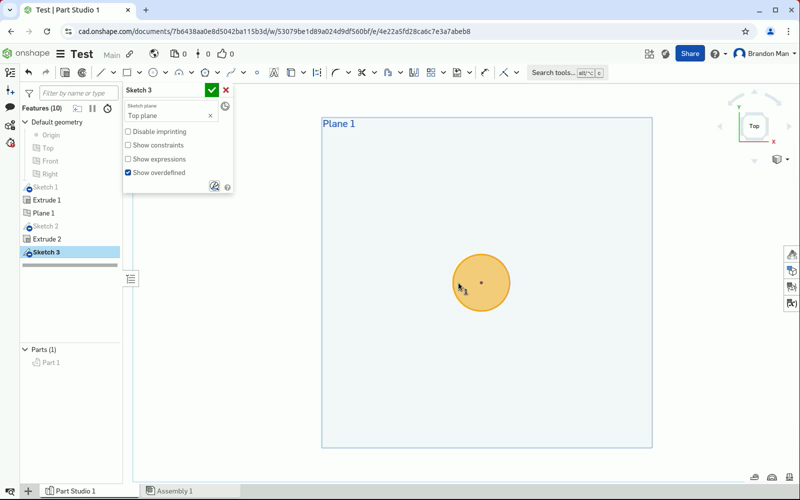
scroll(-6)
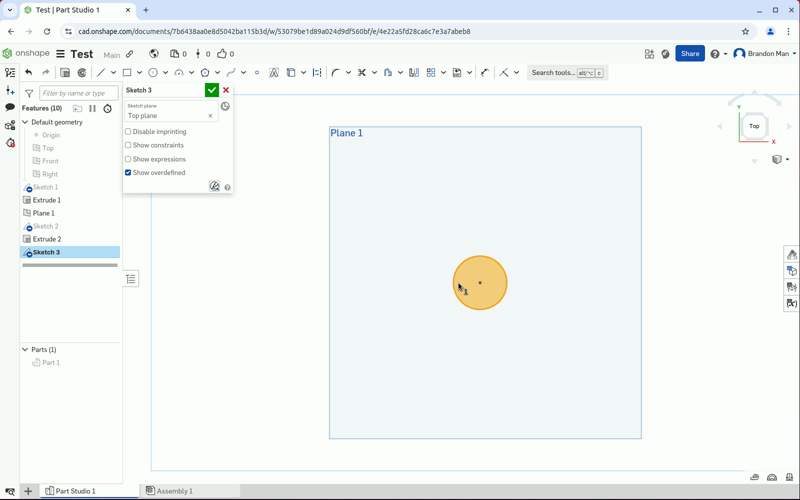
scroll(-6)
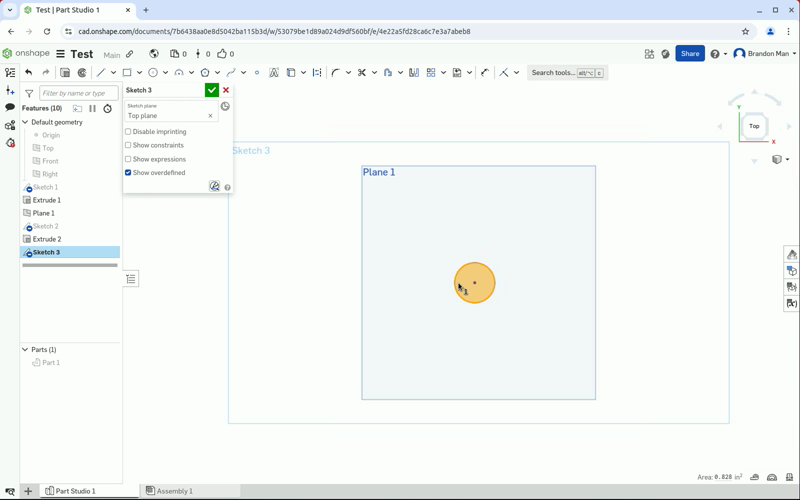
scroll(-6)
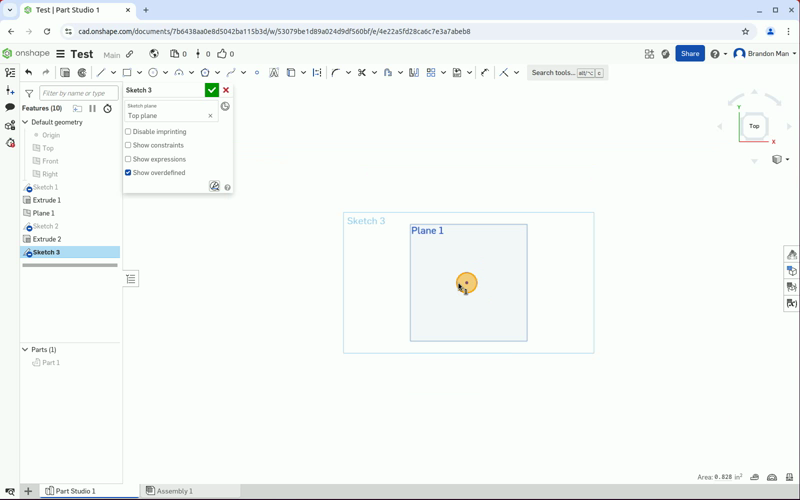
scroll(-6)
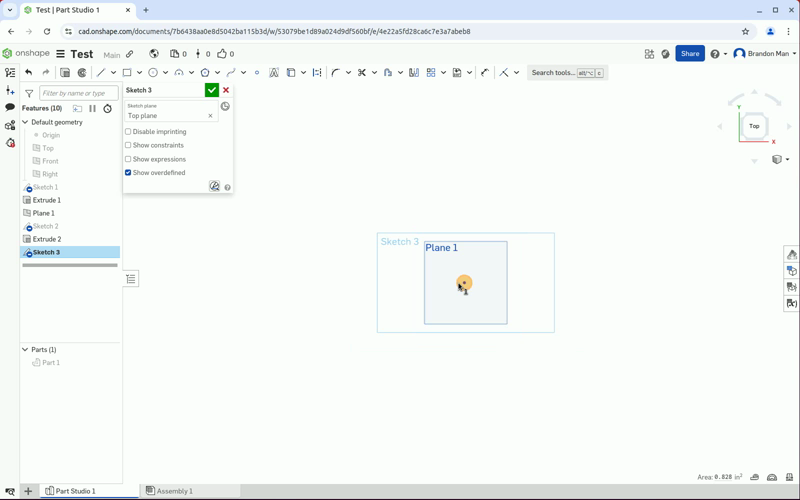
scroll(-6)
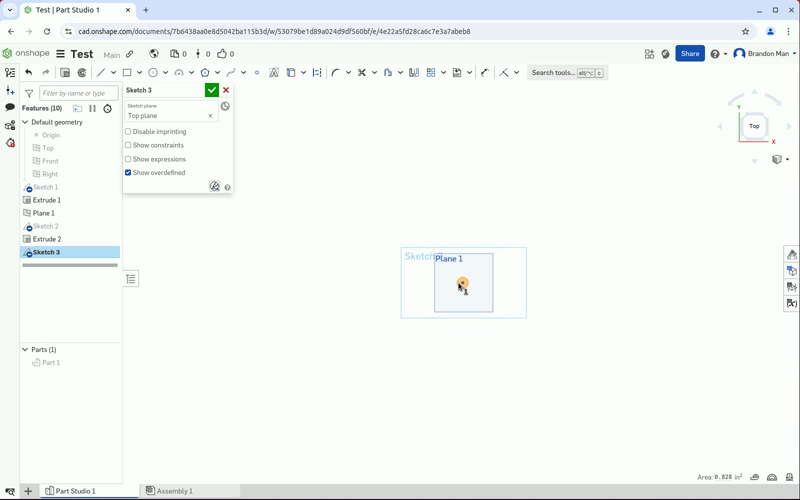
scroll(-6)
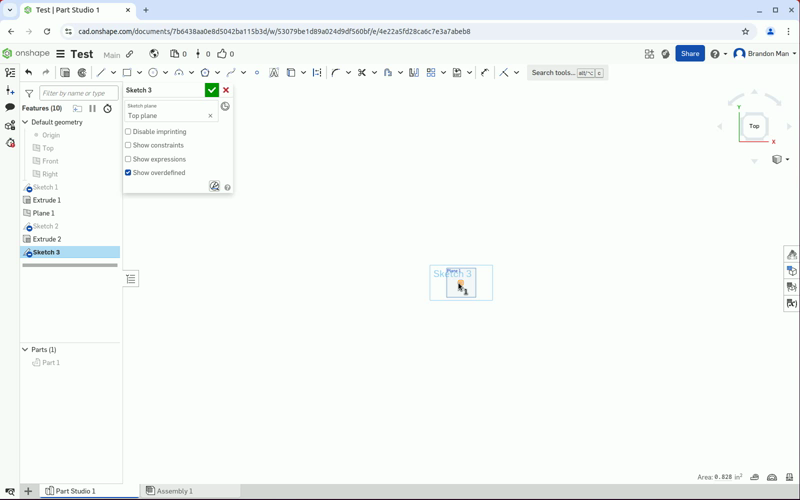
mouse_move(73, 352)
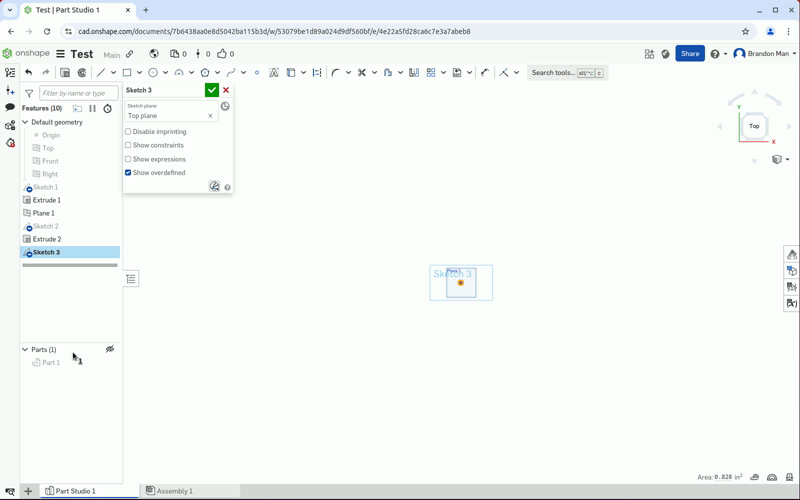
key(shift+y)
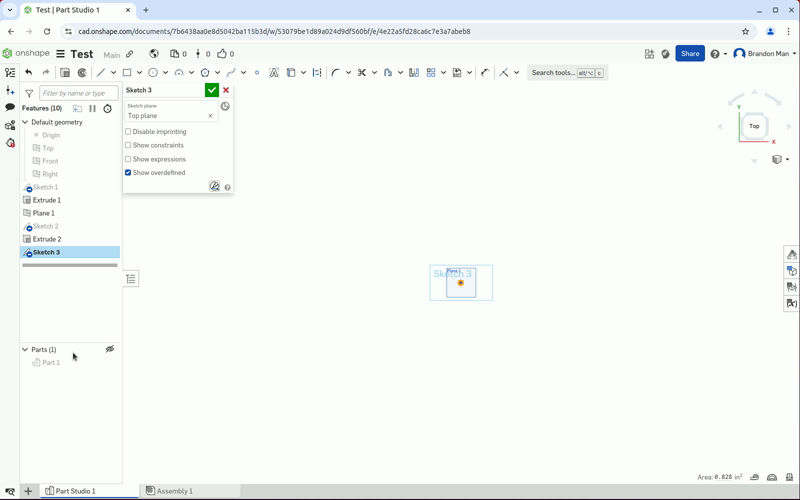
key(shift+e)
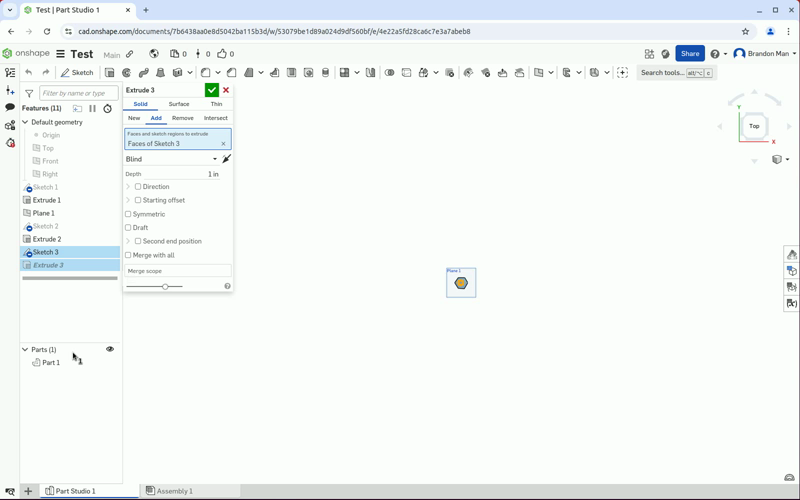
mouse_move(143, 106)
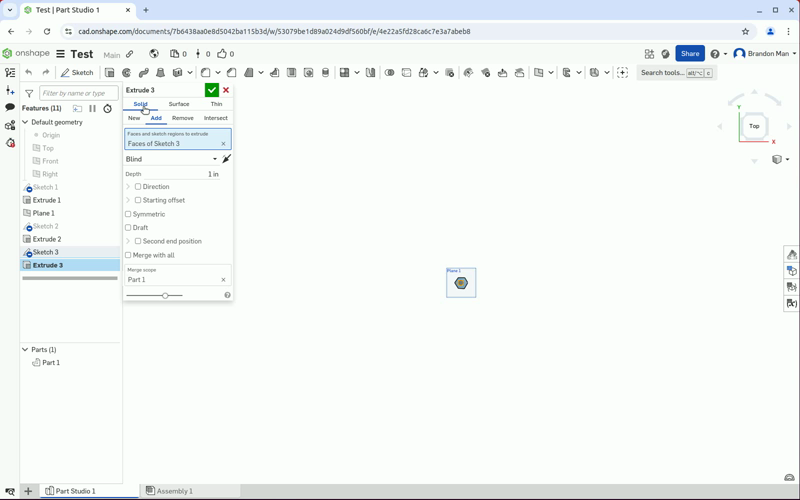
click(143, 106)
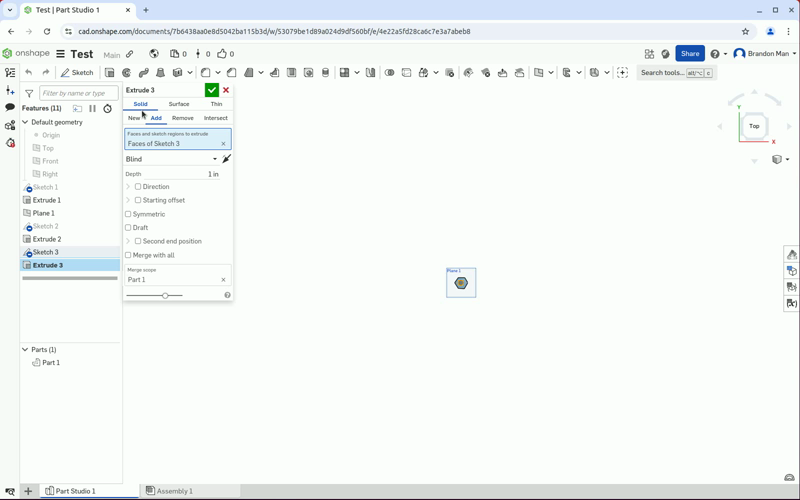
mouse_move(137, 120)
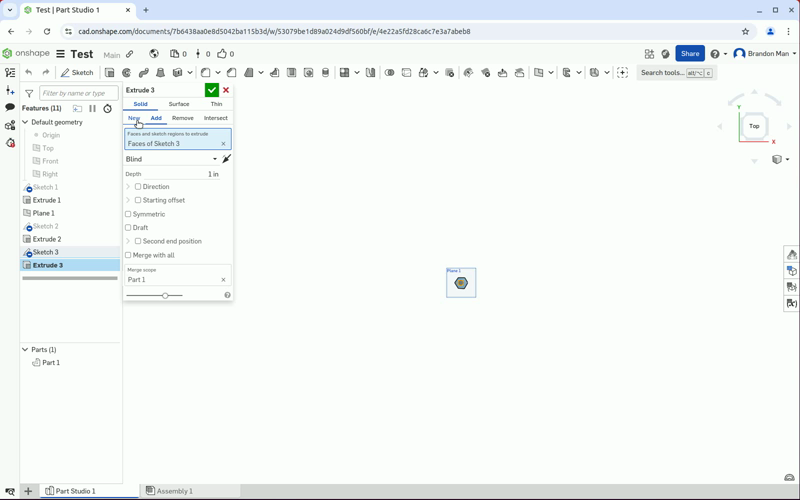
click(137, 120)
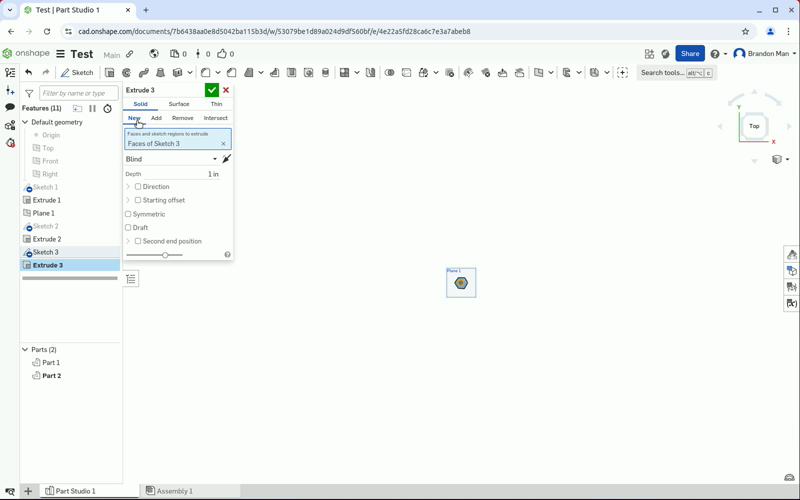
key(tab, 4)
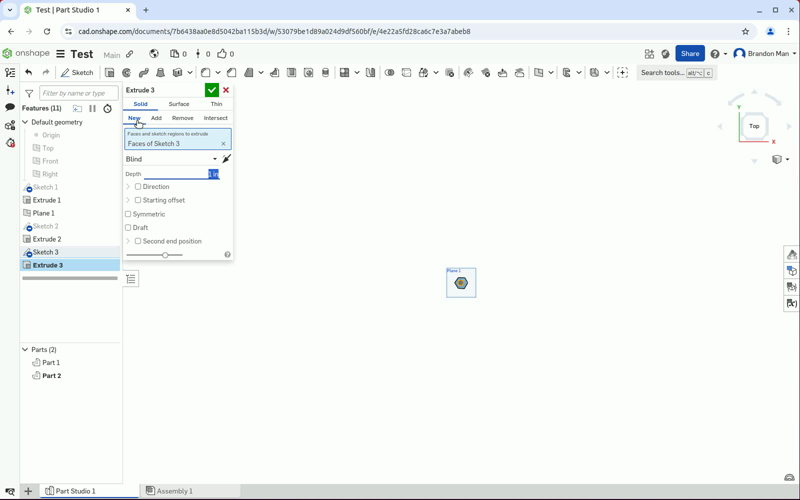
text(7.943)
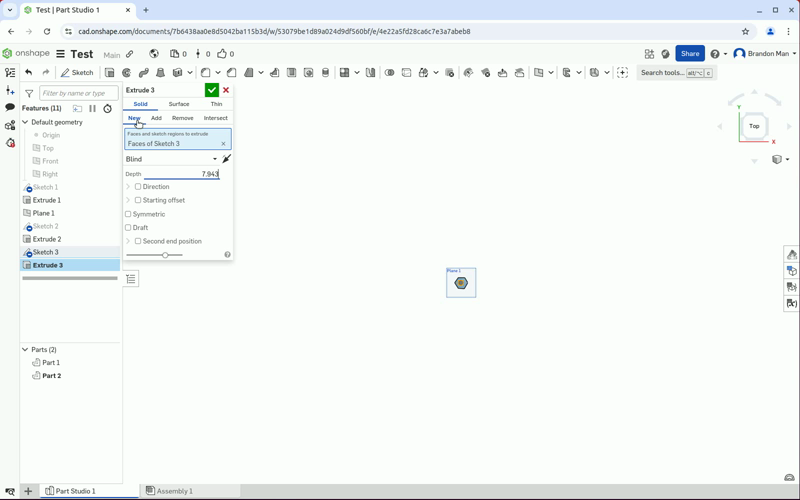
key(enter)
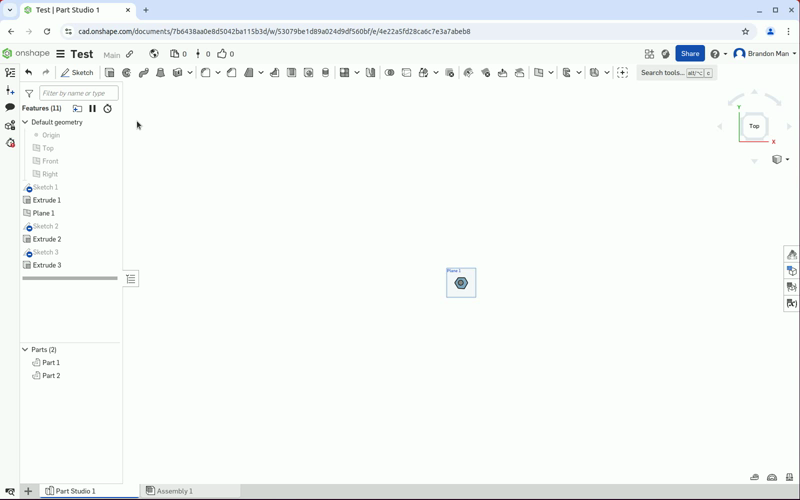
key(shift+h)
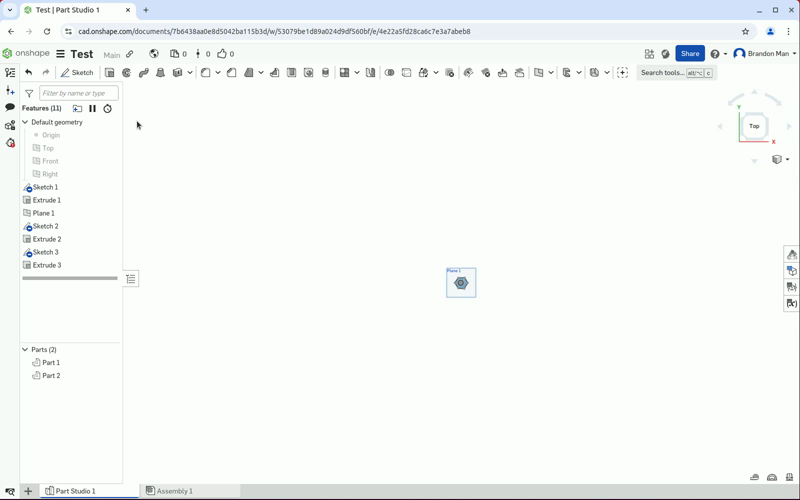
key(shift+h)
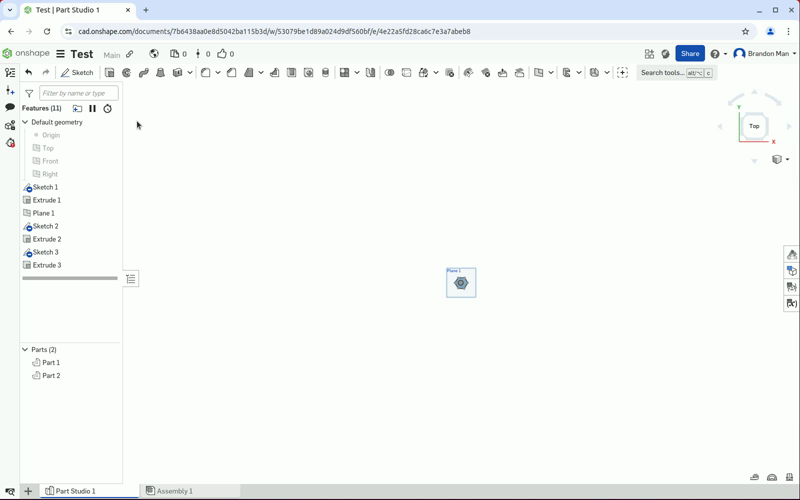
key(shift+7)
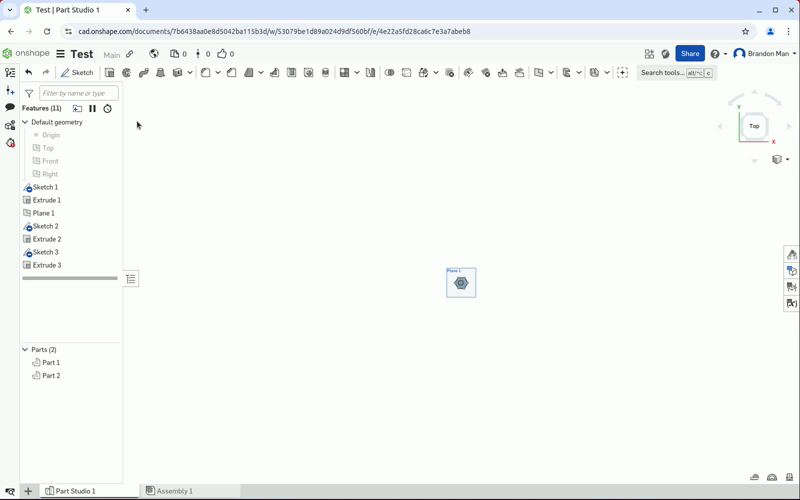
key(up, 3)
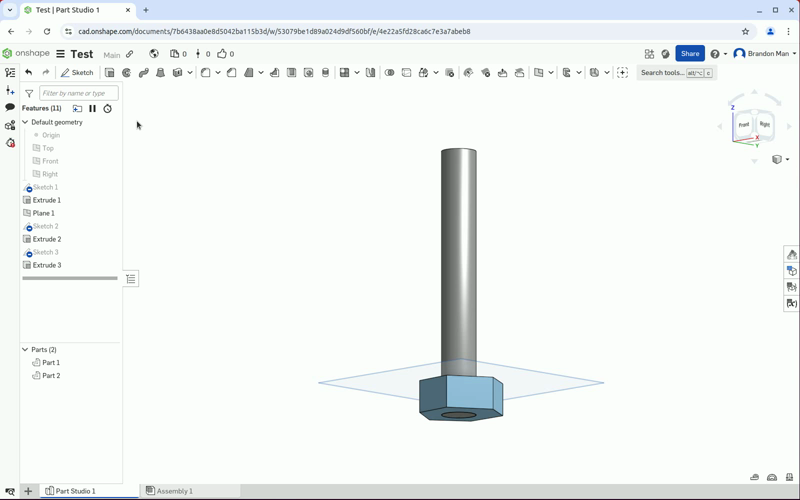
key(left, 3)
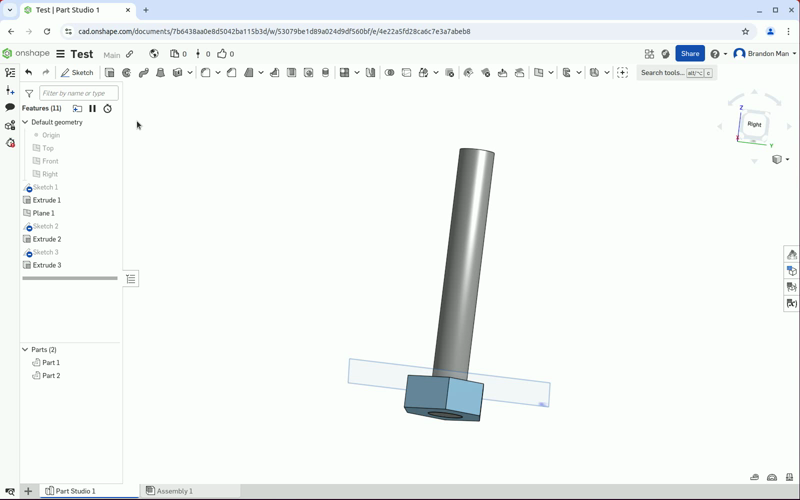
key(right, 3)
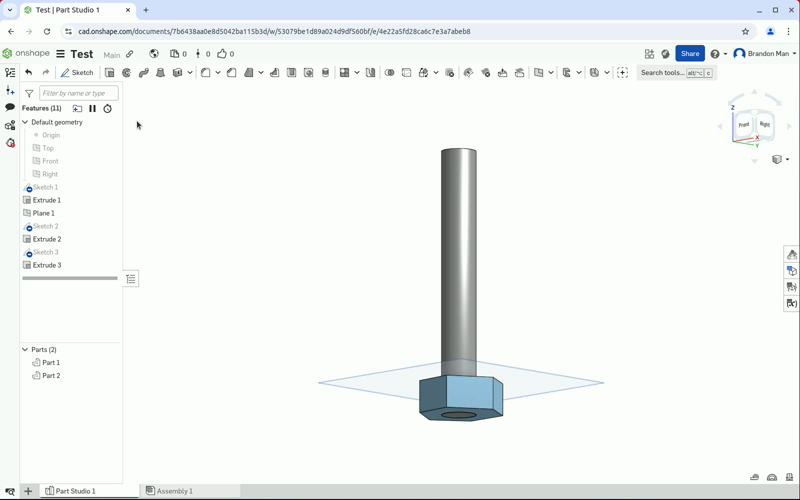
key(down, 3)
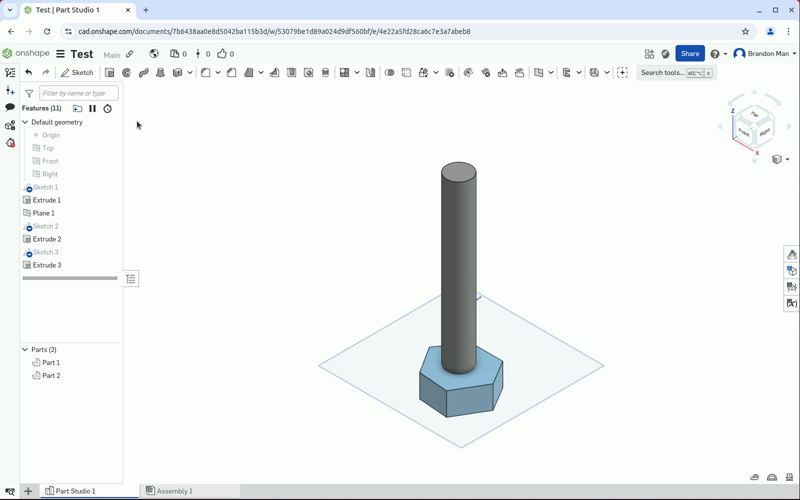
mouse_move(73, 189)
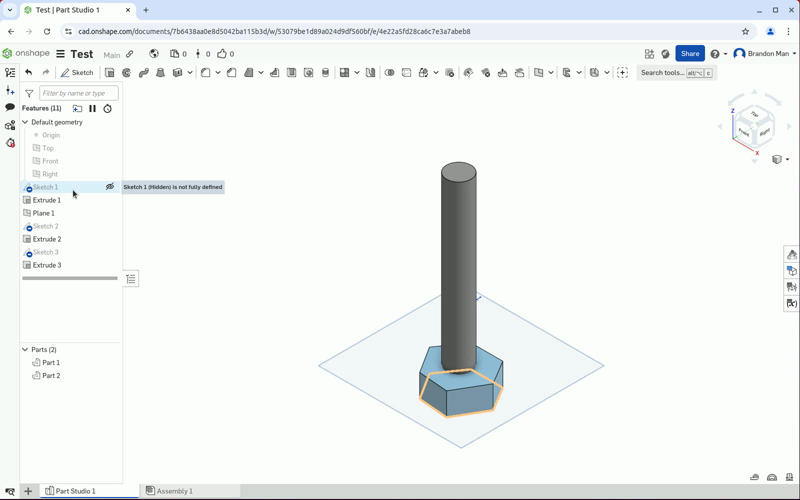
click(73, 189)